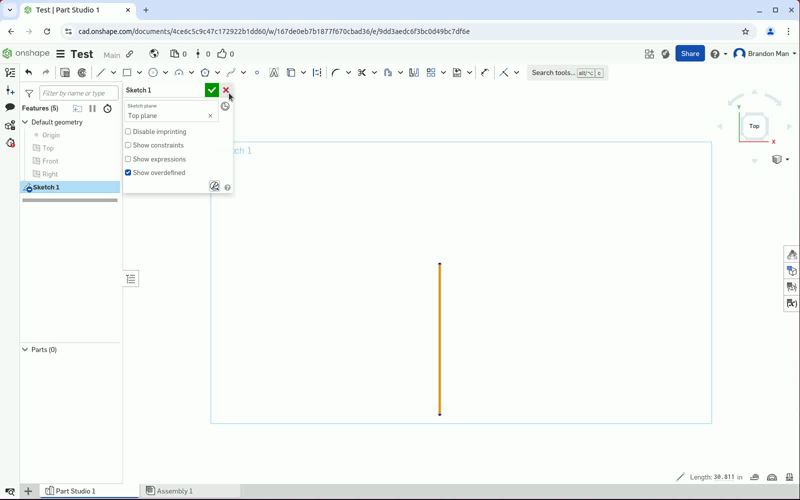
key(shift+h)
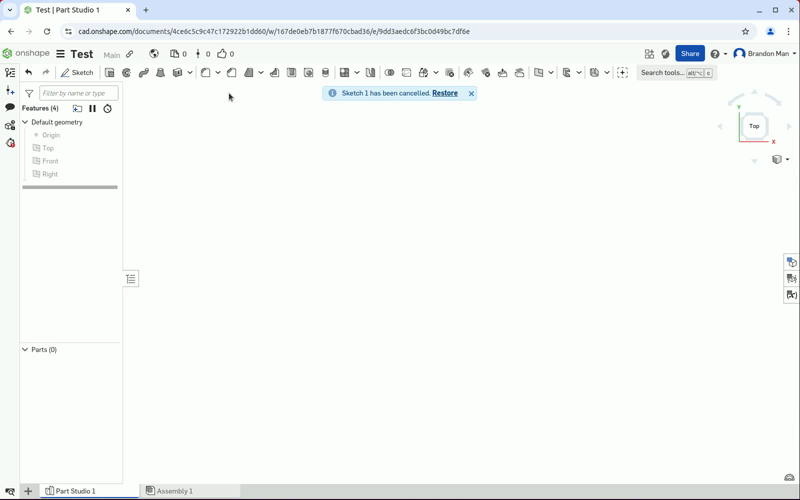
mouse_move(73, 352)
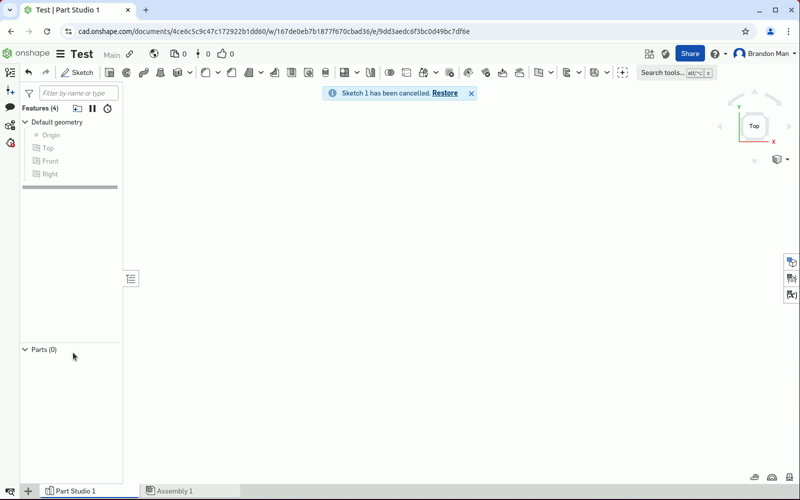
key(y)
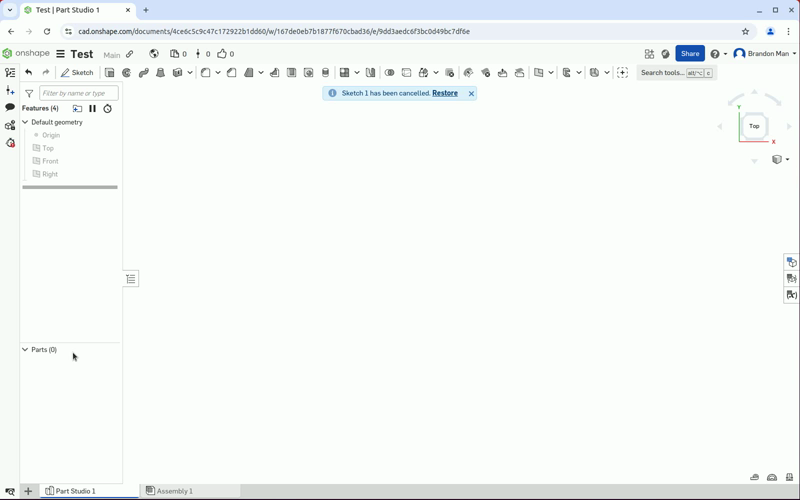
key(shift+p)
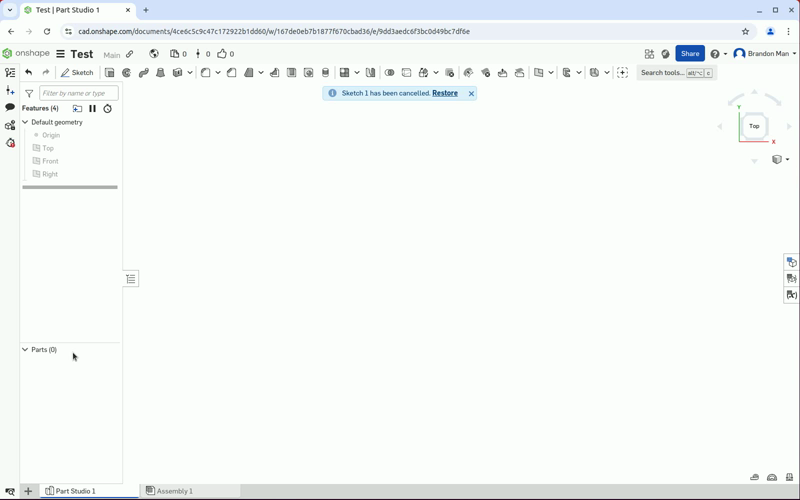
key(space)
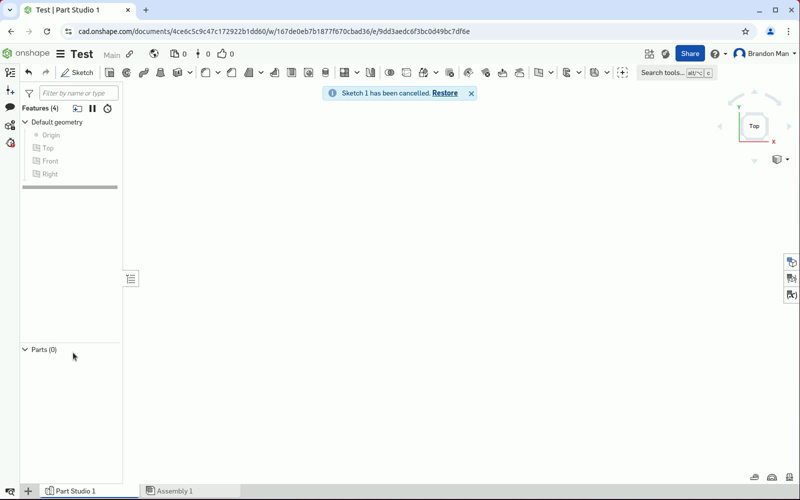
key_down(shift)
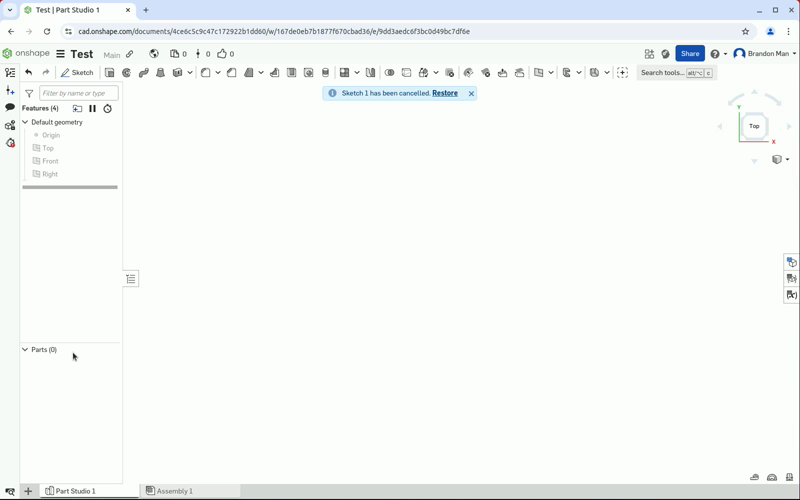
key(up)
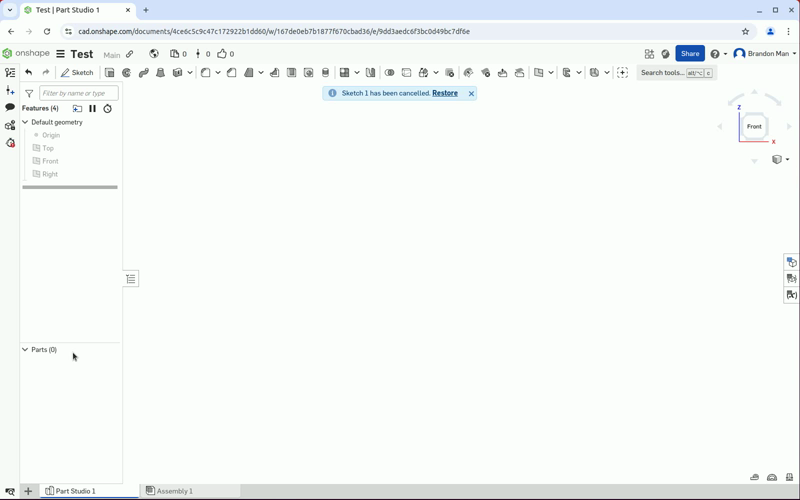
key_up(shift)
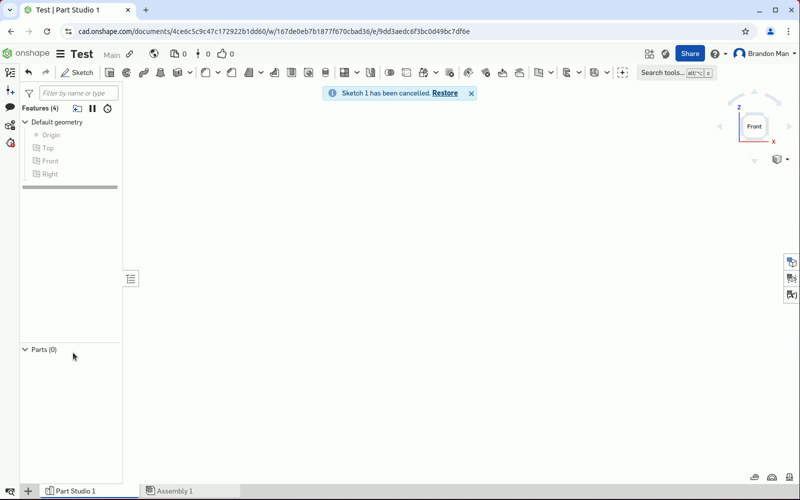
mouse_move(73, 352)
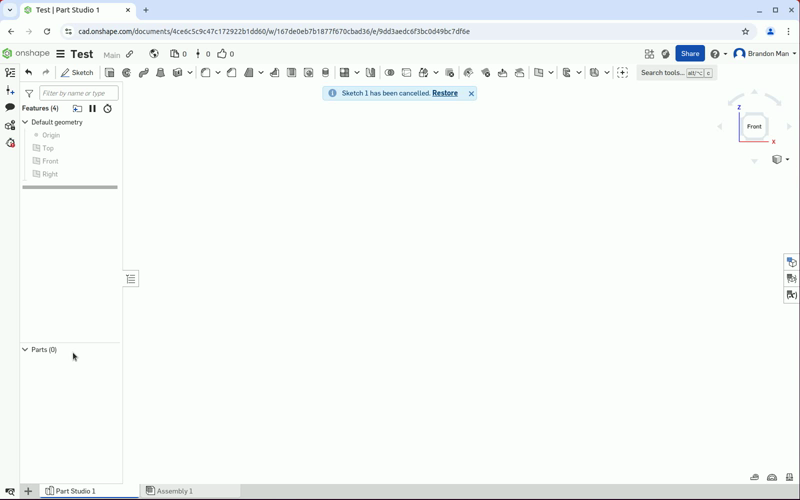
key(shift+y)
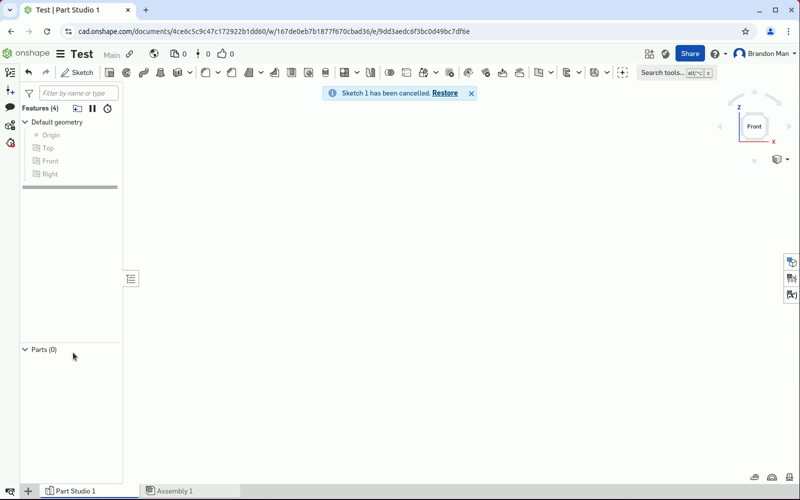
key(shift+s)
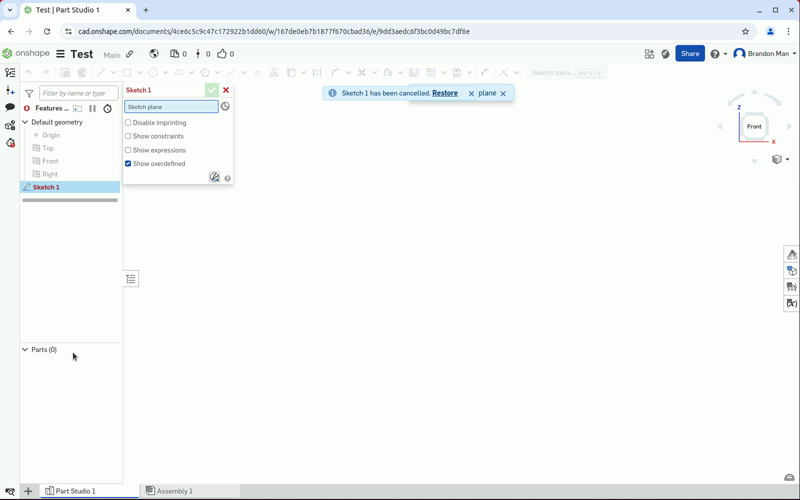
mouse_move(73, 163)
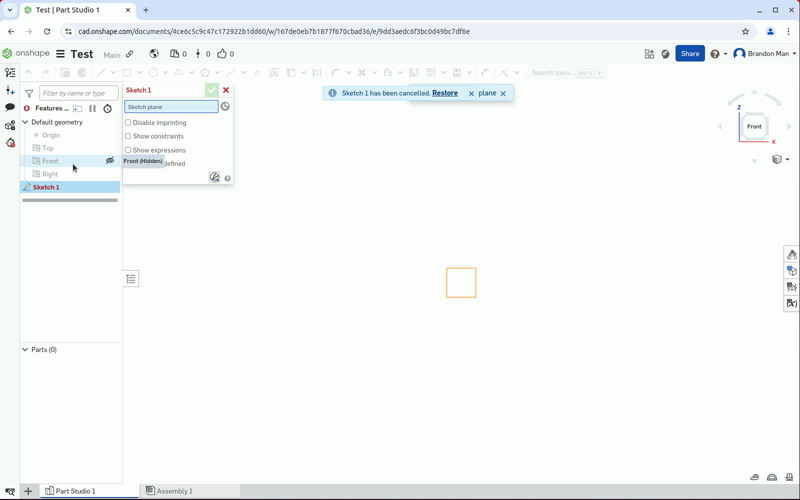
click(73, 163)
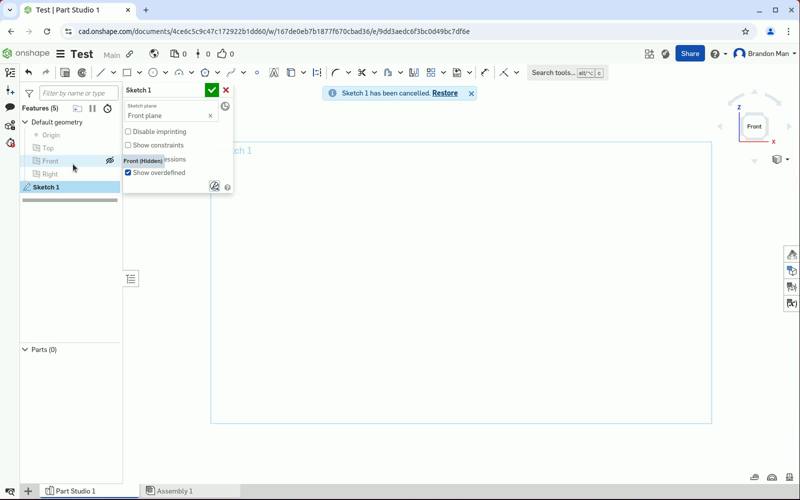
mouse_move(73, 352)
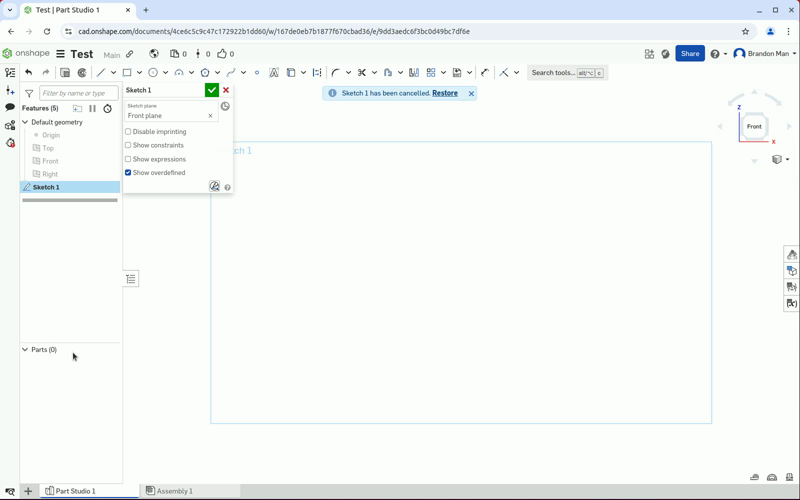
key(y)
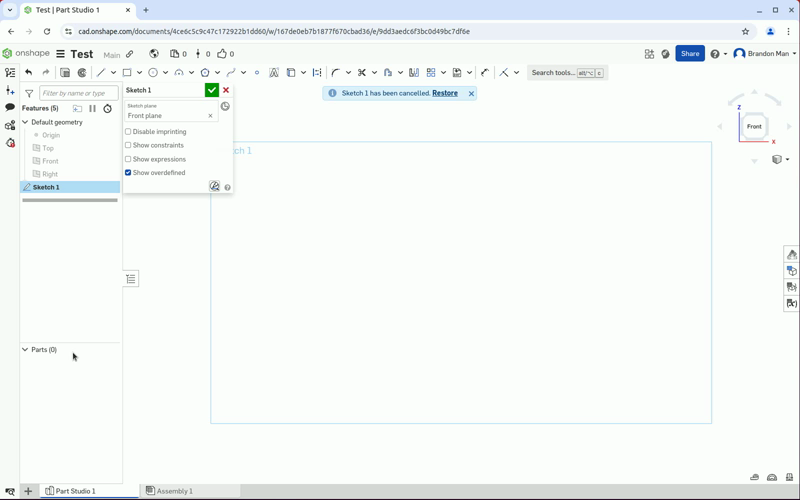
key(l)
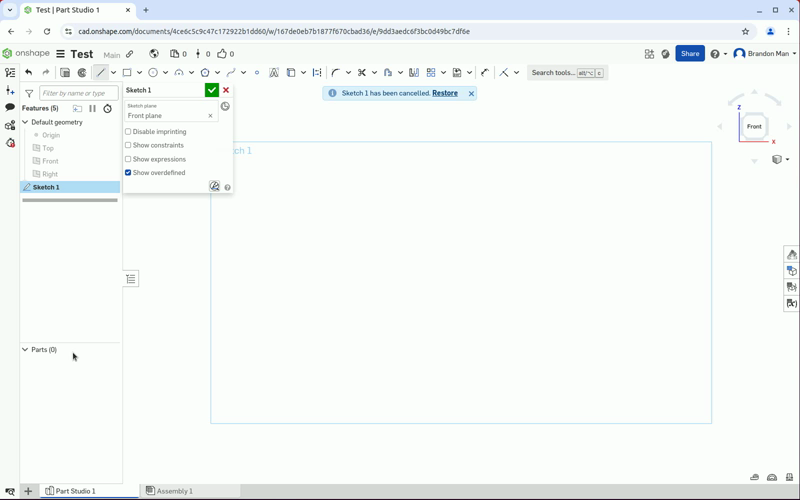
key_down(shift)
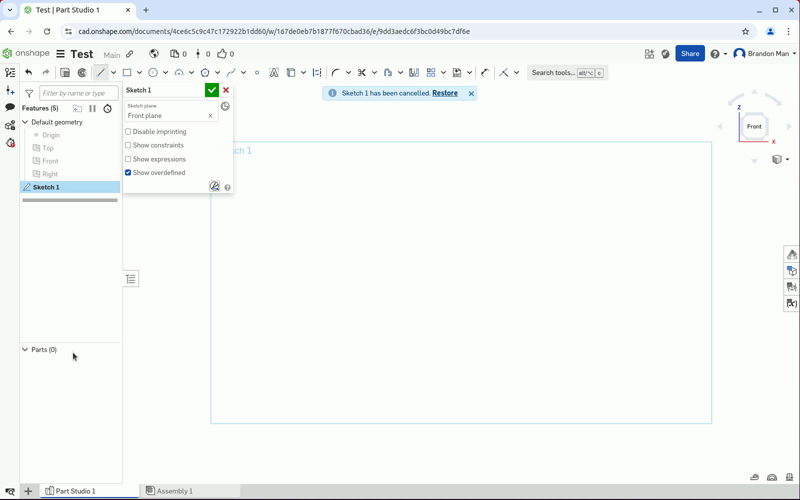
mouse_move(392, 339)
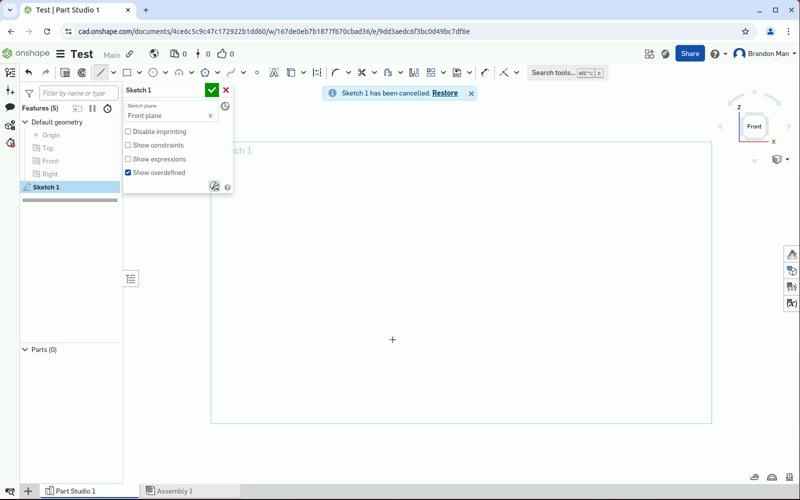
click(392, 339)
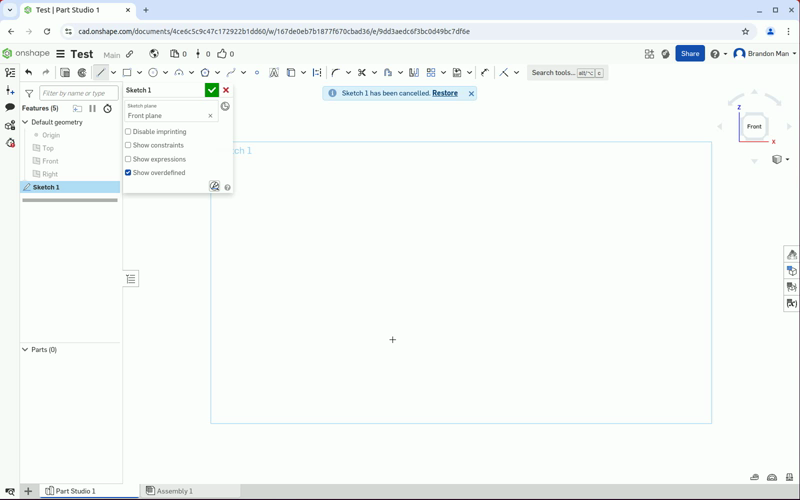
key_up(shift)
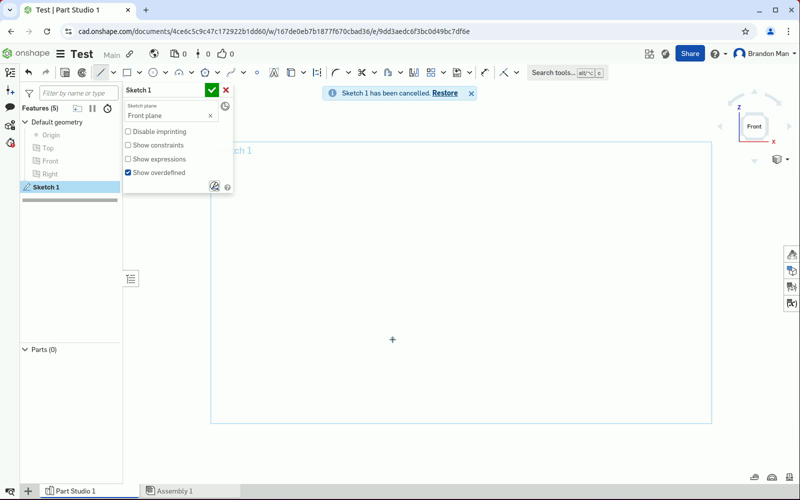
key_down(shift)
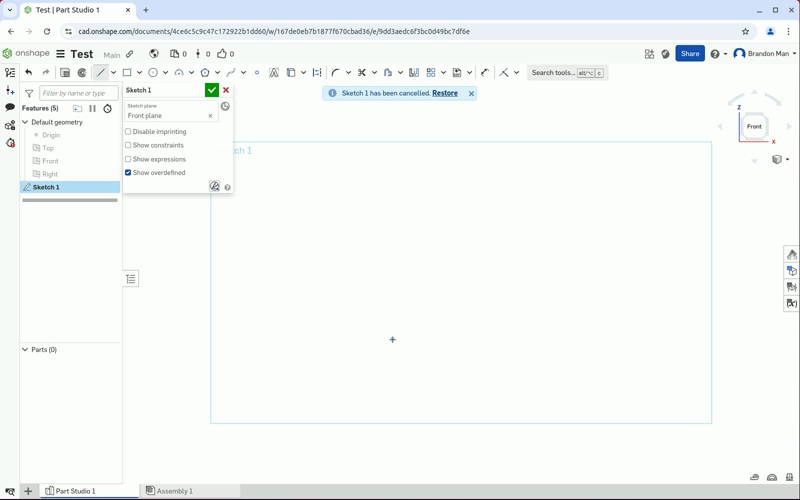
mouse_move(572, 339)
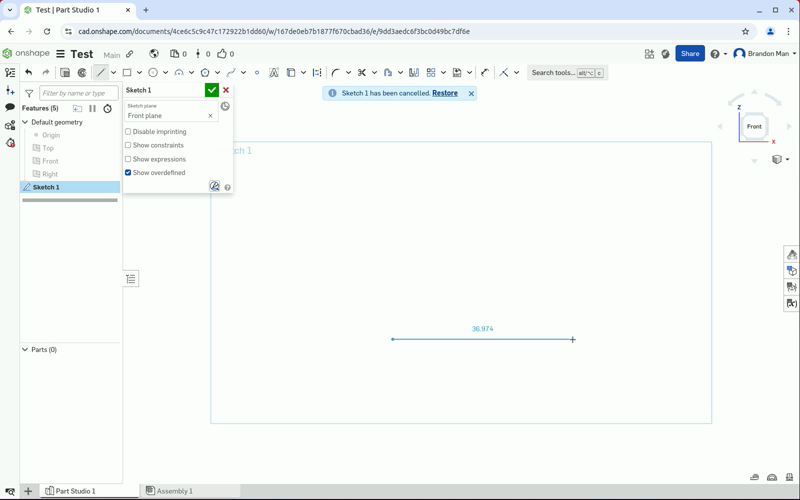
click(572, 339)
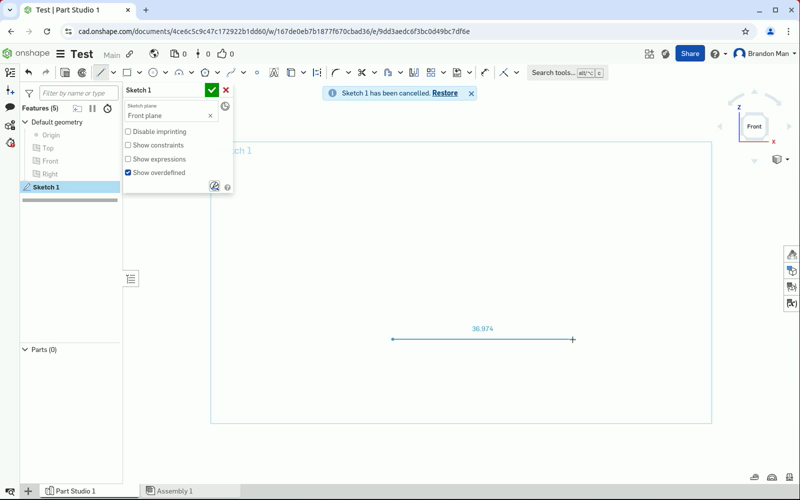
key_up(shift)
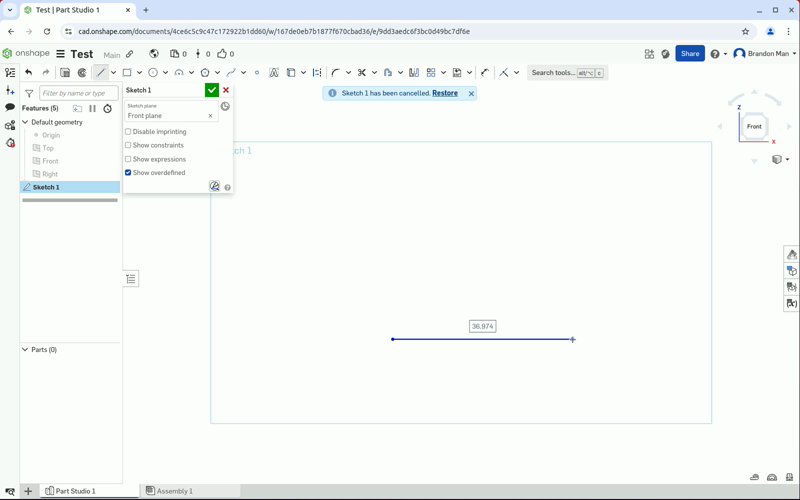
key_down(shift)
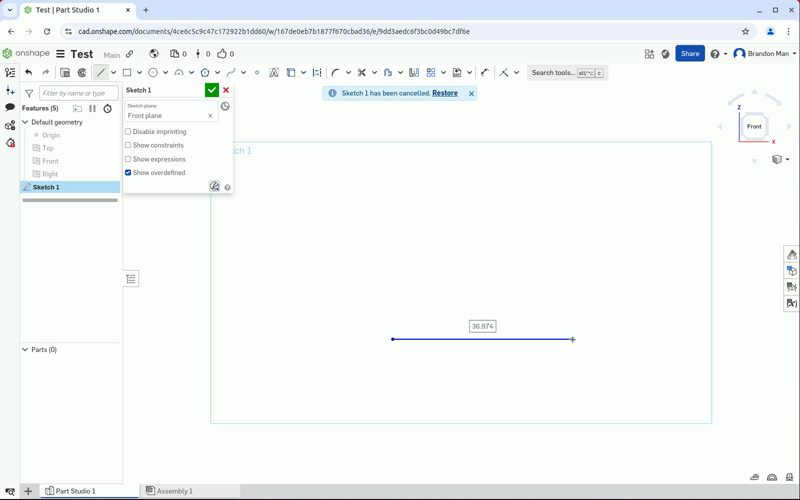
mouse_move(589, 339)
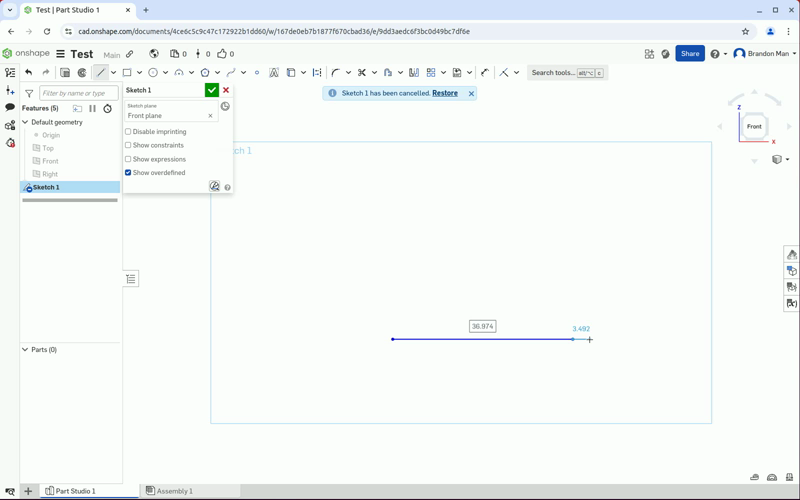
mouse_move(572, 293)
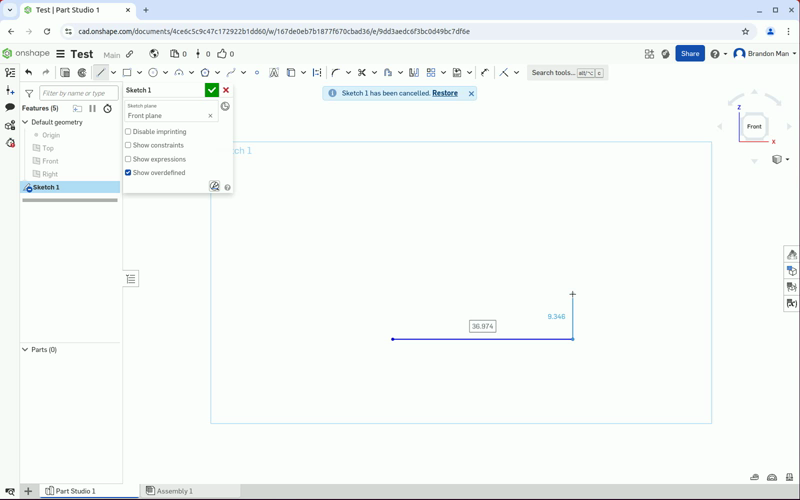
click(572, 293)
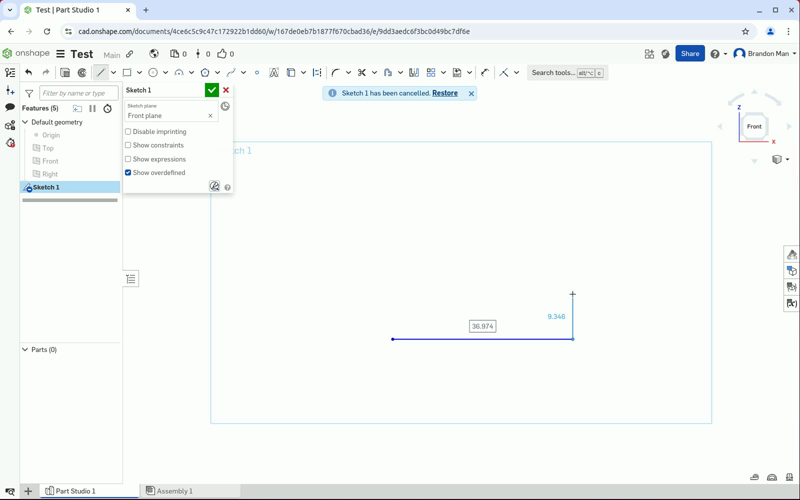
key_up(shift)
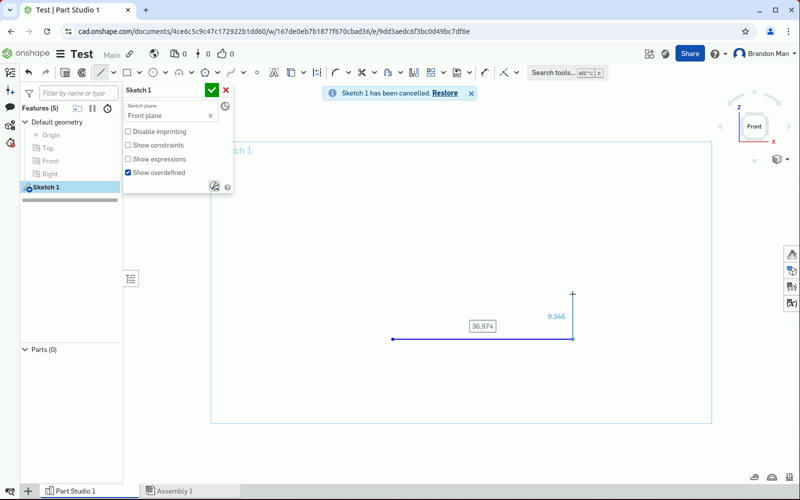
key_down(shift)
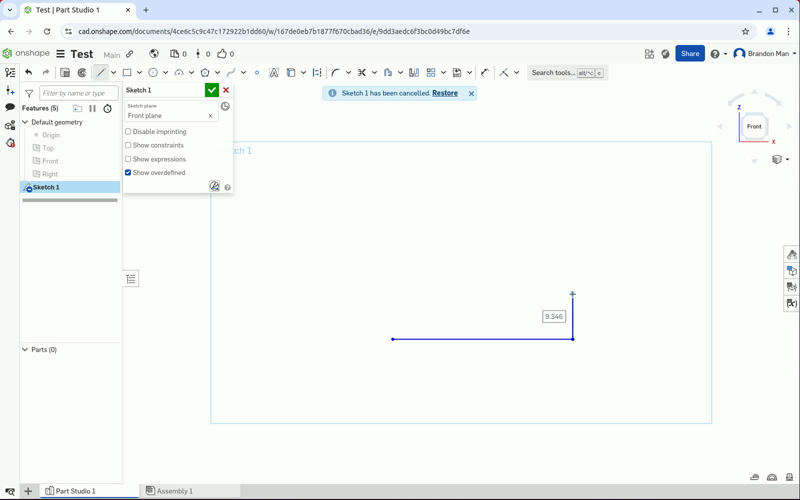
mouse_move(461, 293)
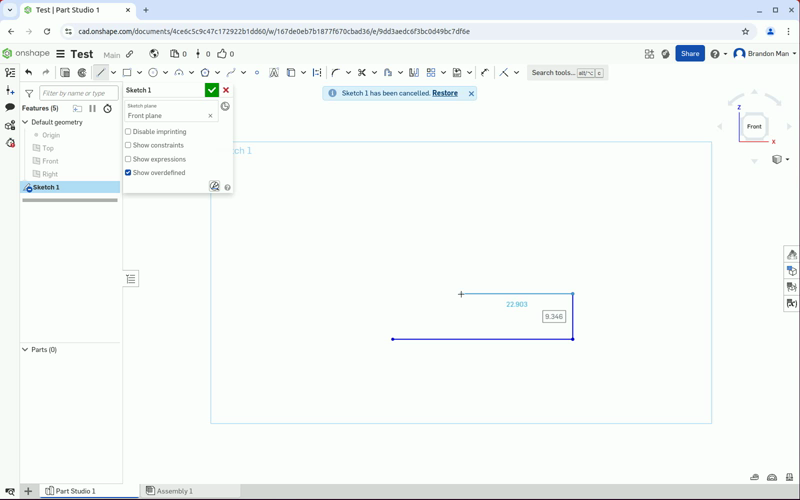
click(461, 293)
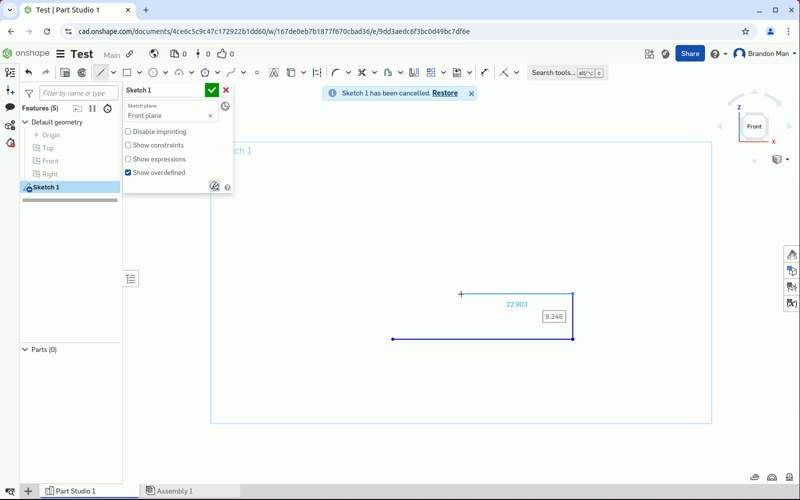
key_up(shift)
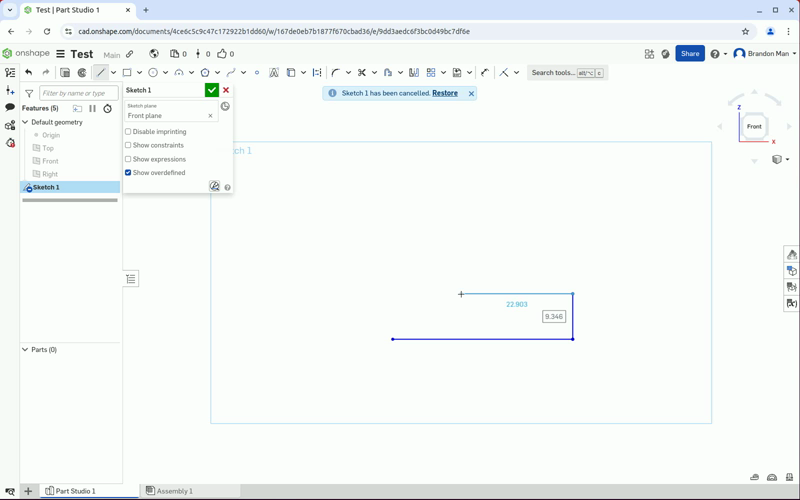
key_down(shift)
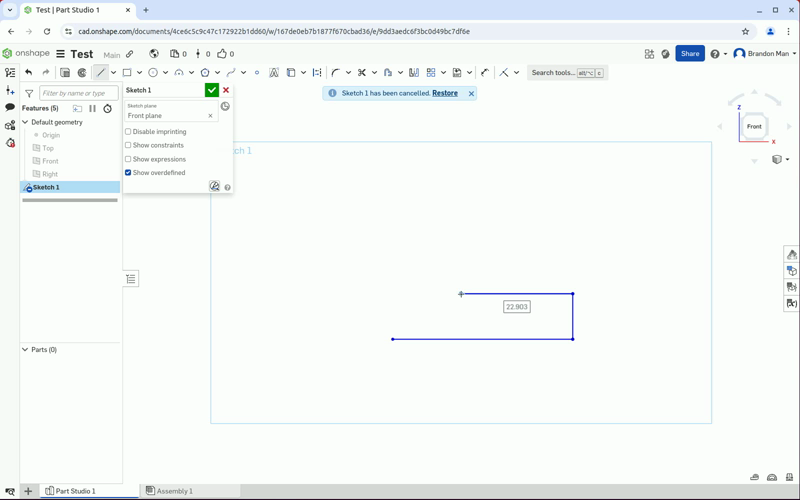
mouse_move(491, 293)
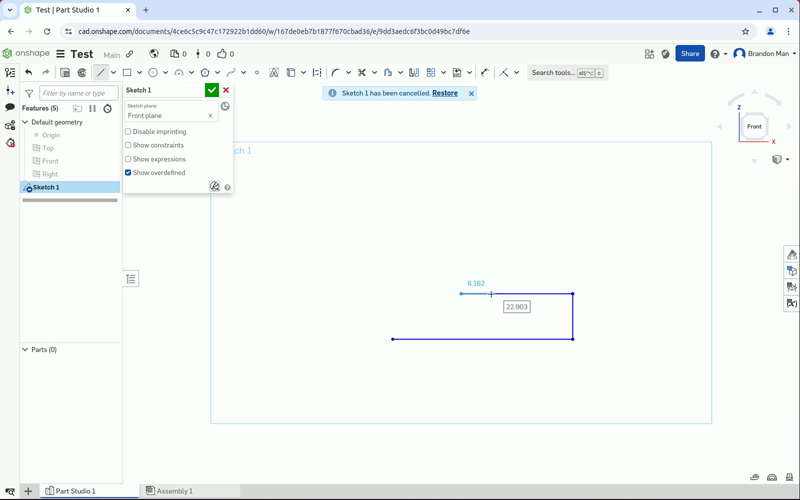
mouse_move(461, 248)
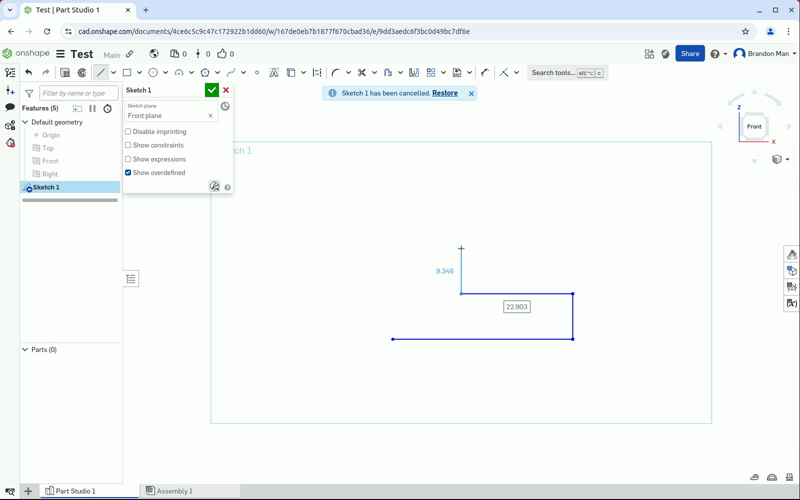
click(461, 248)
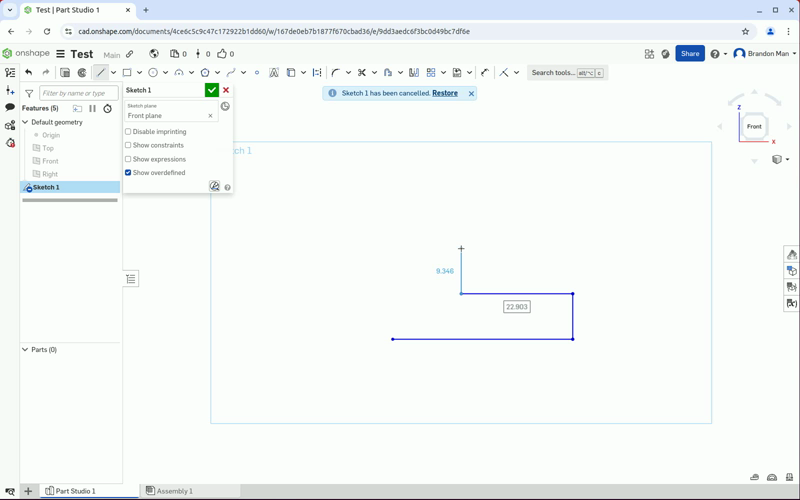
key_up(shift)
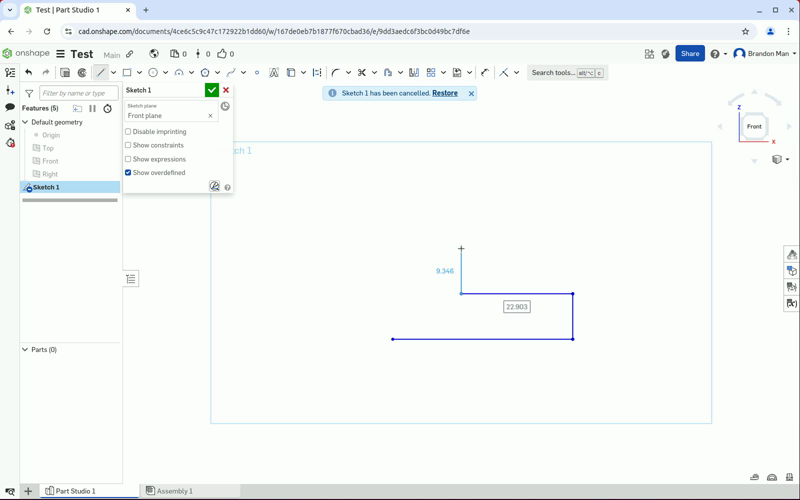
key_down(shift)
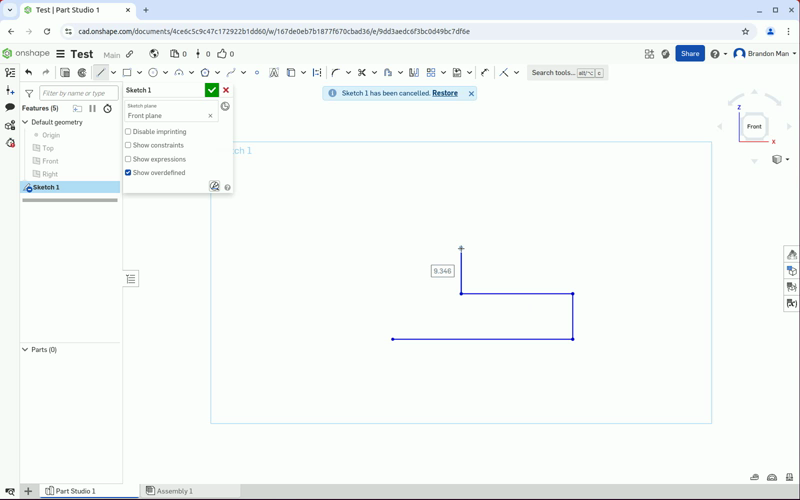
mouse_move(392, 248)
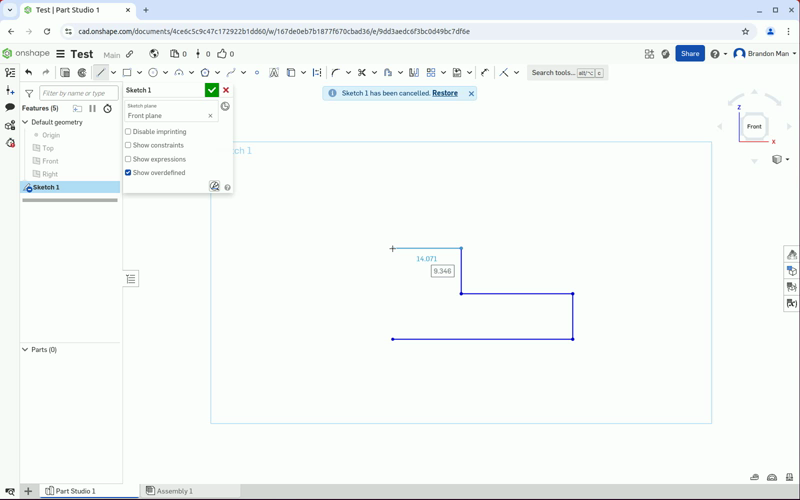
click(392, 248)
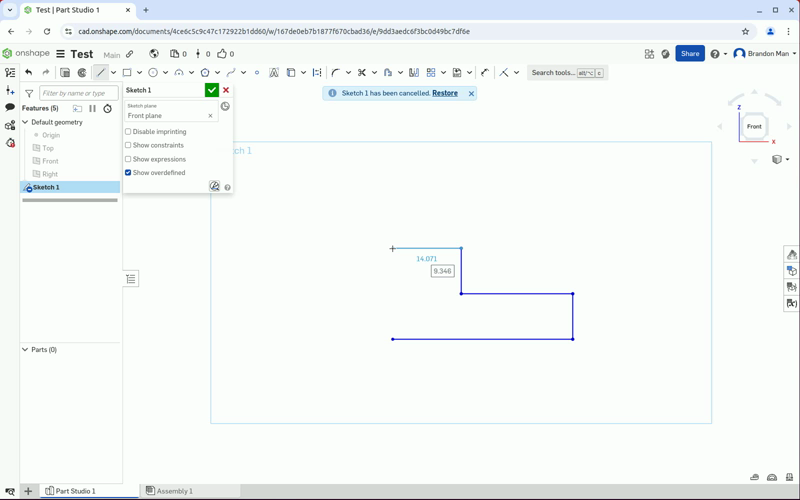
key_up(shift)
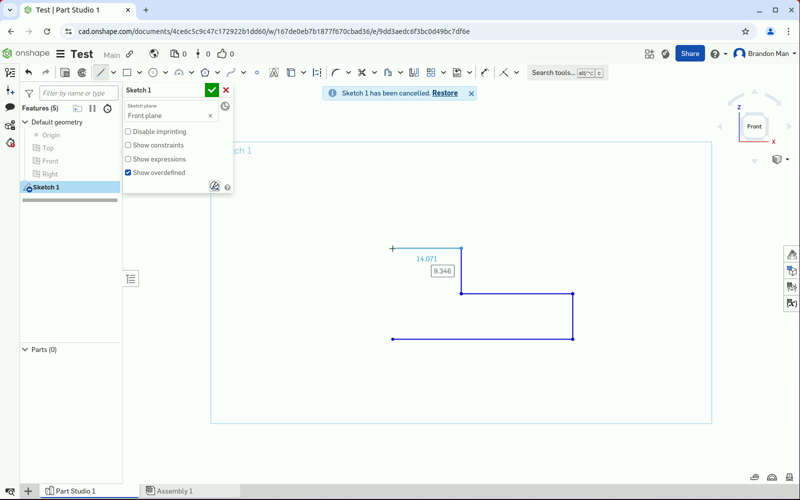
key_down(shift)
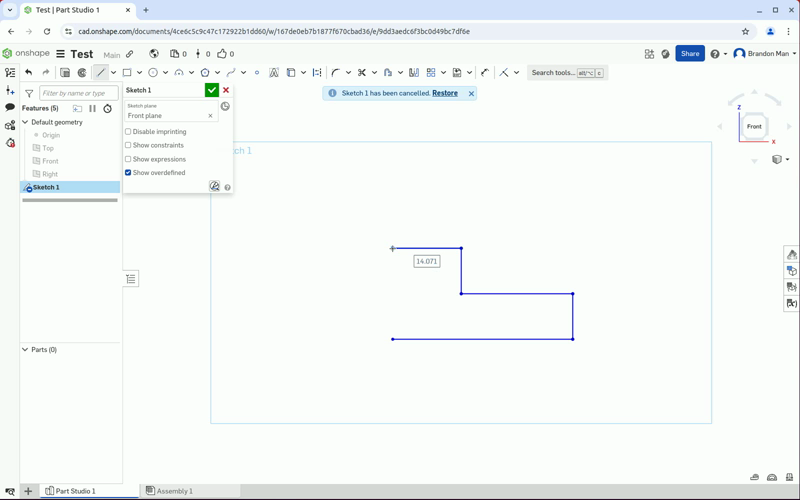
mouse_move(392, 339)
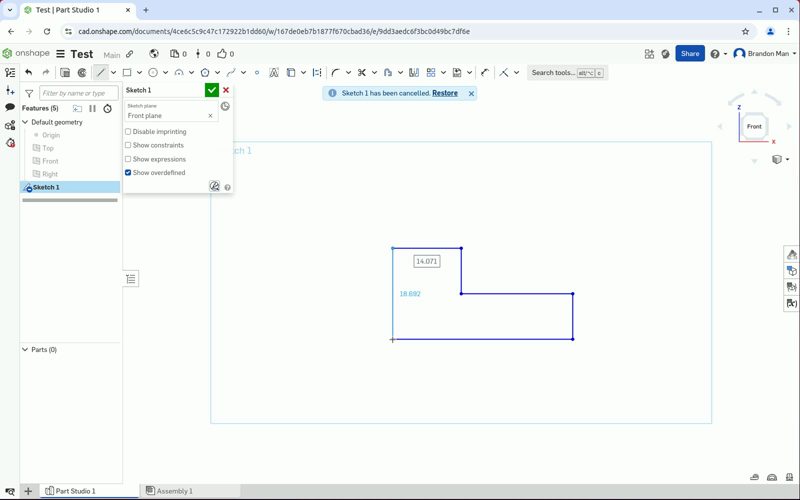
key_up(shift)
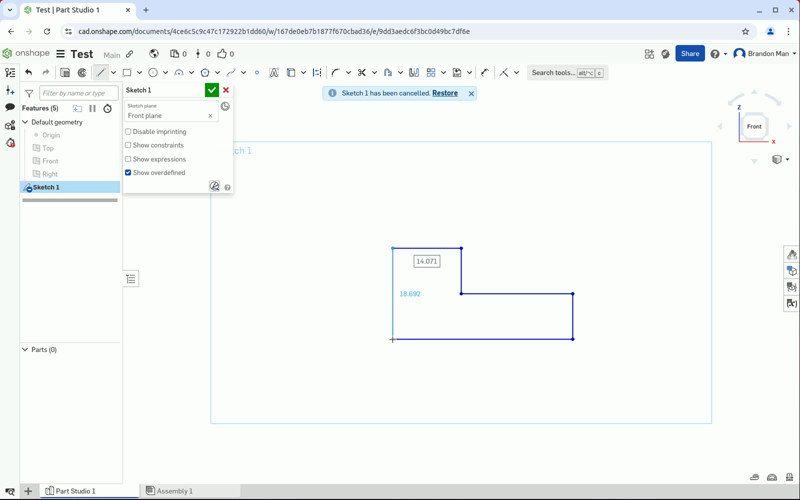
click(392, 339)
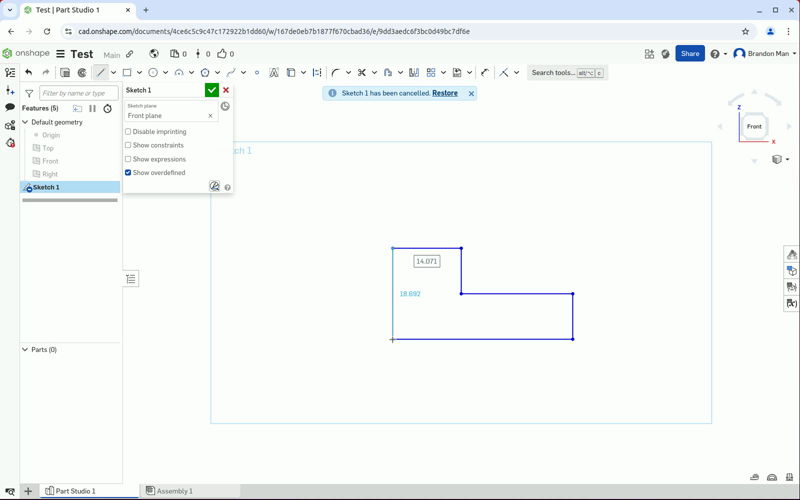
key(esc)
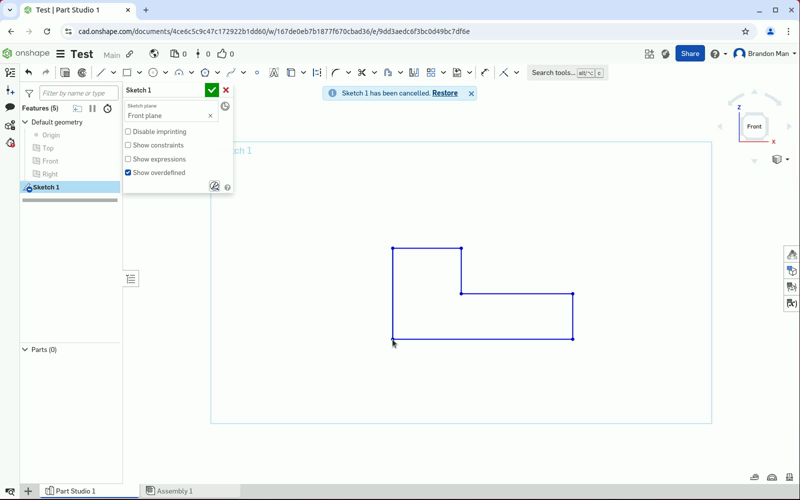
mouse_move(522, 316)
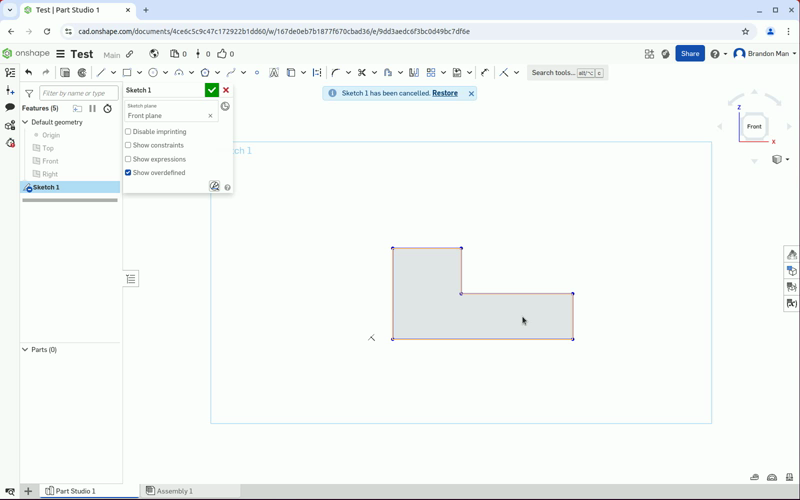
click(522, 316)
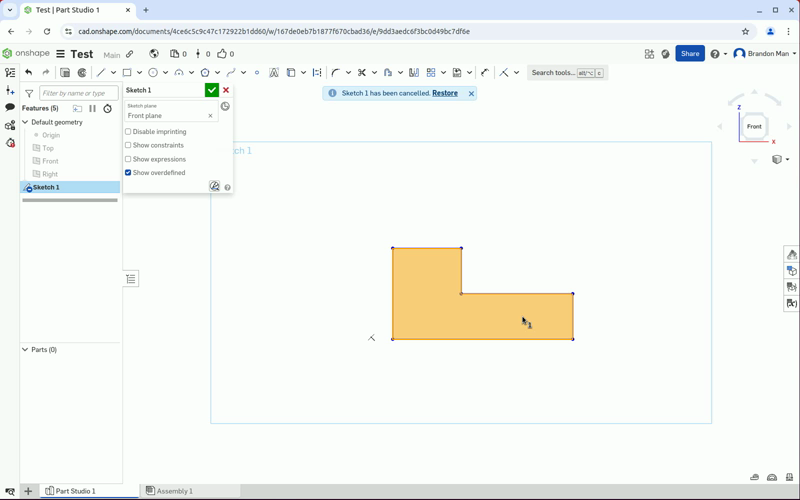
mouse_move(73, 352)
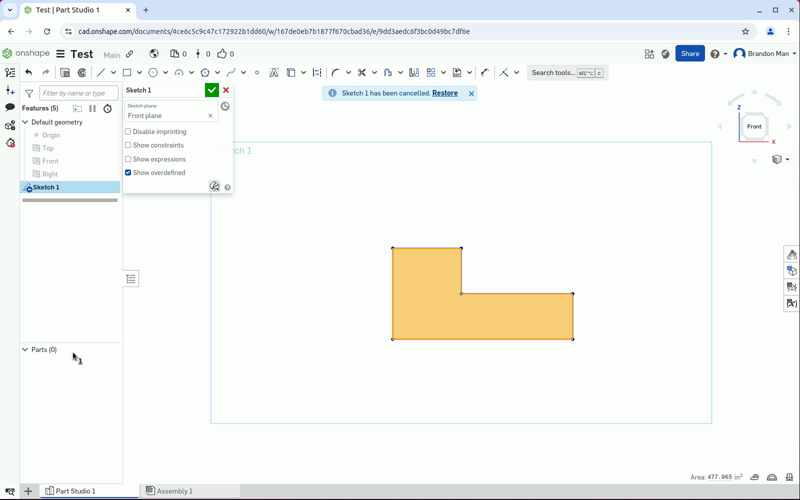
key(shift+y)
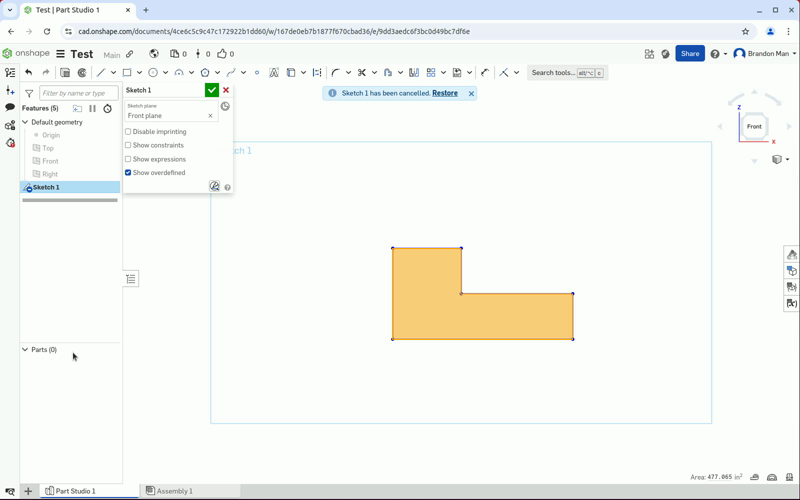
key(shift+e)
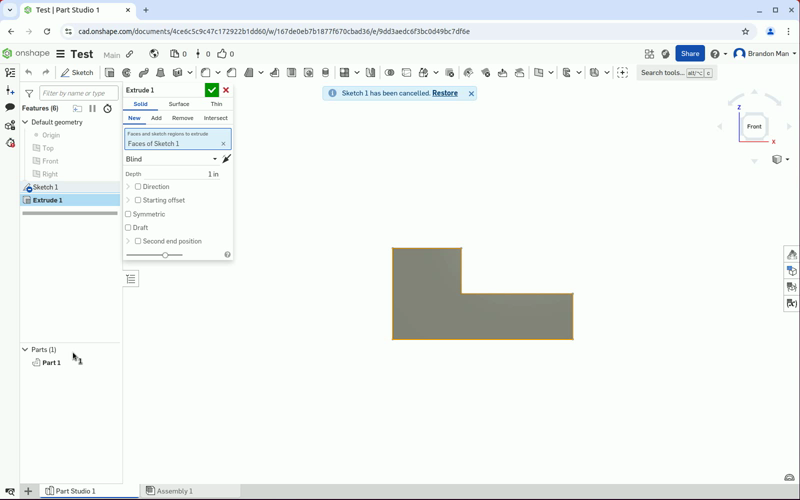
mouse_move(143, 106)
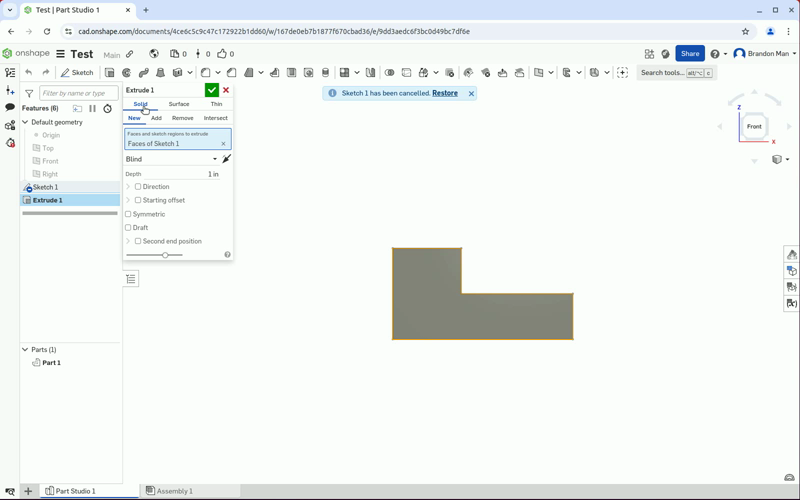
click(143, 106)
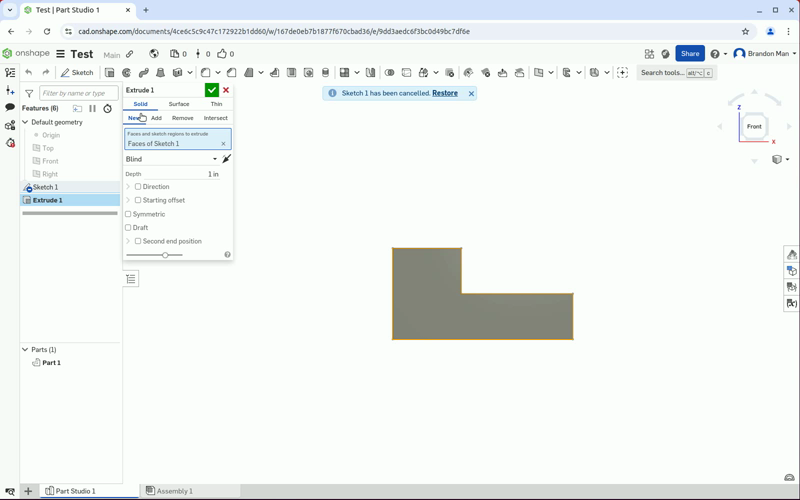
mouse_move(137, 120)
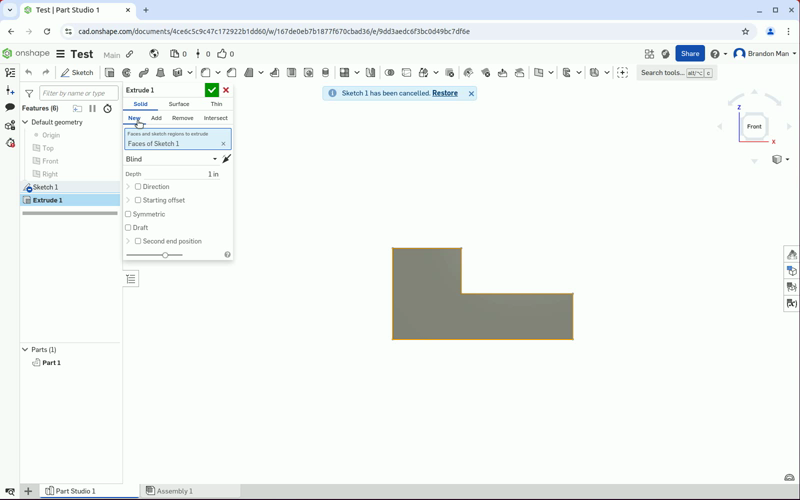
click(137, 120)
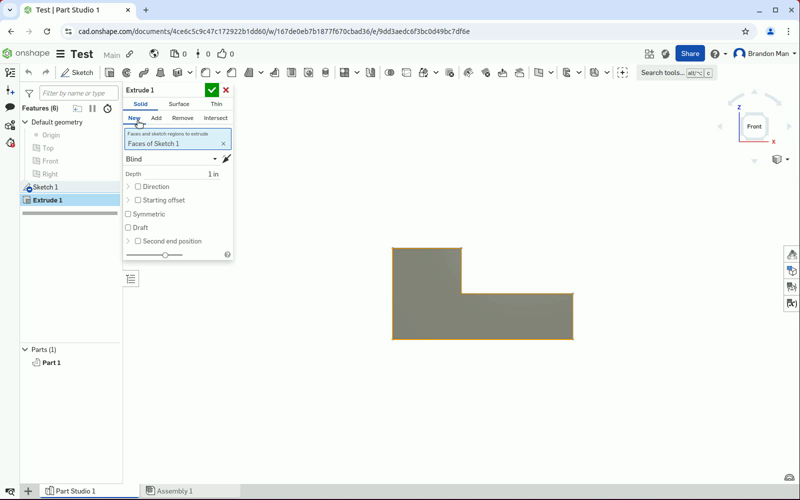
key(tab, 4)
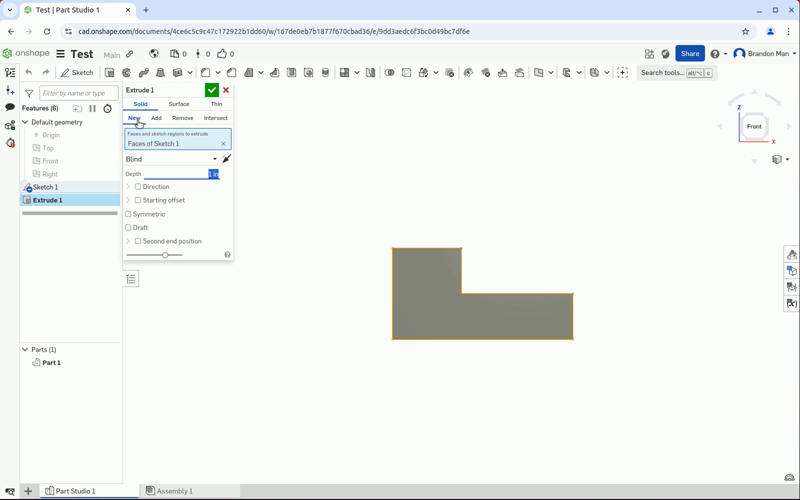
text(18.535)
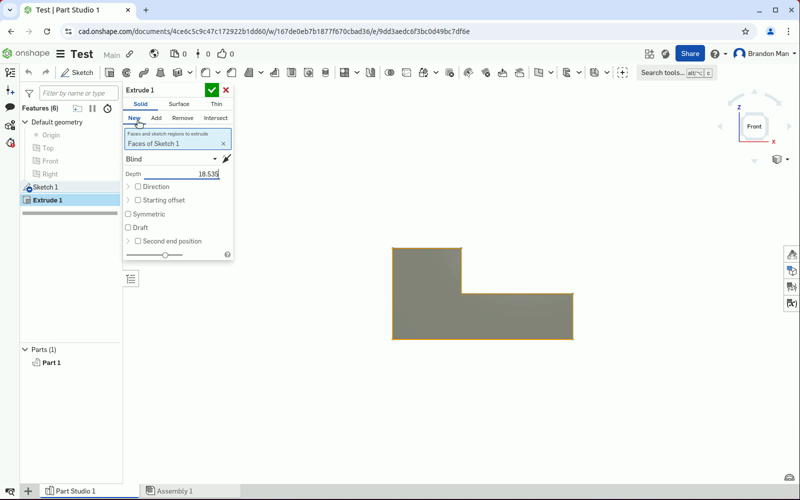
key(enter)
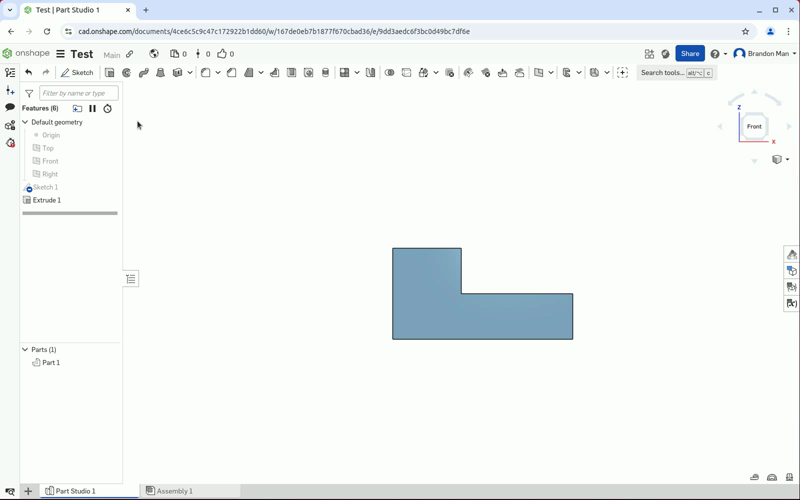
key(shift+h)
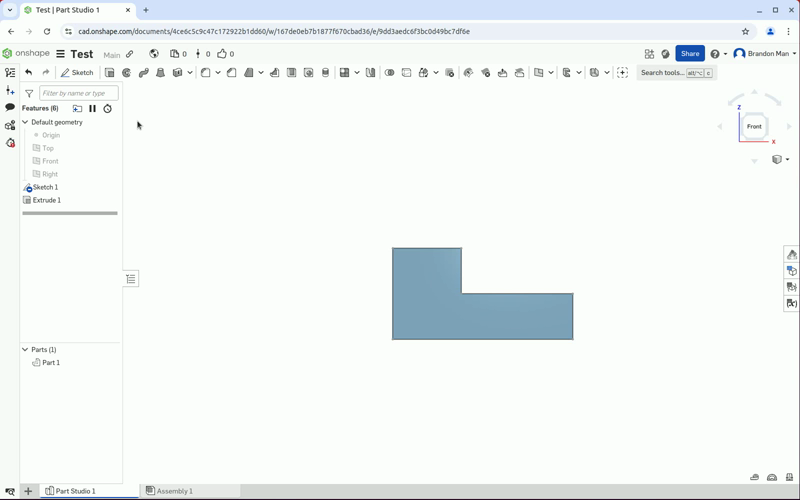
key(shift+h)
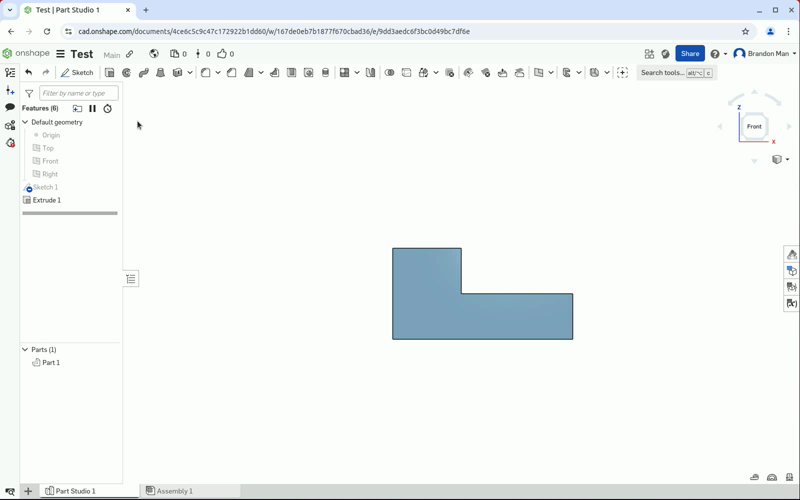
mouse_move(73, 189)
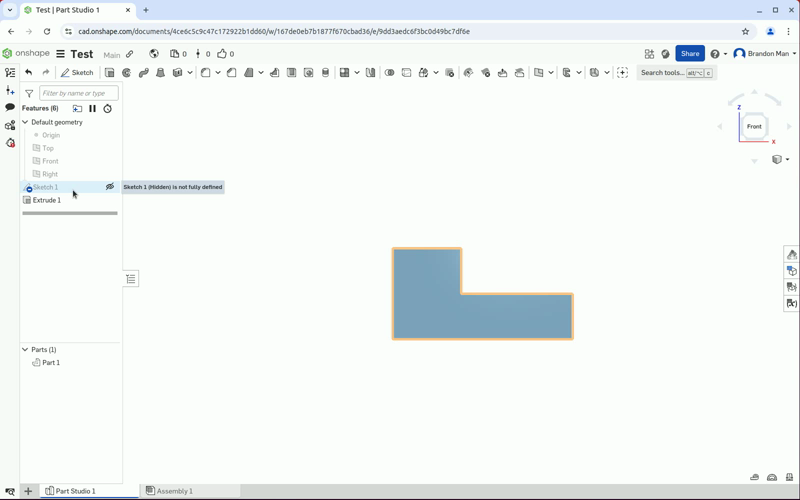
click(73, 189)
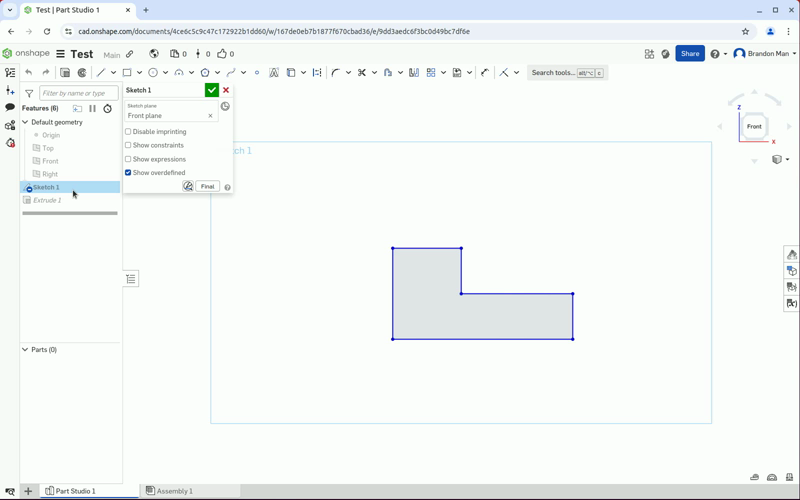
mouse_move(229, 92)
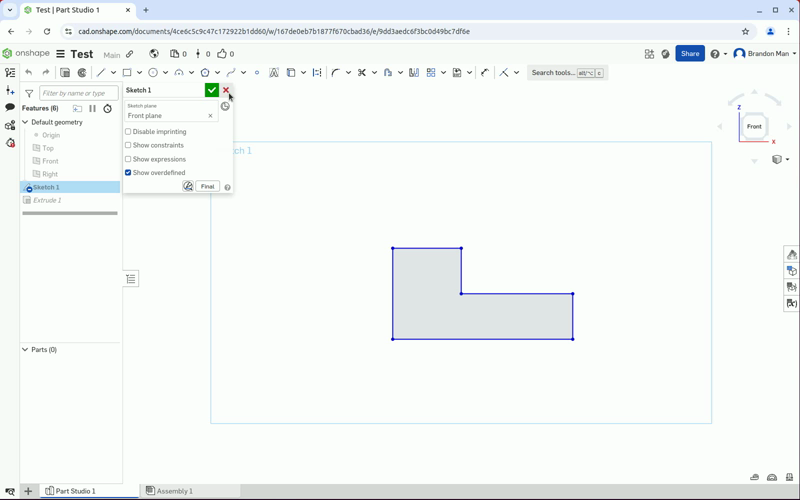
click(229, 92)
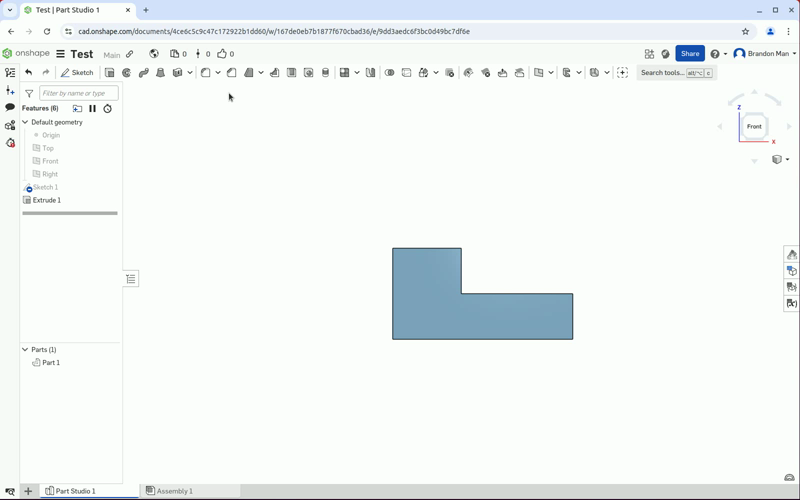
mouse_move(73, 352)
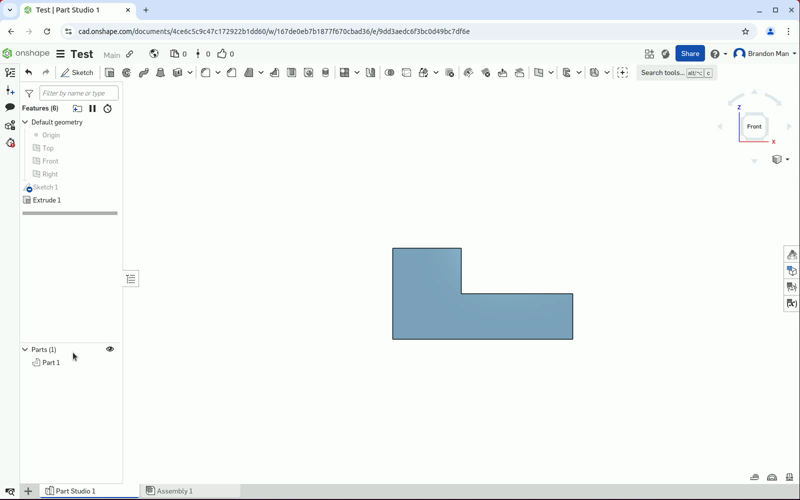
key(y)
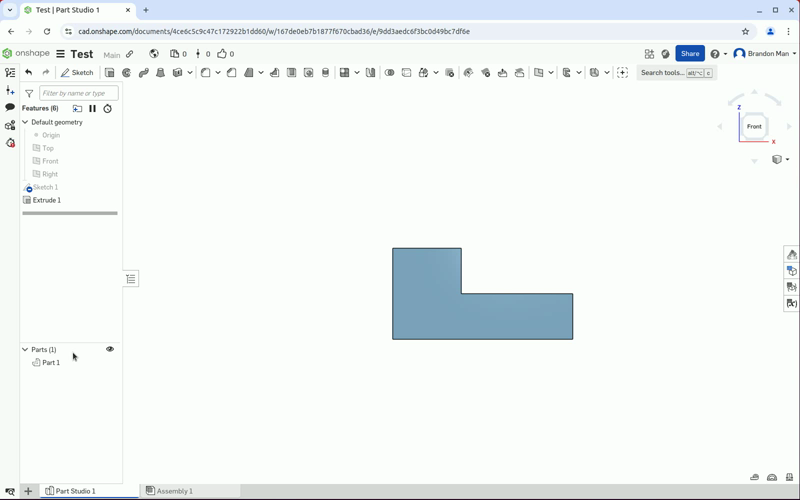
key(shift+p)
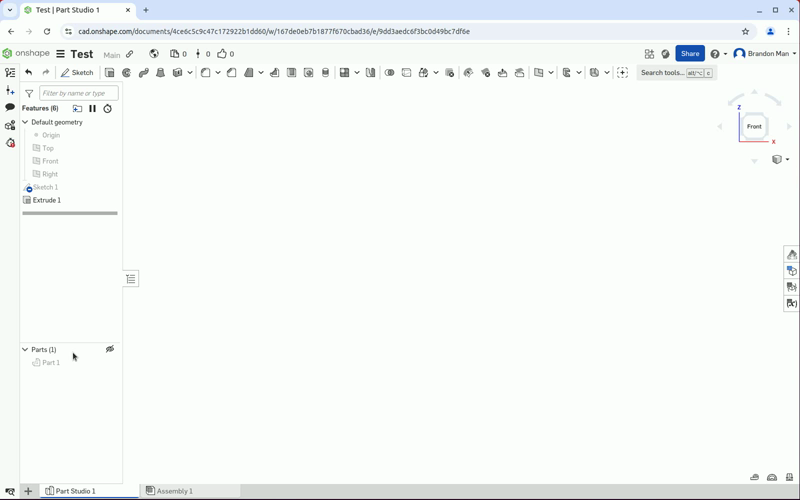
key(space)
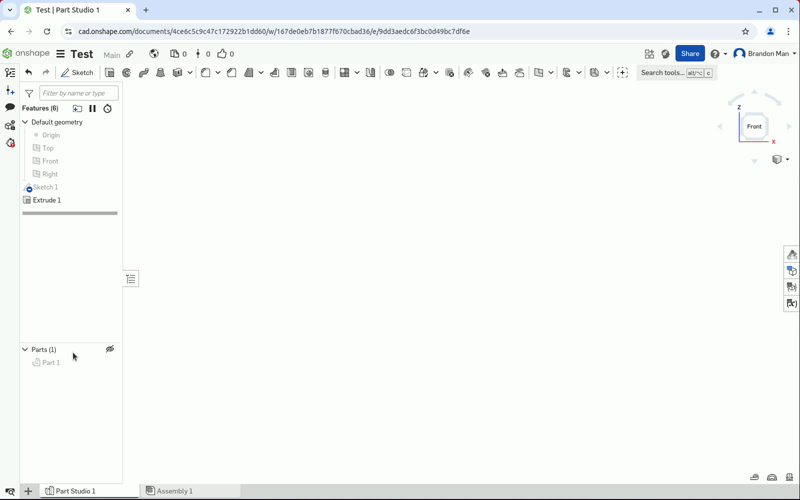
key_down(shift)
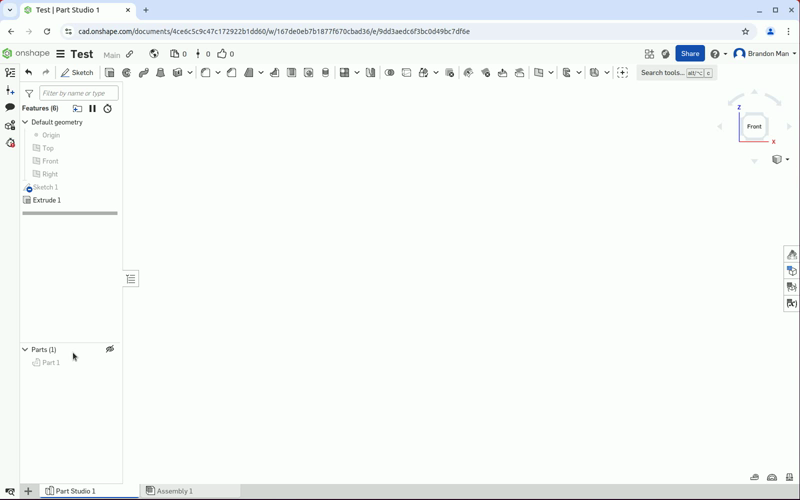
key(down)
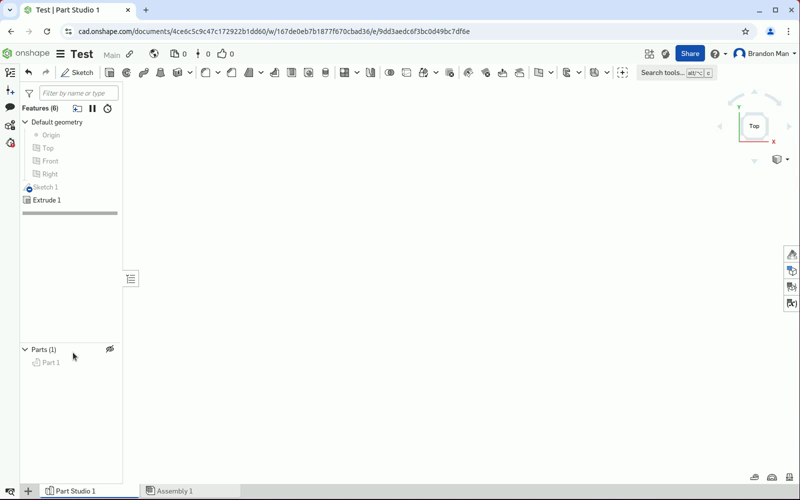
key_up(shift)
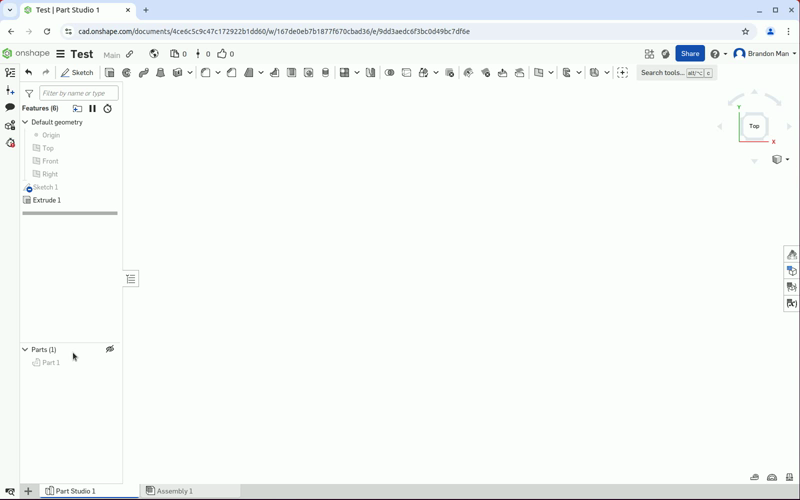
mouse_move(73, 352)
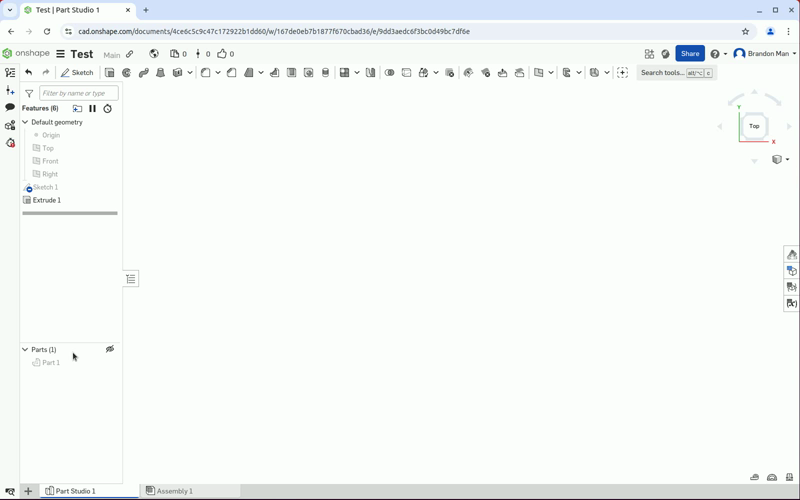
key(shift+y)
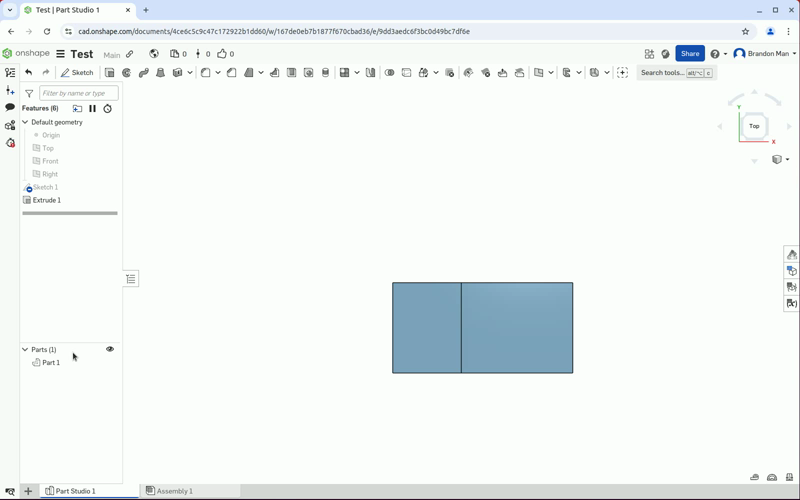
mouse_move(541, 75)
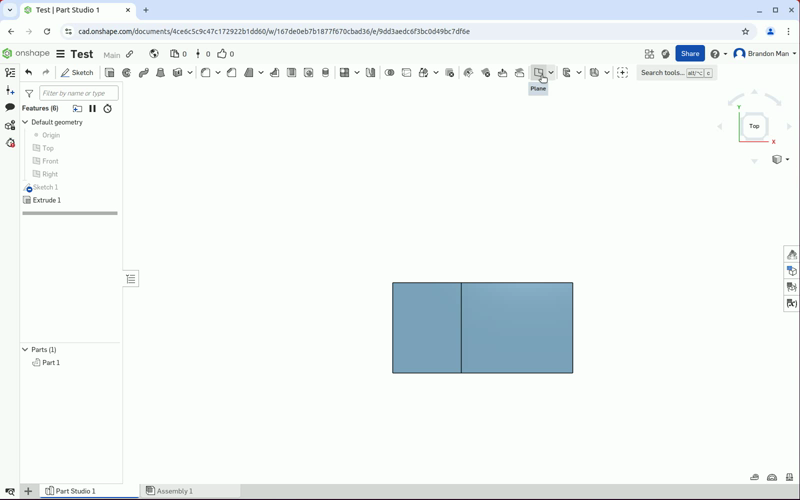
click(541, 75)
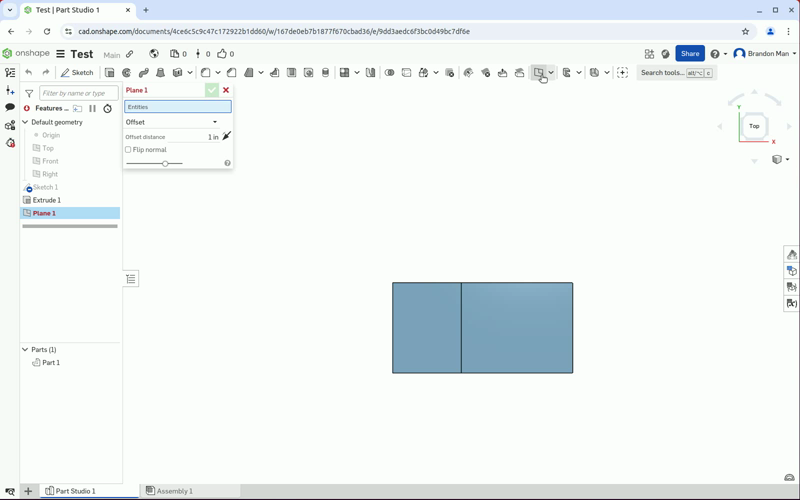
mouse_move(73, 150)
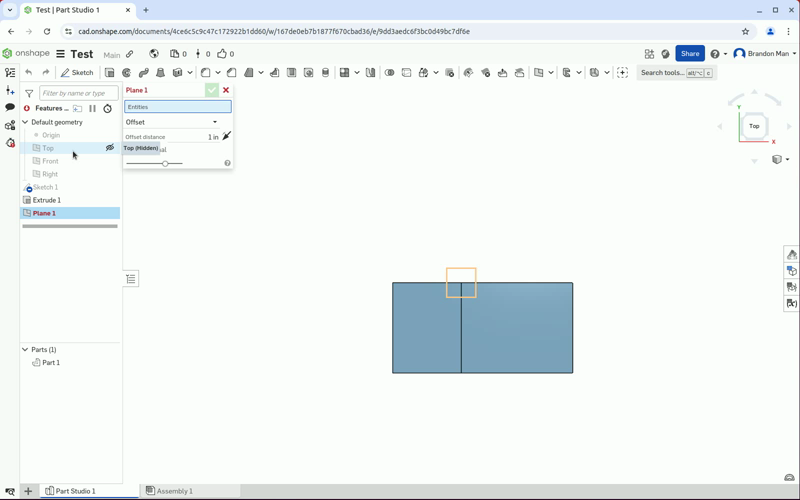
click(73, 150)
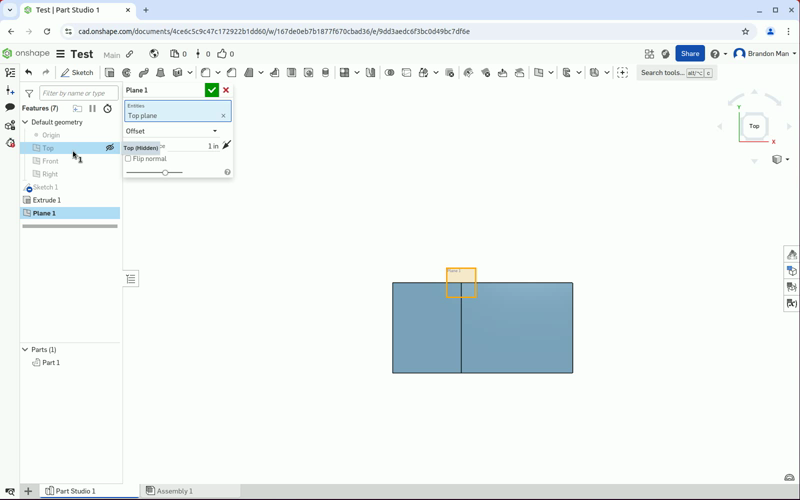
key(tab, 2)
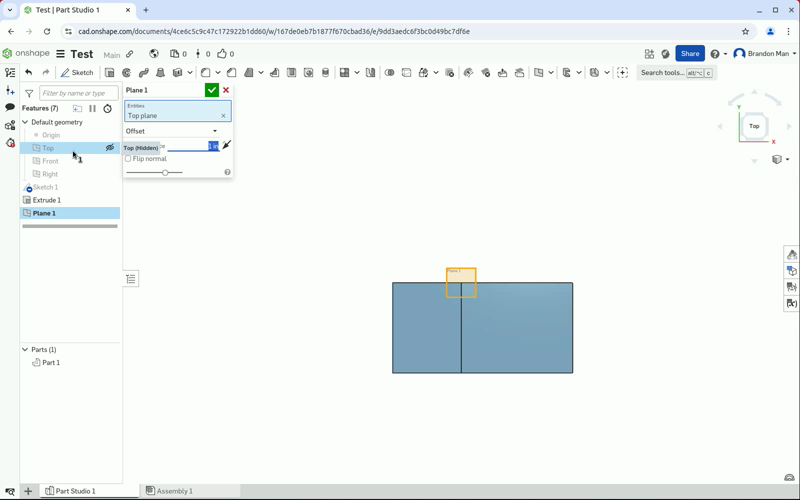
text(2.403)
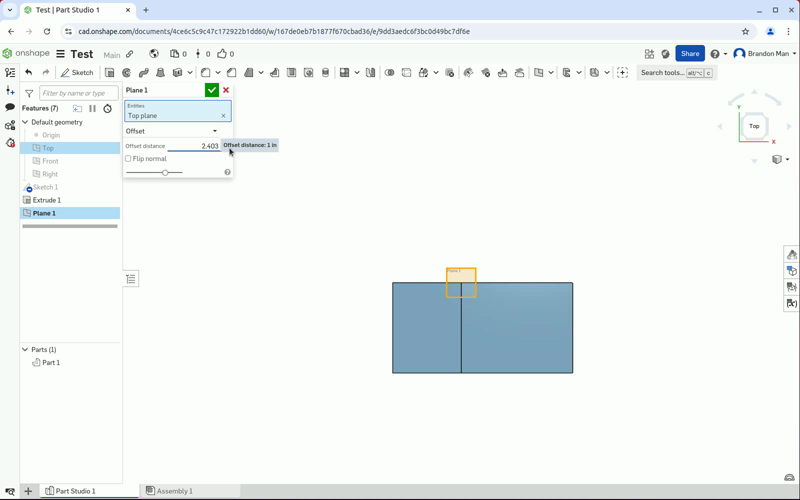
mouse_move(229, 147)
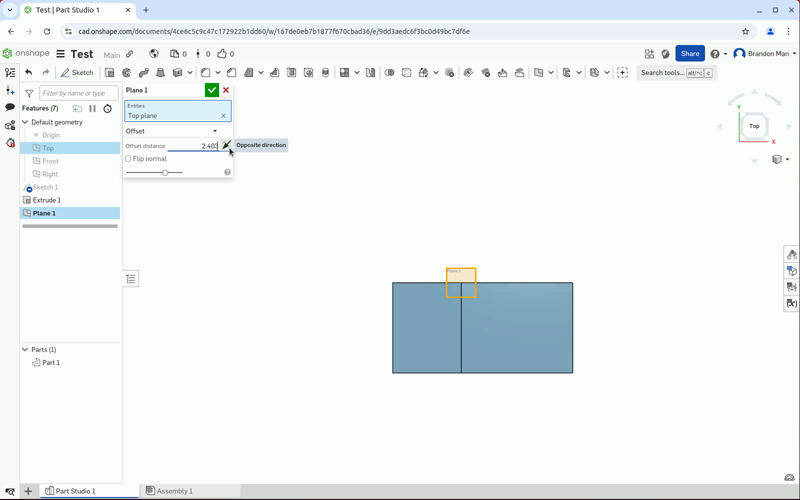
click(229, 147)
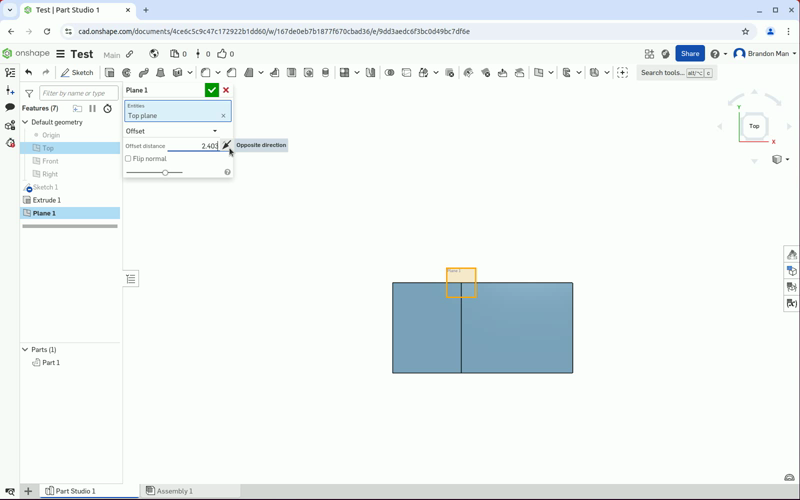
key(enter, 2)
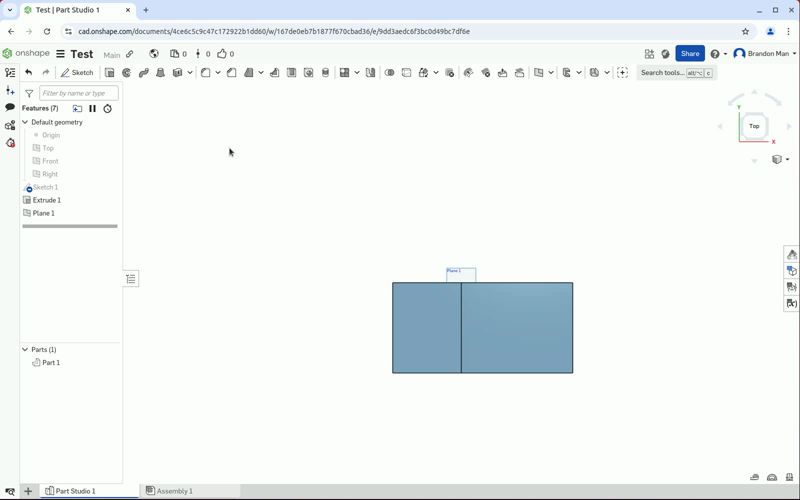
key(shift+s)
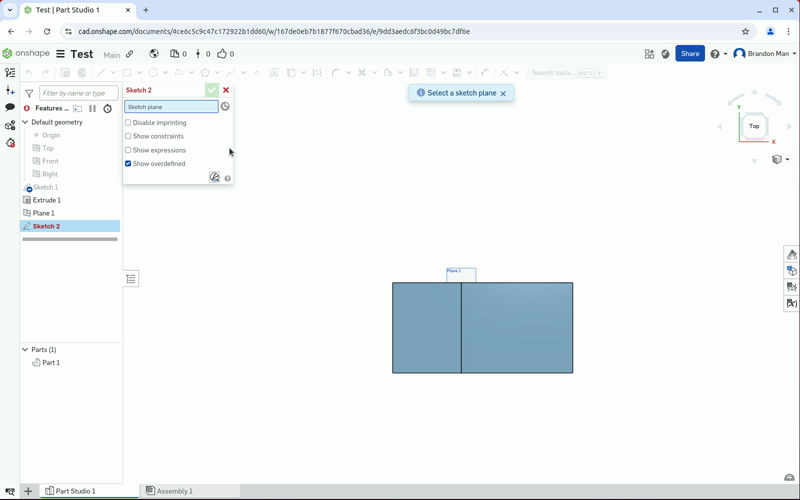
mouse_move(73, 215)
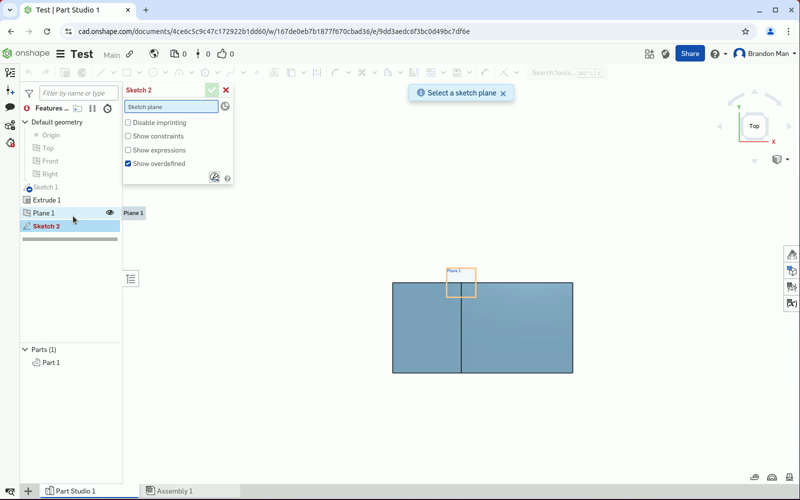
click(73, 215)
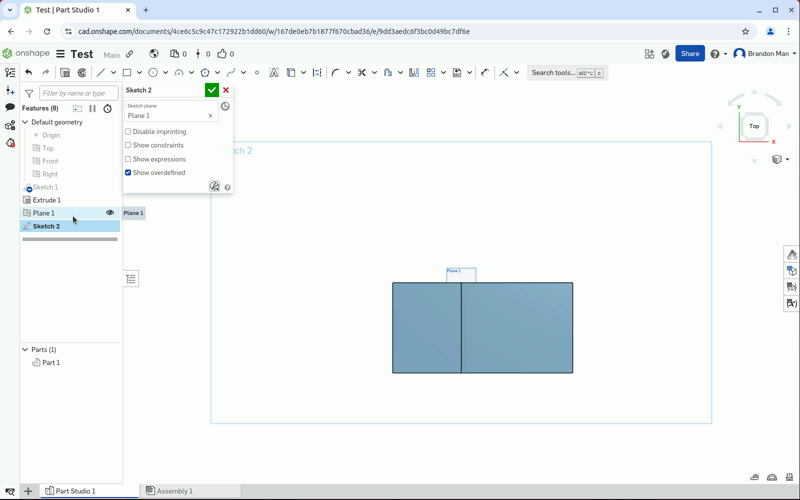
mouse_move(73, 352)
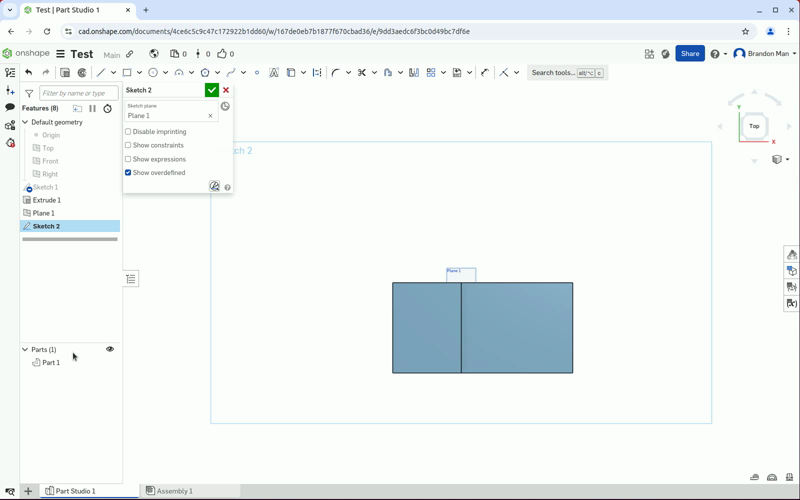
key(y)
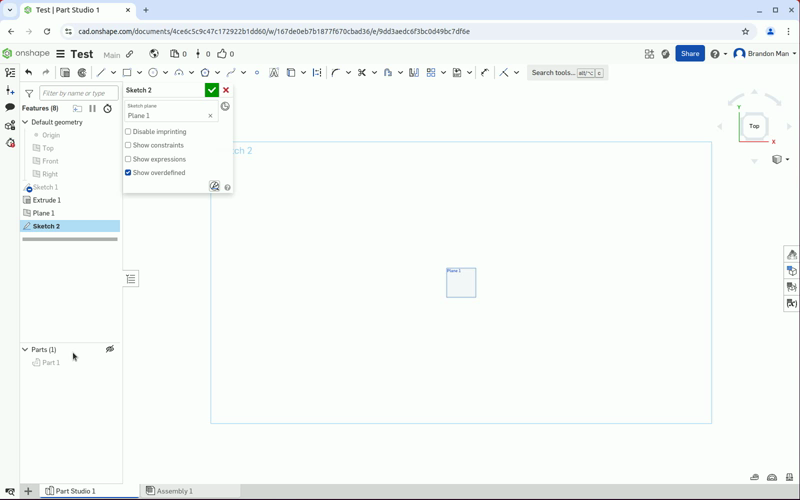
key(l)
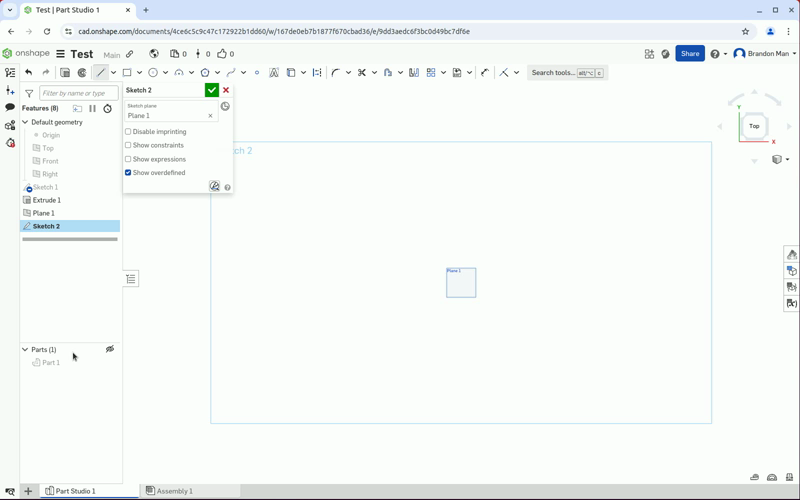
key_down(shift)
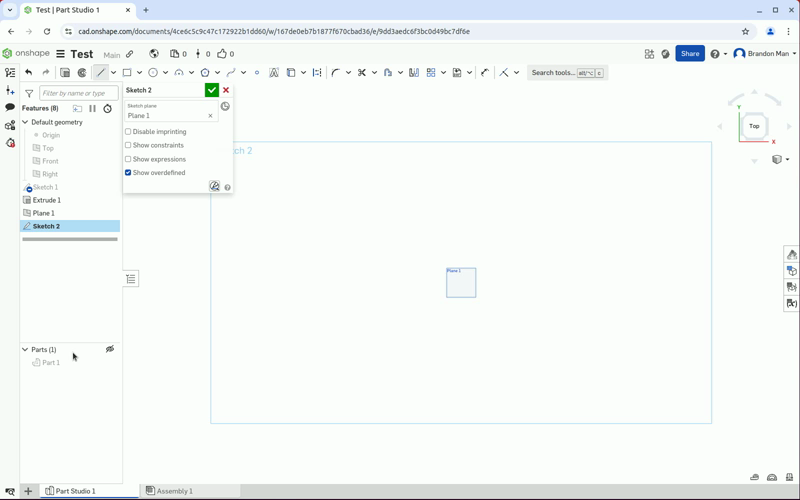
mouse_move(438, 373)
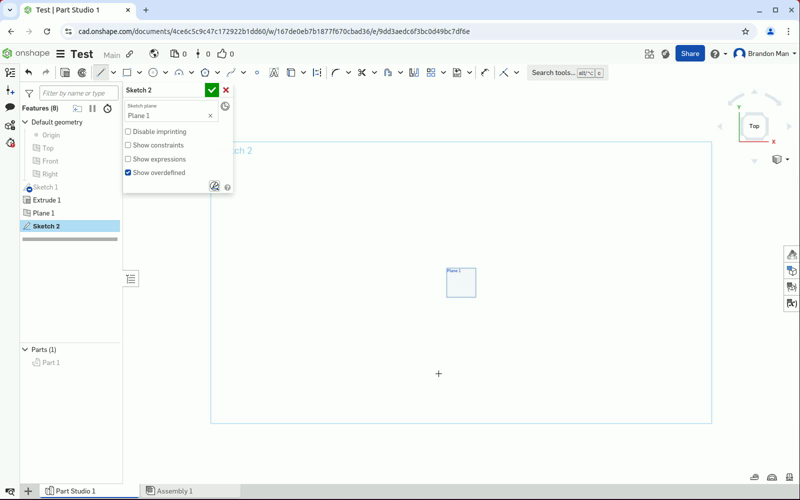
click(438, 373)
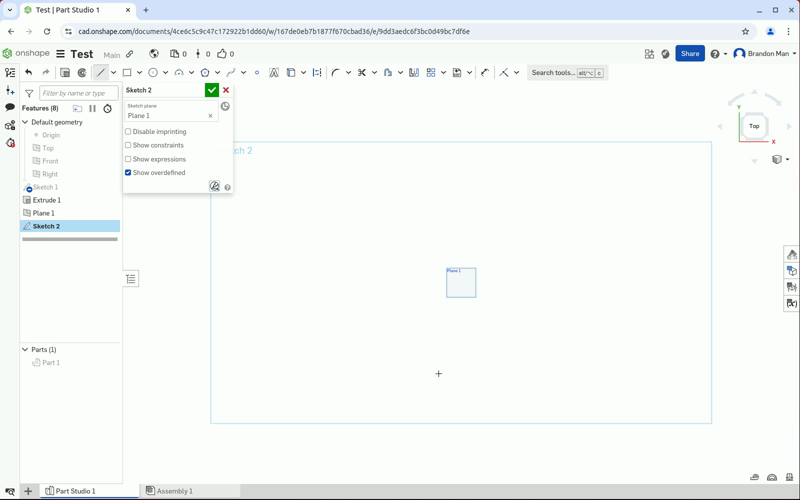
key_up(shift)
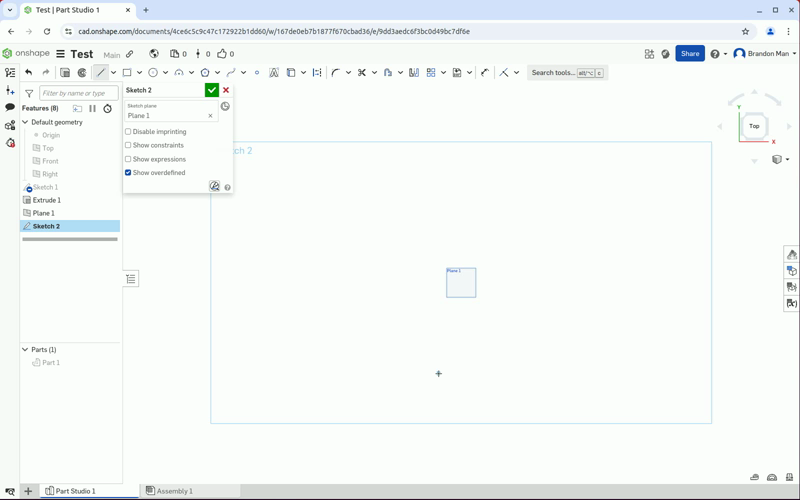
key_down(shift)
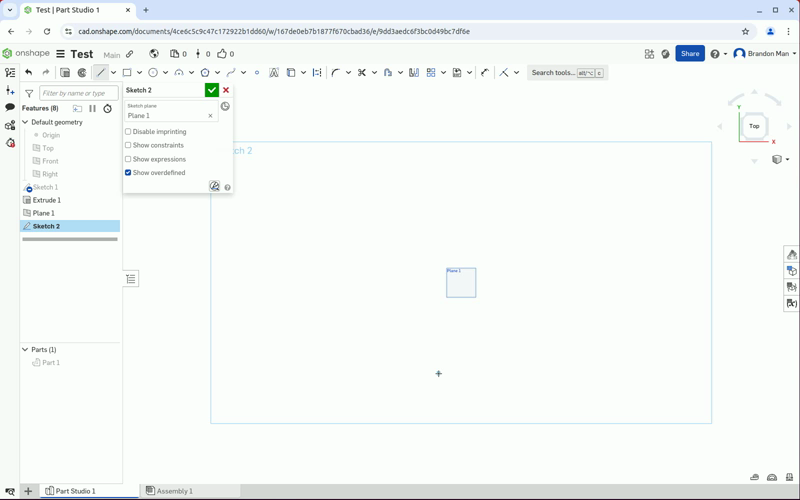
mouse_move(468, 373)
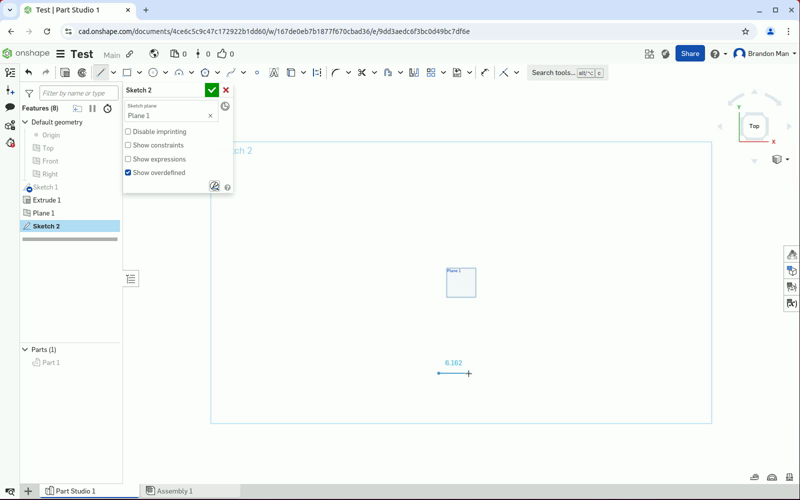
mouse_move(461, 373)
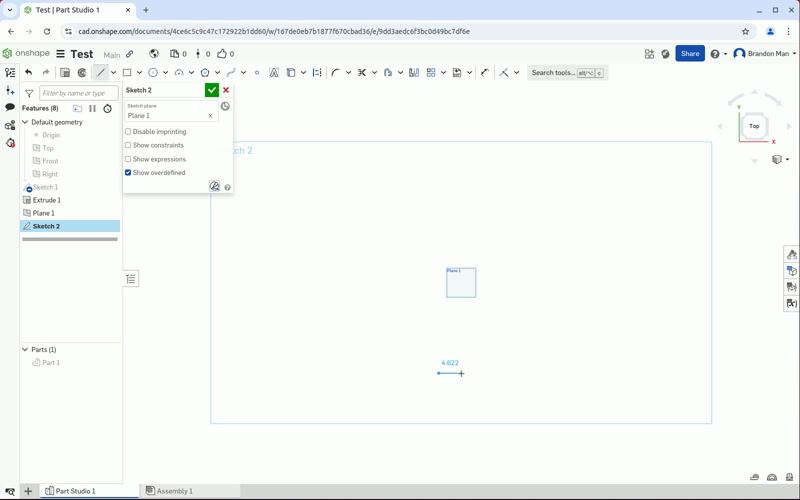
click(461, 373)
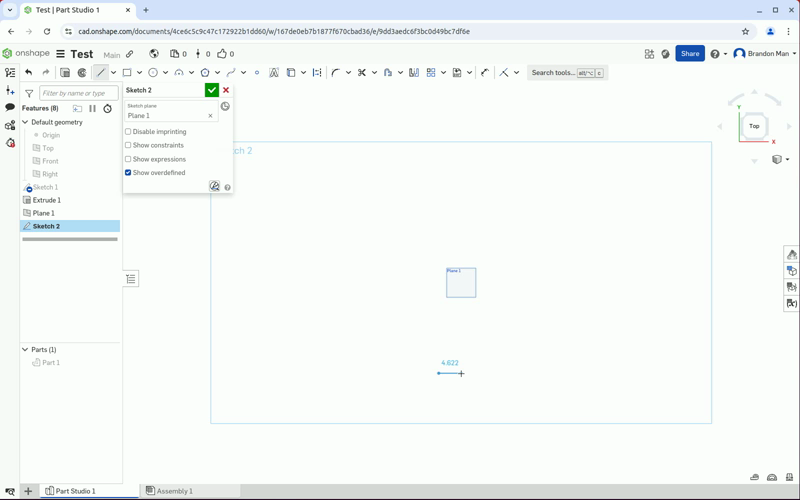
key_up(shift)
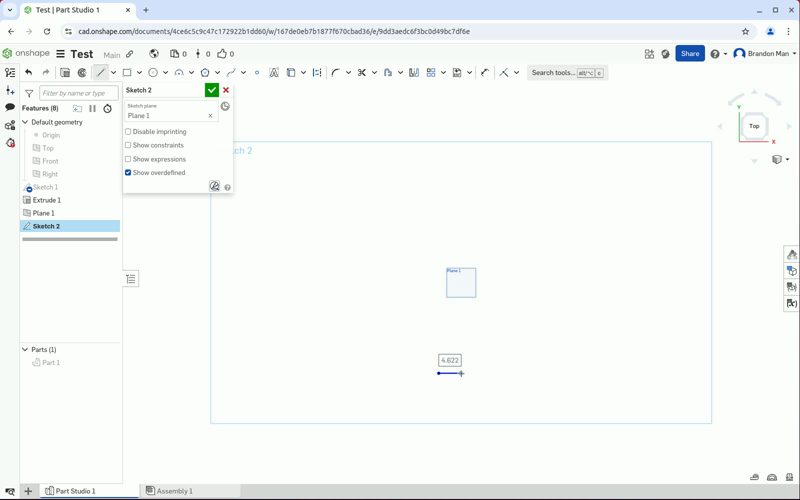
key_down(shift)
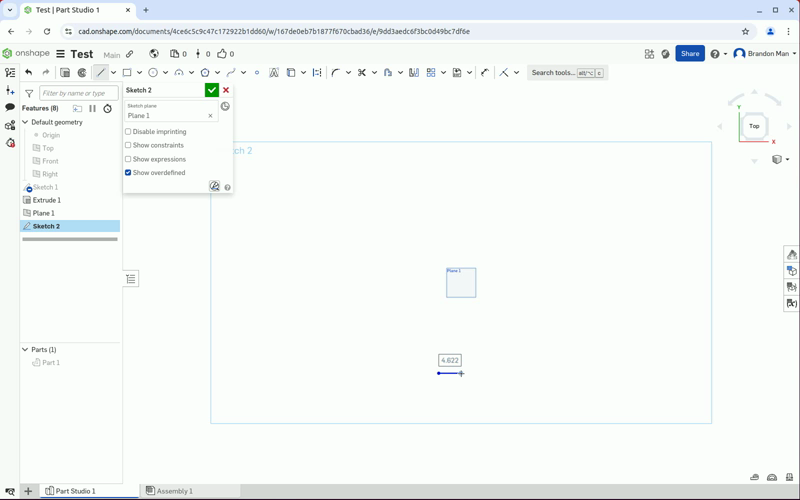
mouse_move(461, 282)
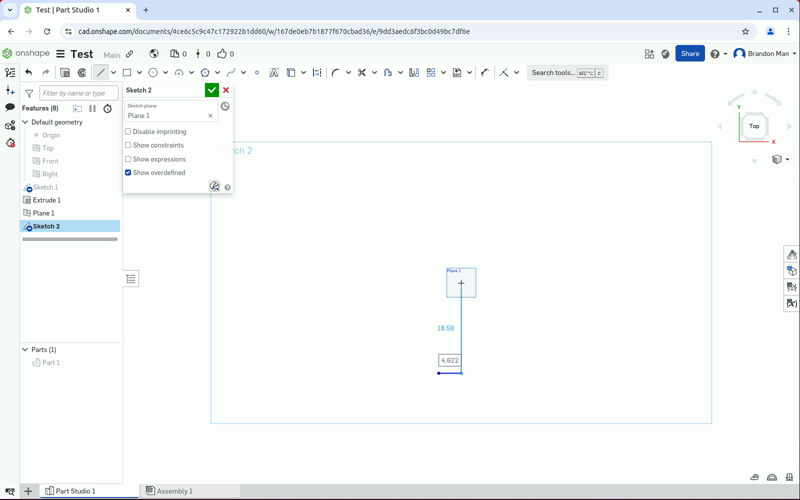
click(461, 282)
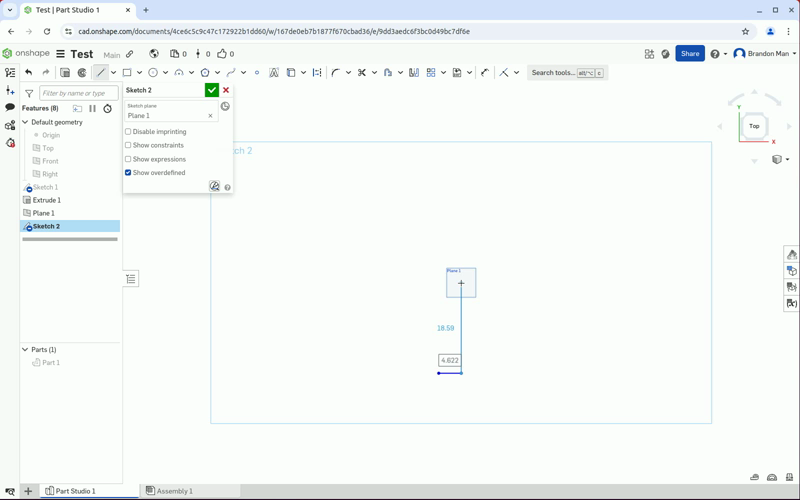
key_up(shift)
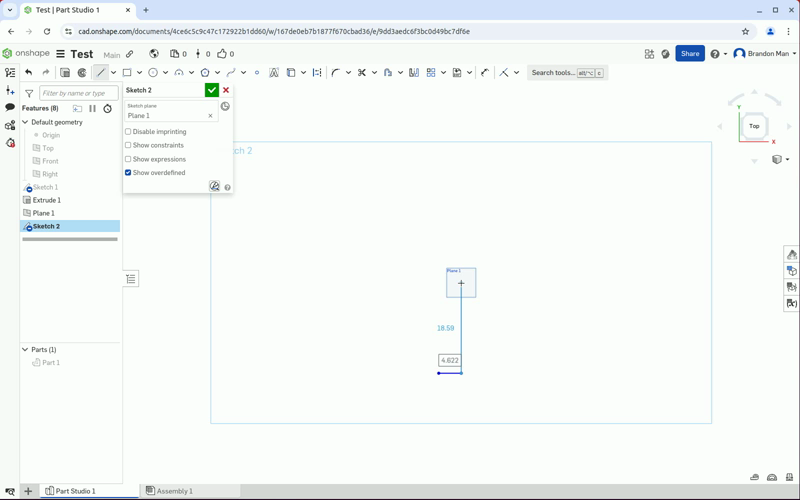
key_down(shift)
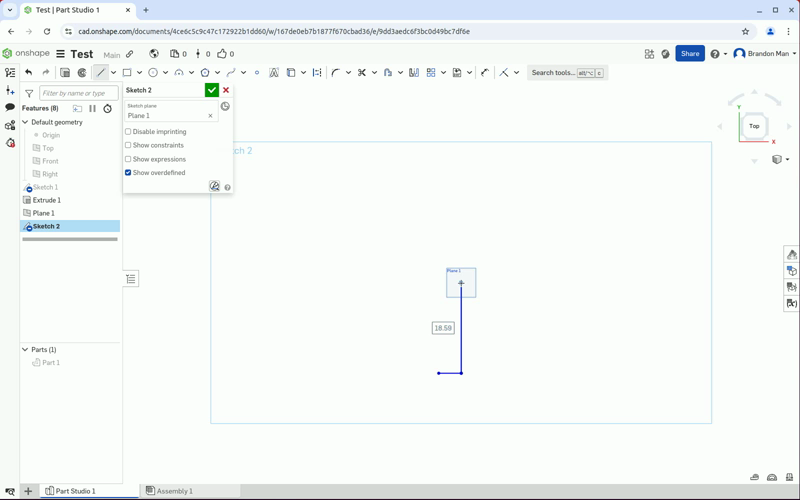
mouse_move(491, 282)
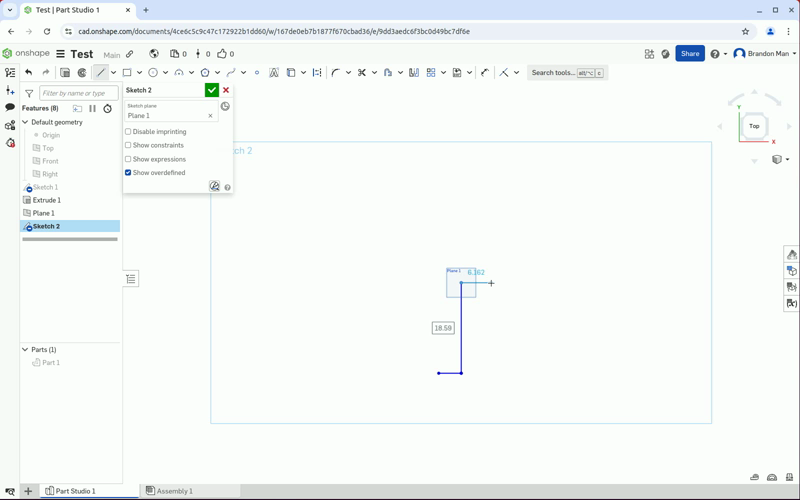
mouse_move(438, 282)
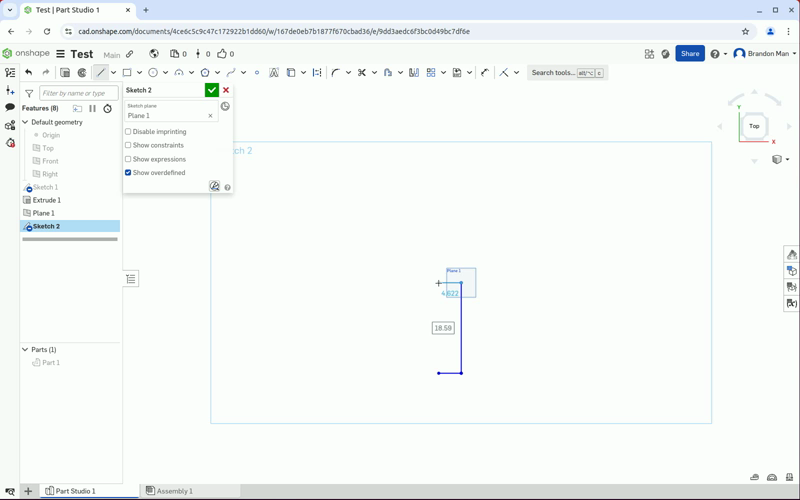
click(438, 282)
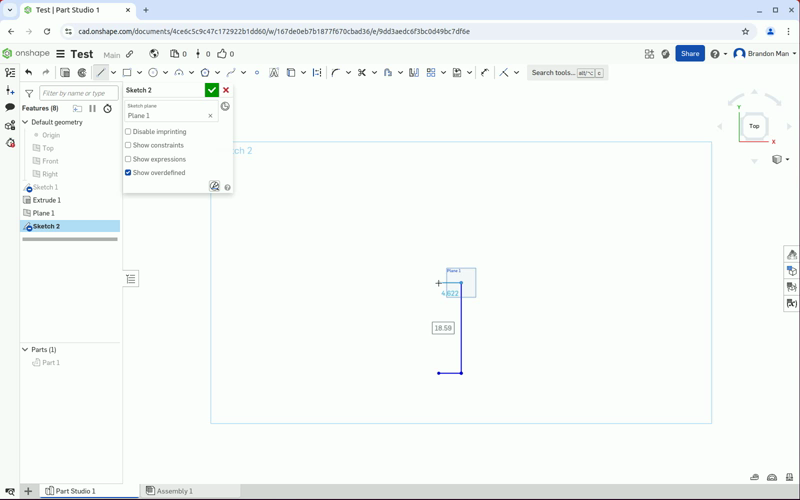
key_up(shift)
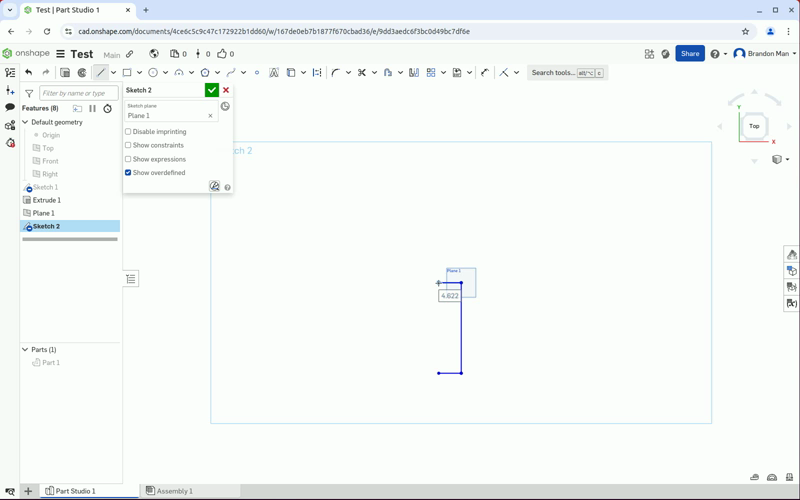
key_down(shift)
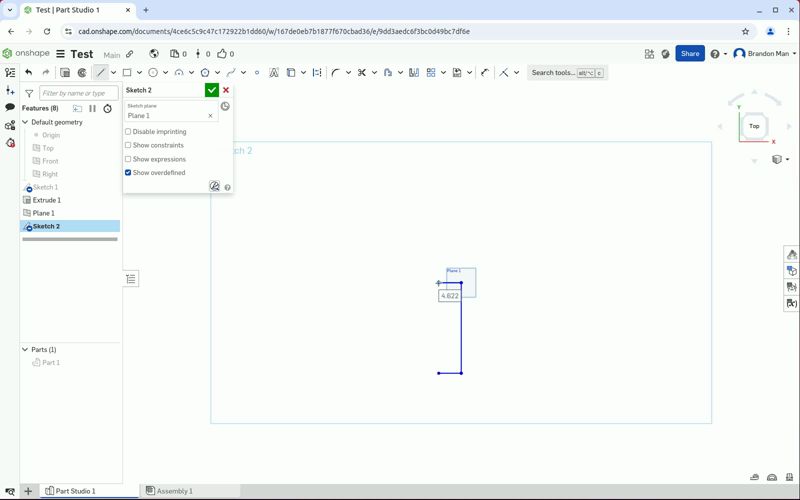
mouse_move(438, 373)
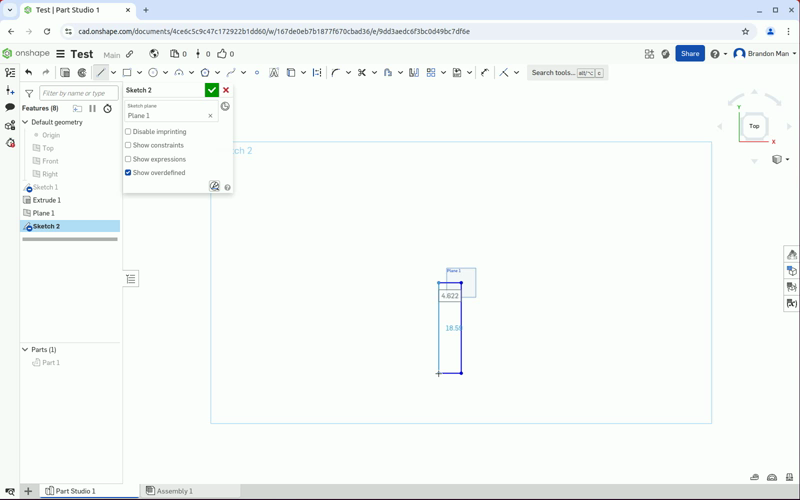
key_up(shift)
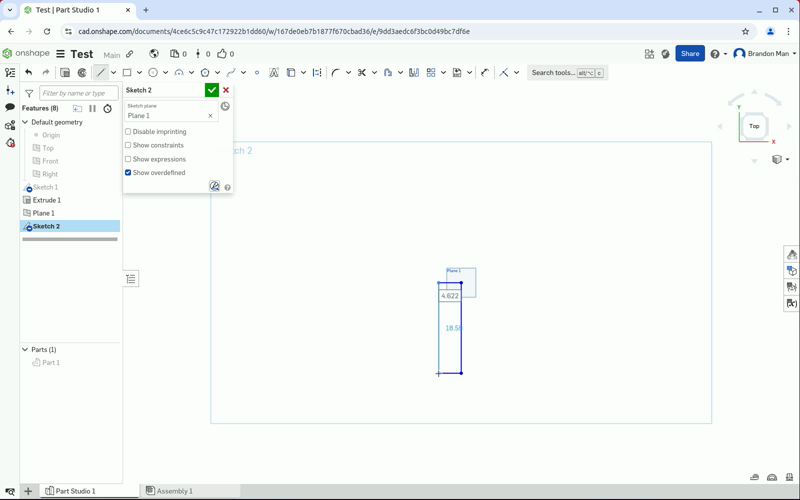
click(438, 373)
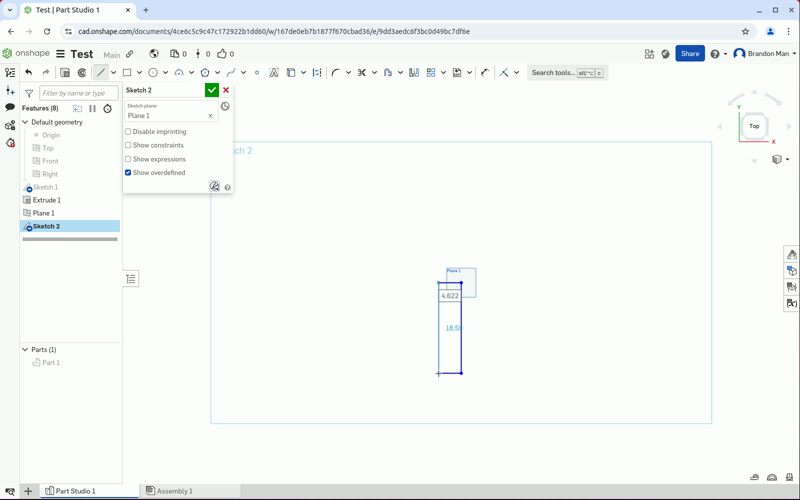
key(esc)
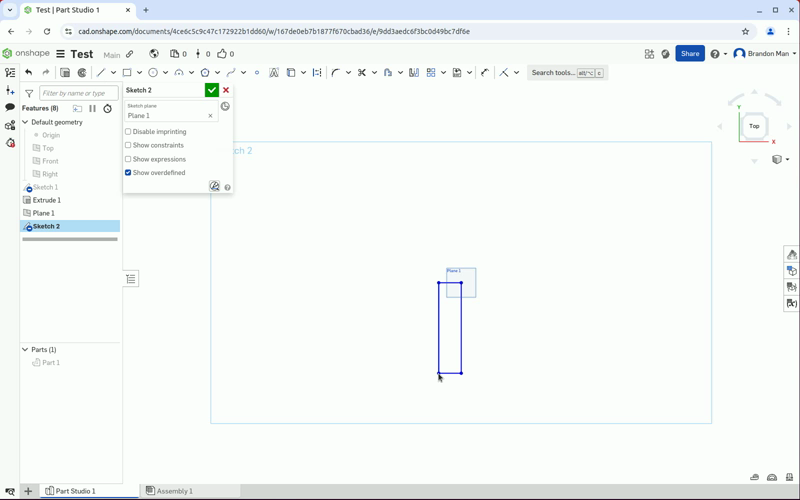
mouse_move(449, 317)
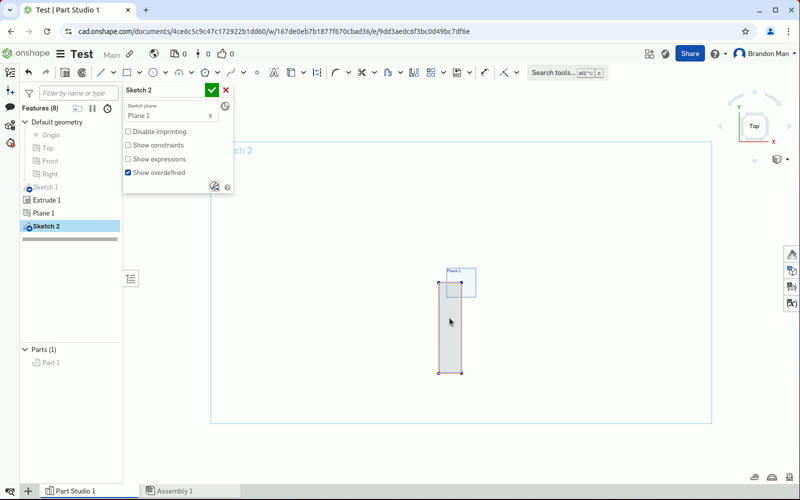
click(449, 317)
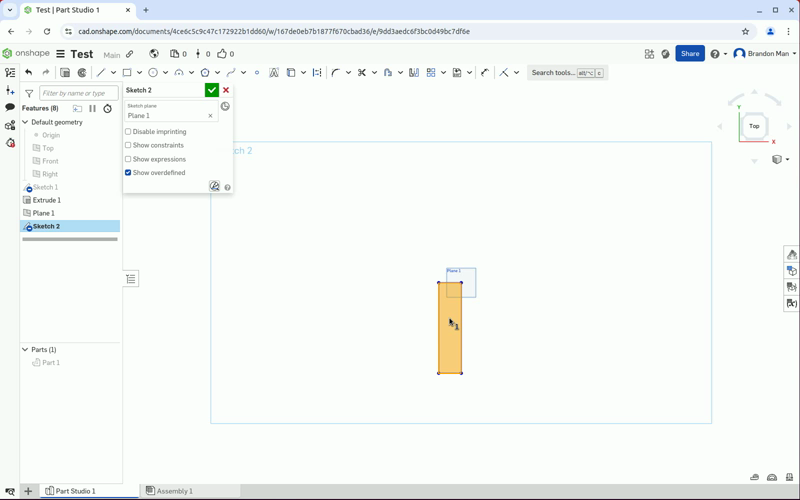
mouse_move(73, 352)
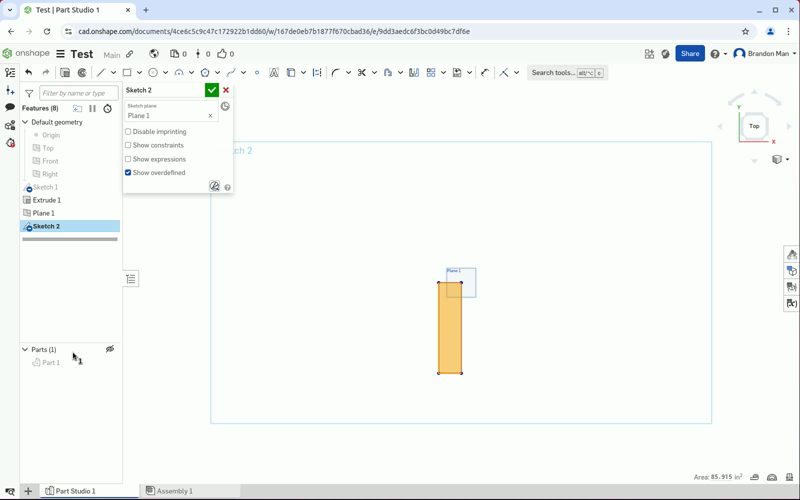
key(shift+y)
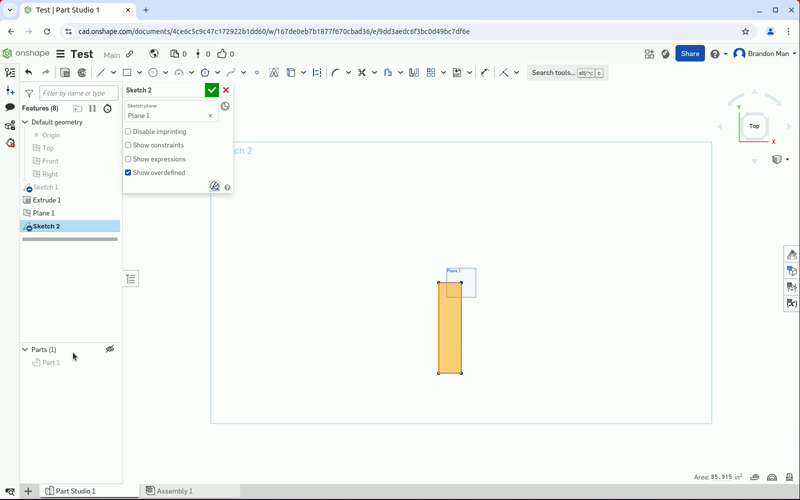
key(shift+e)
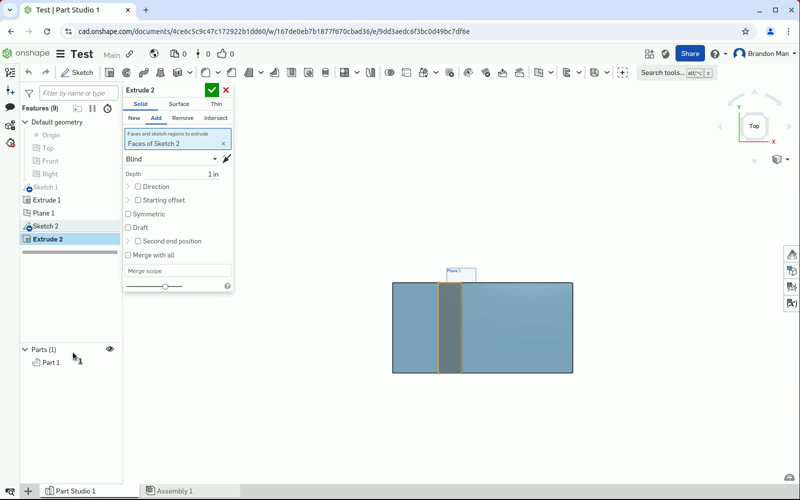
mouse_move(143, 106)
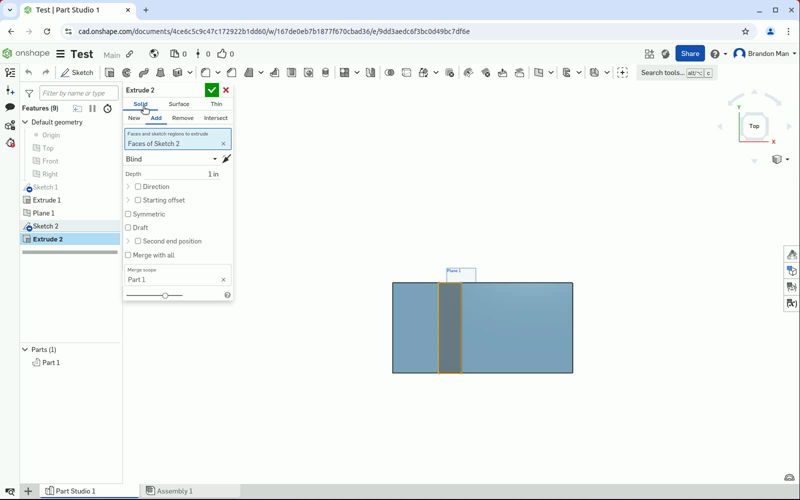
click(143, 106)
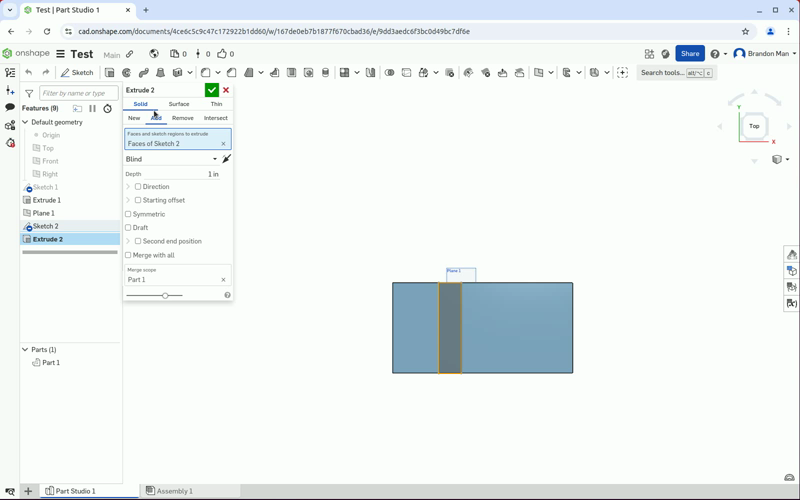
mouse_move(186, 120)
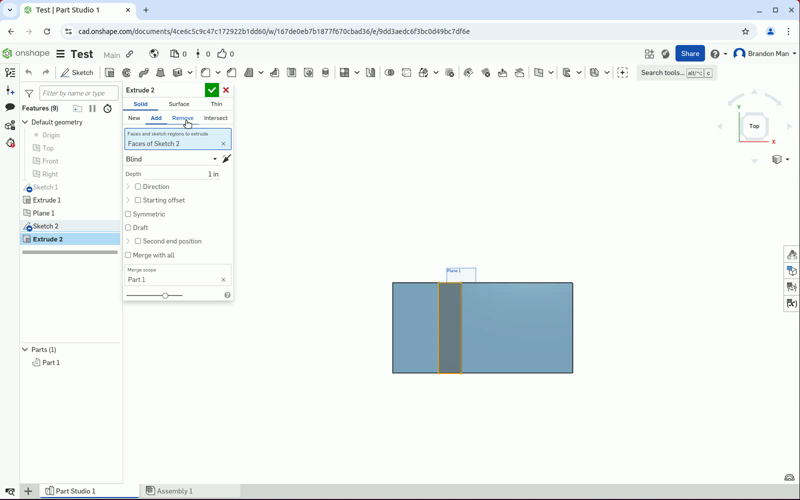
click(186, 120)
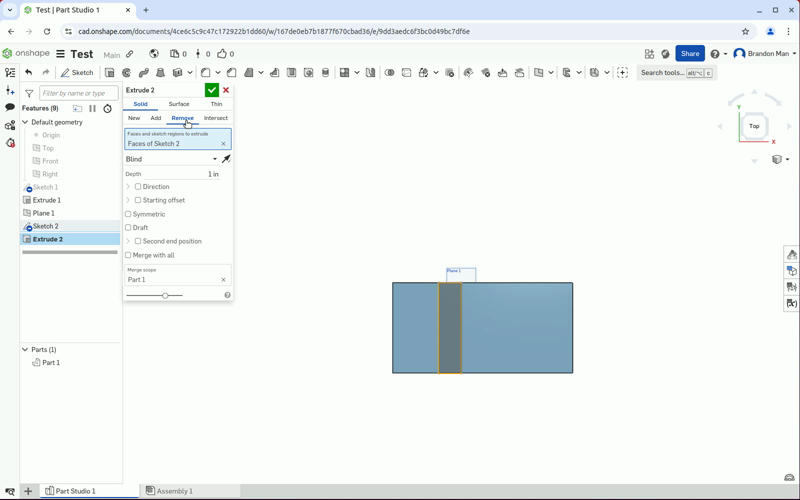
key(tab, 4)
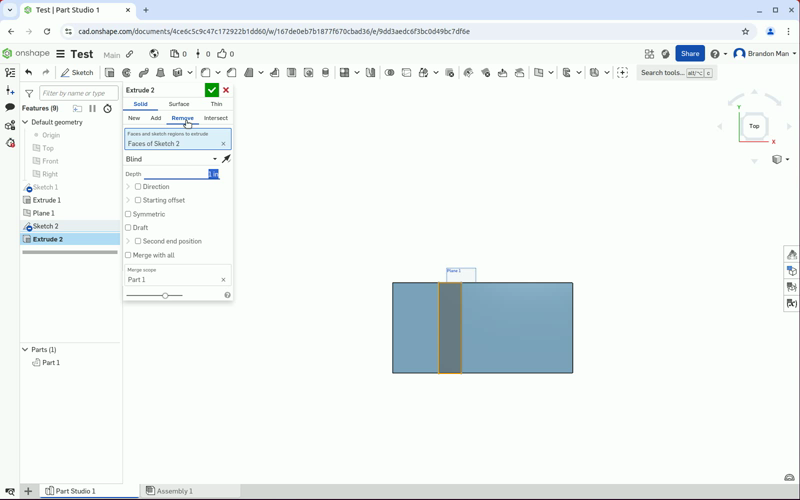
text(-9.147)
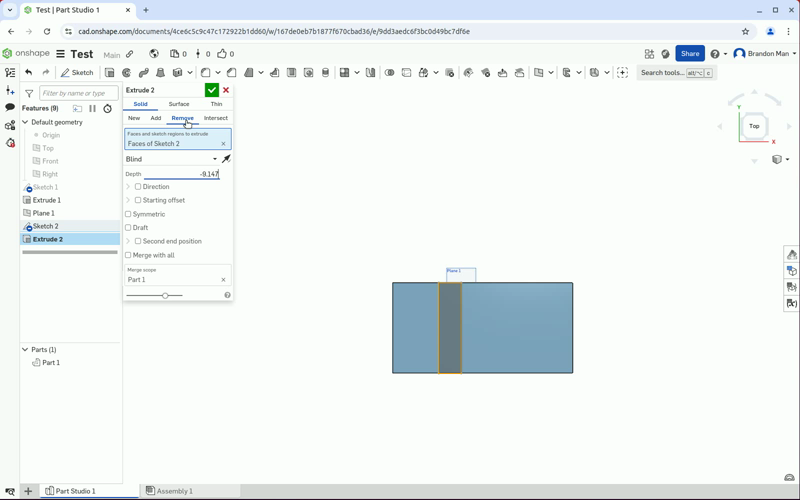
key(tab, 6)
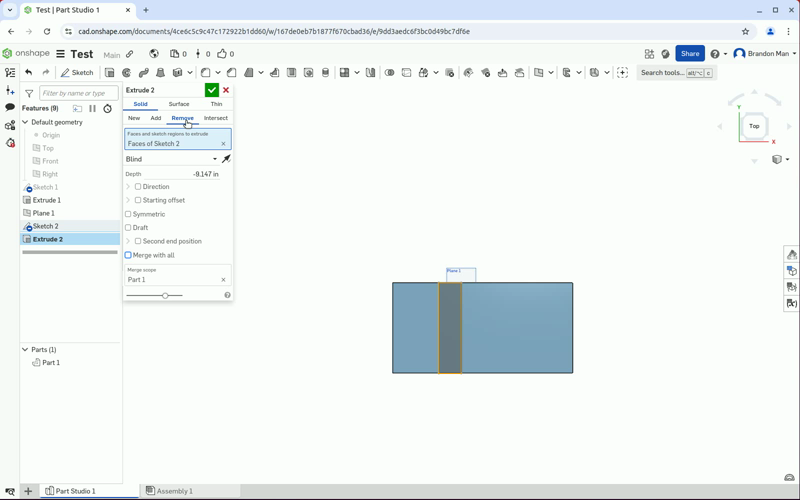
key(space)
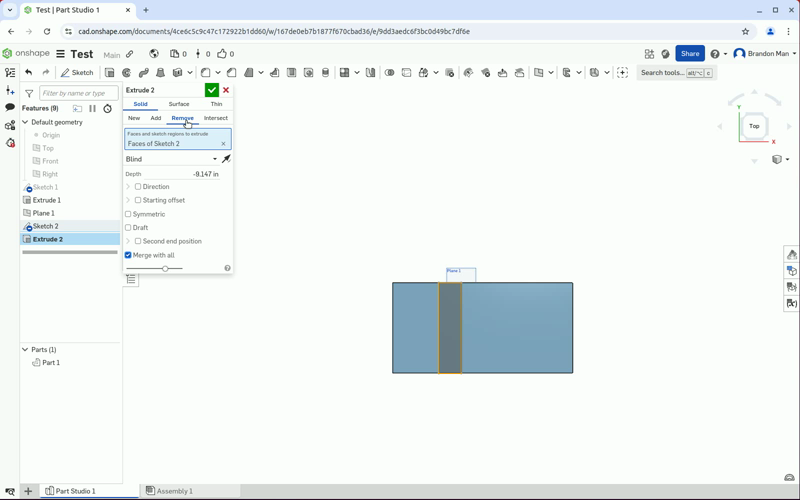
key(enter)
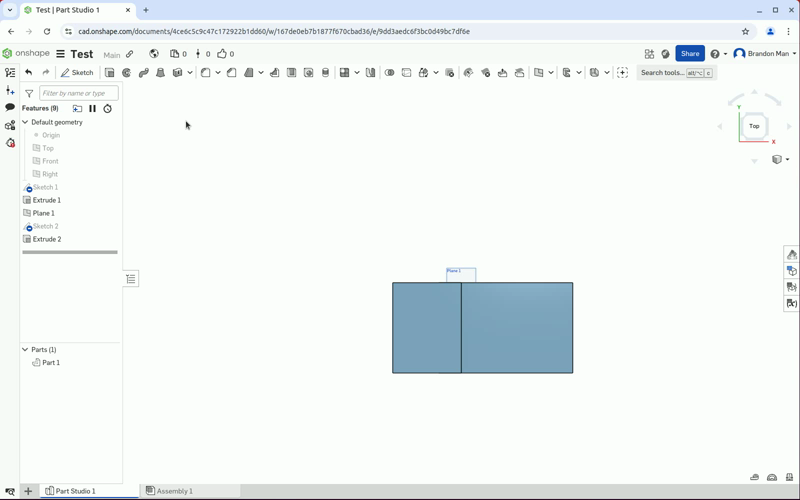
key(shift+h)
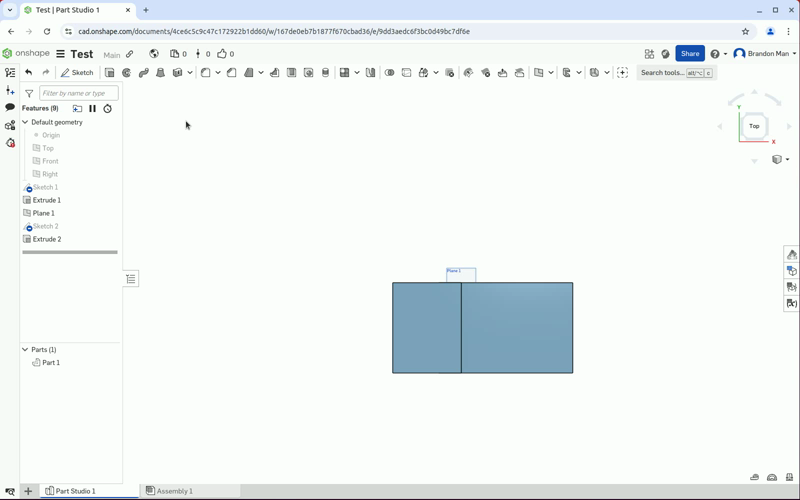
key(shift+h)
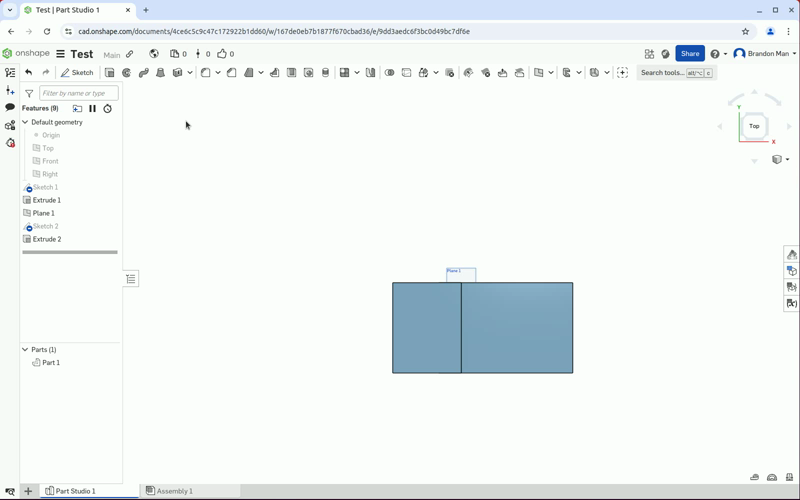
mouse_move(73, 189)
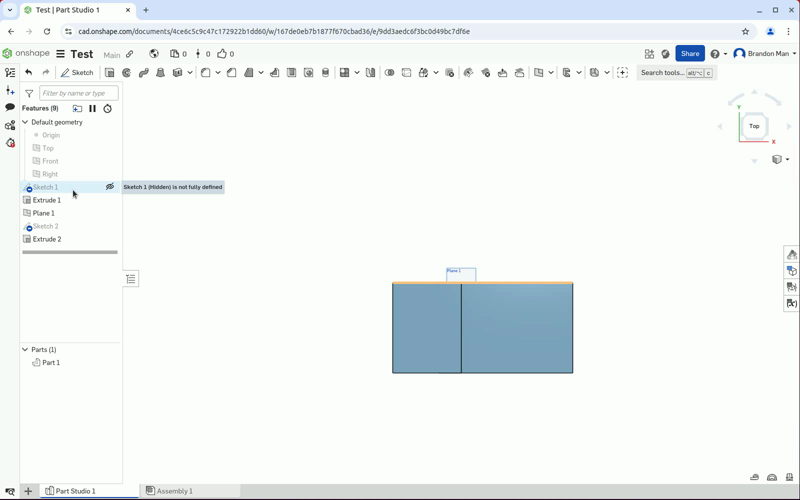
click(73, 189)
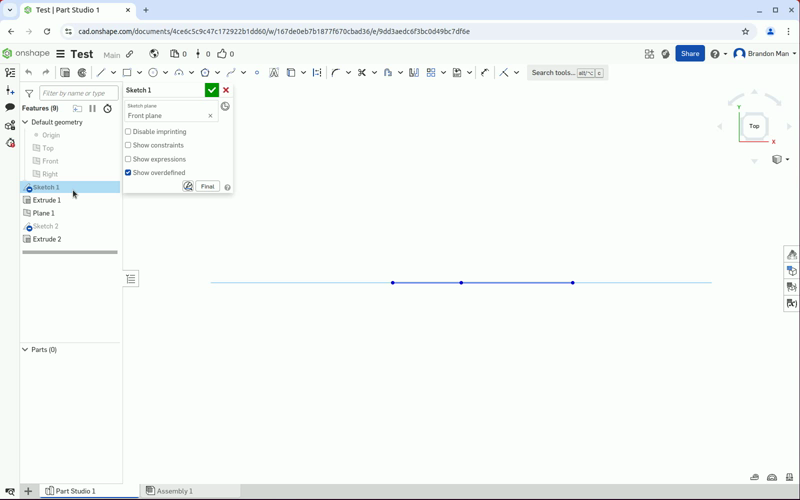
mouse_move(229, 92)
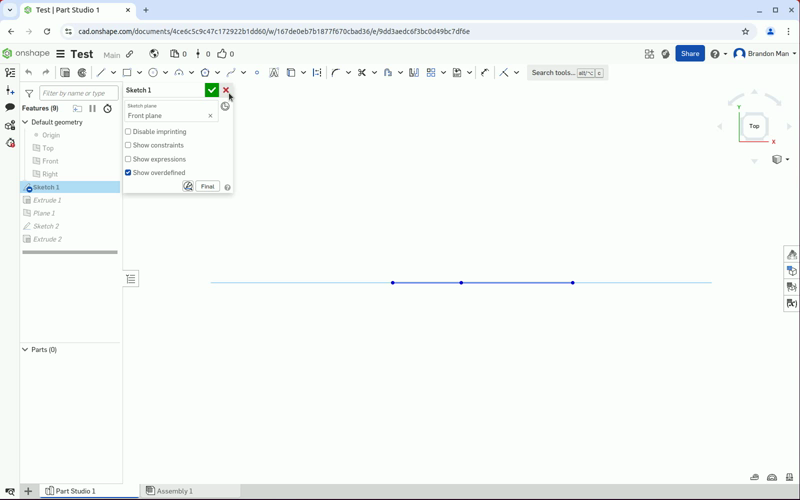
click(229, 92)
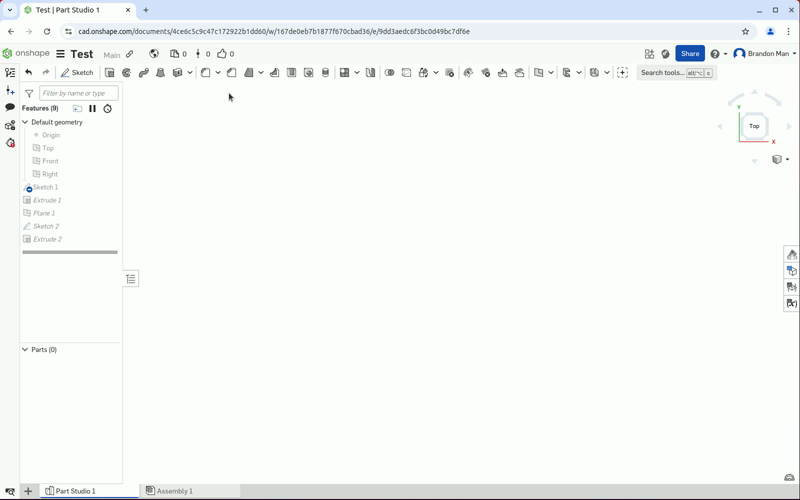
key(shift+s)
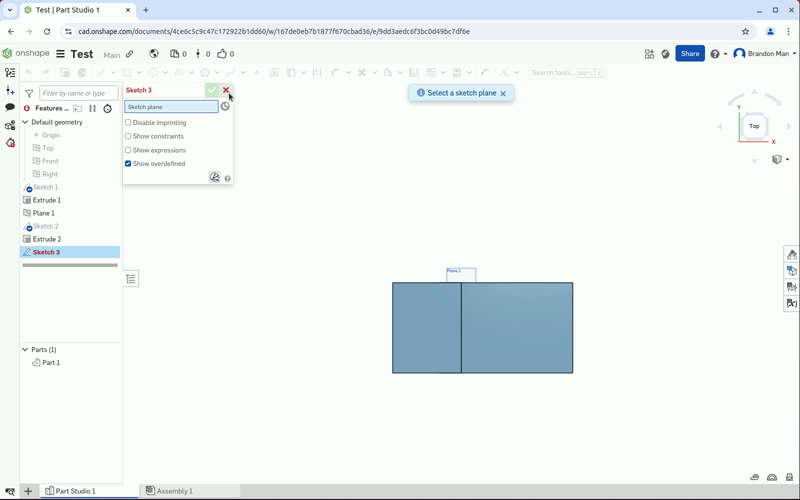
mouse_move(73, 215)
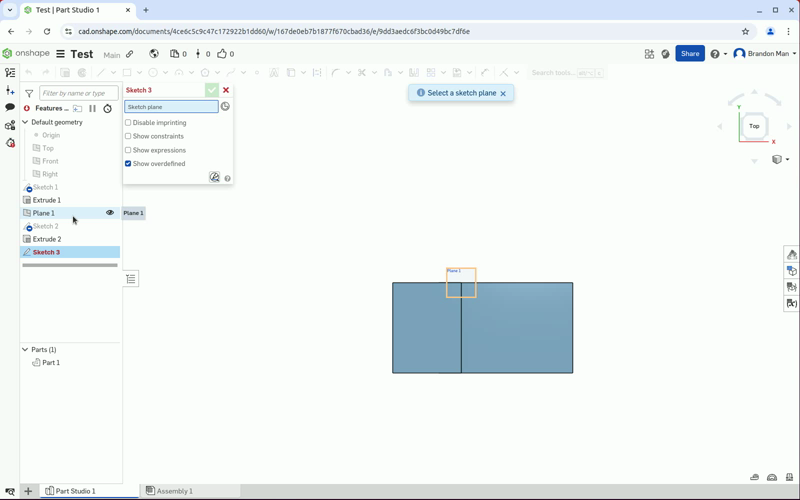
click(73, 215)
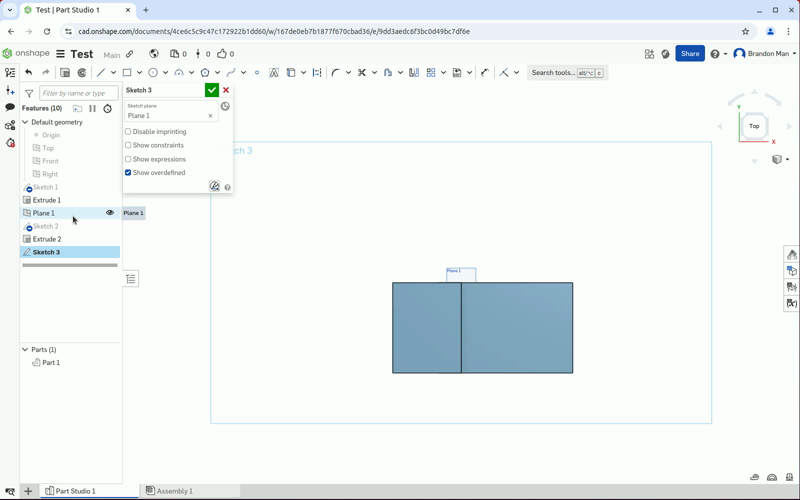
mouse_move(73, 352)
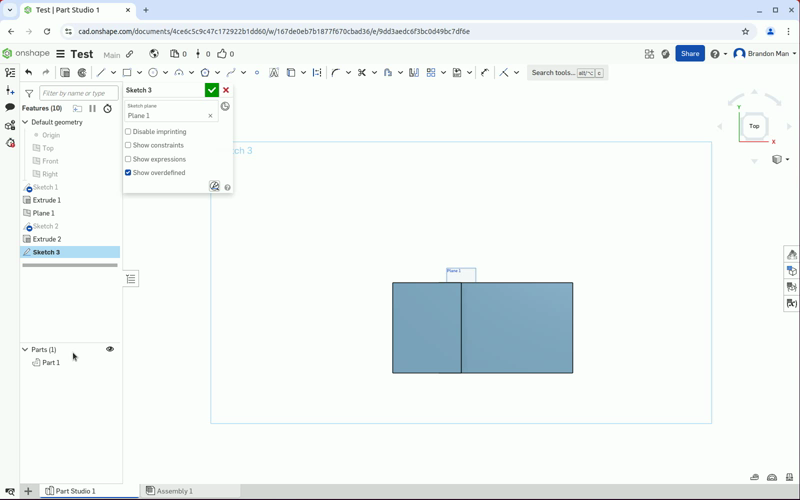
key(y)
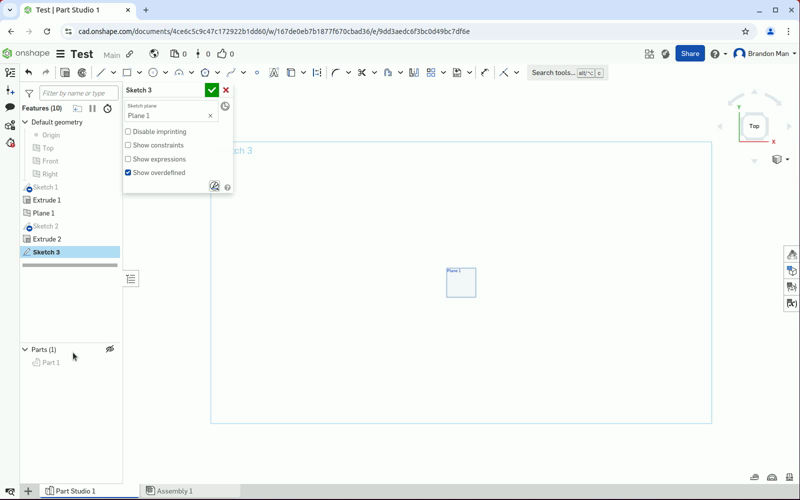
key(l)
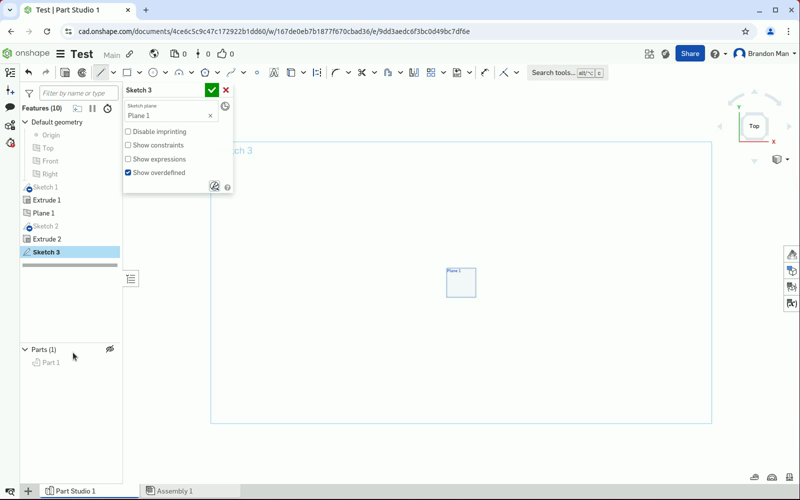
key_down(shift)
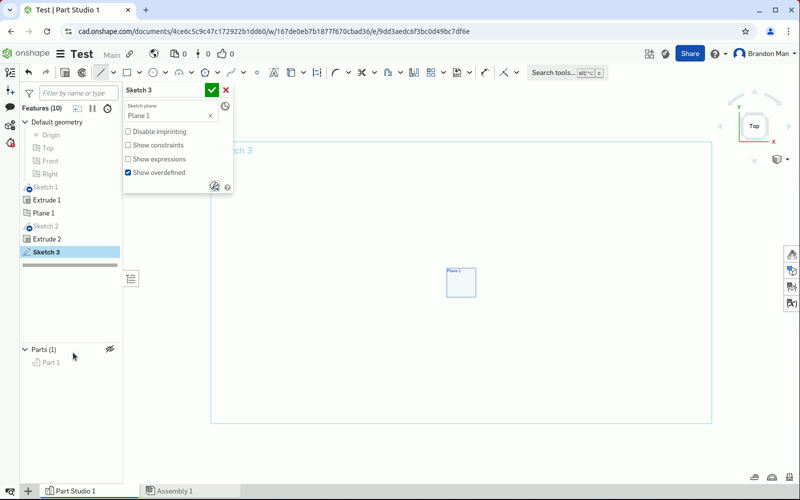
mouse_move(438, 373)
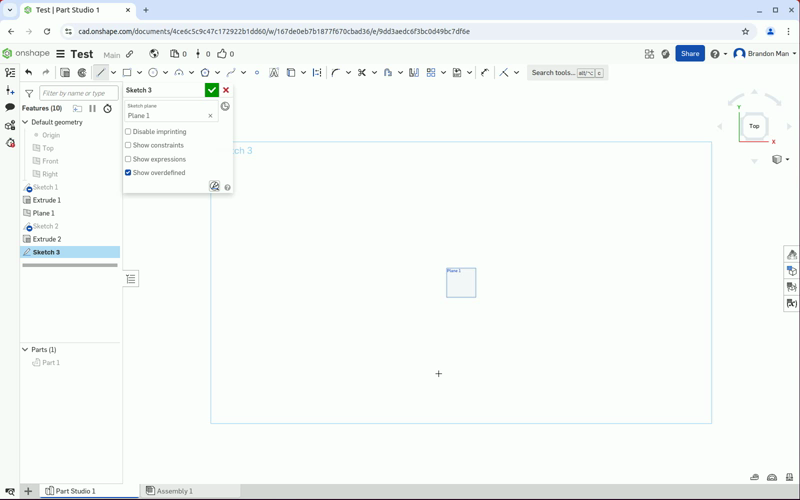
click(438, 373)
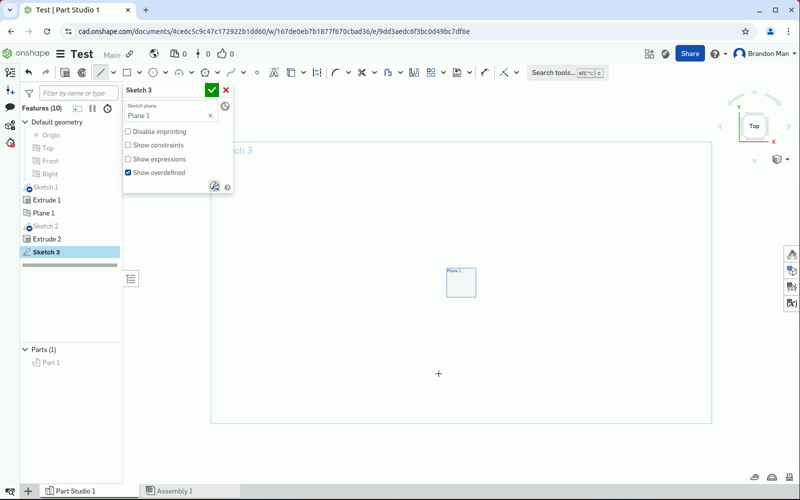
key_up(shift)
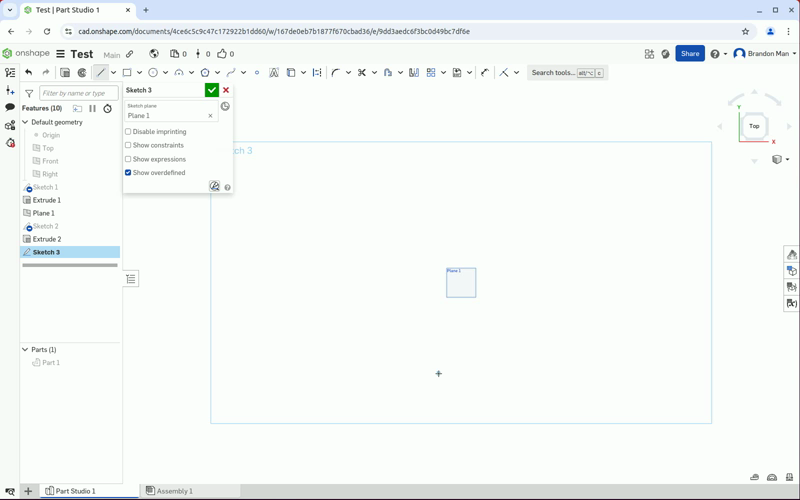
key_down(shift)
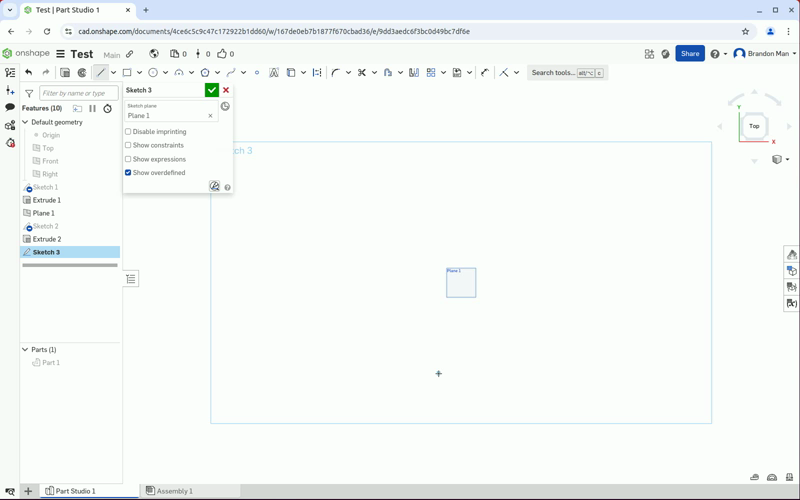
mouse_move(573, 373)
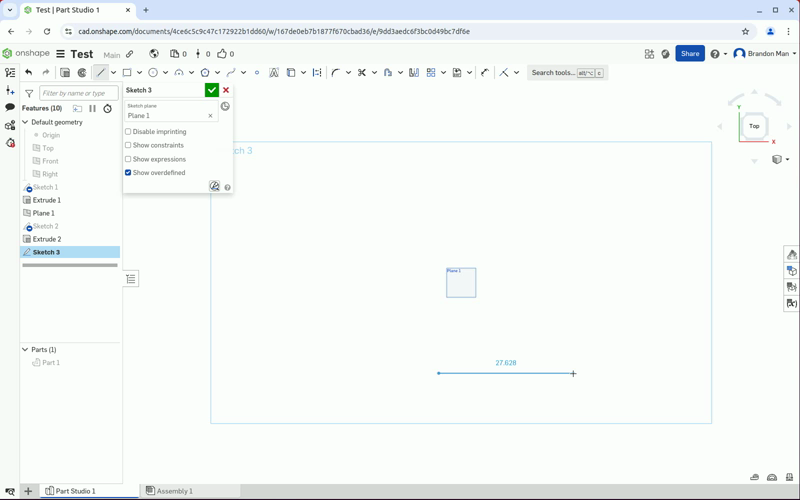
click(573, 373)
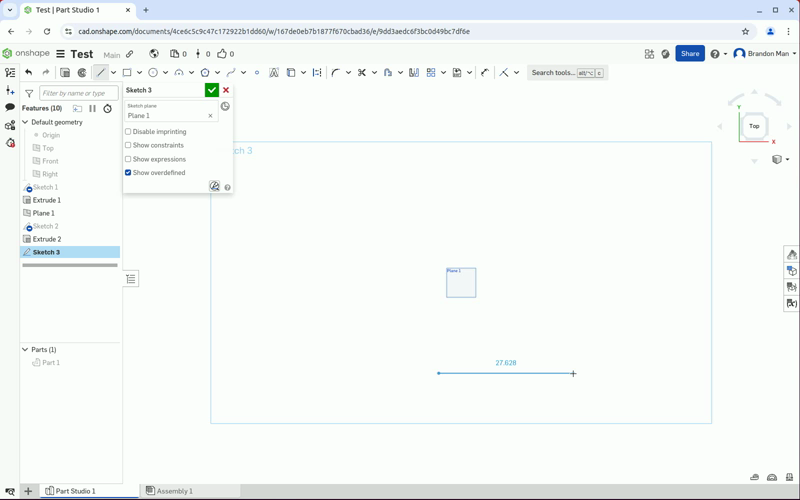
key_up(shift)
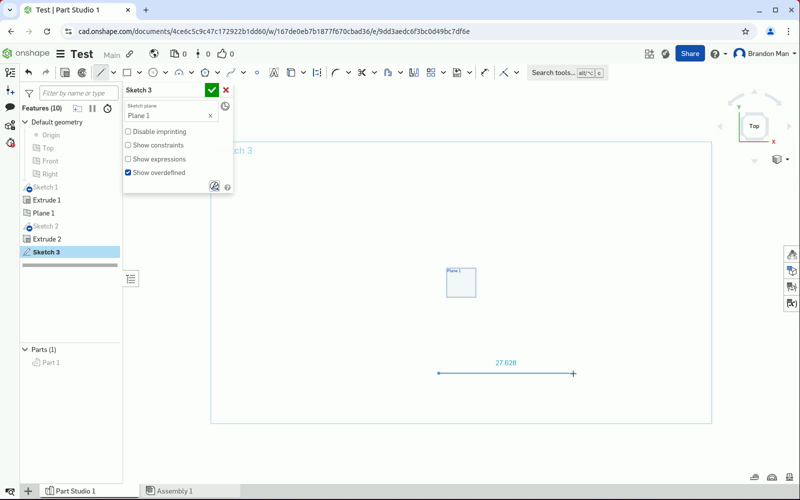
key_down(shift)
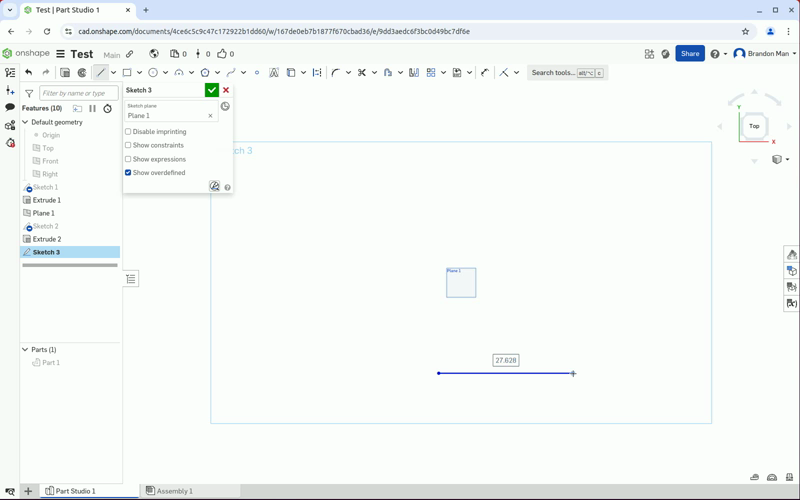
mouse_move(589, 373)
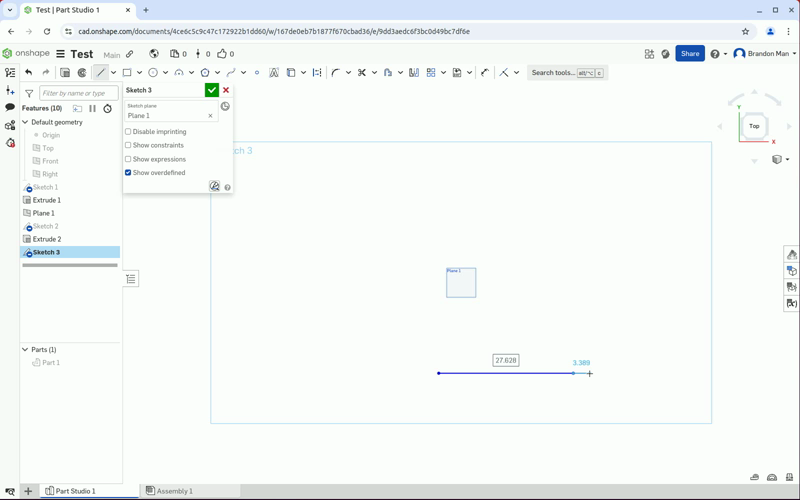
mouse_move(573, 346)
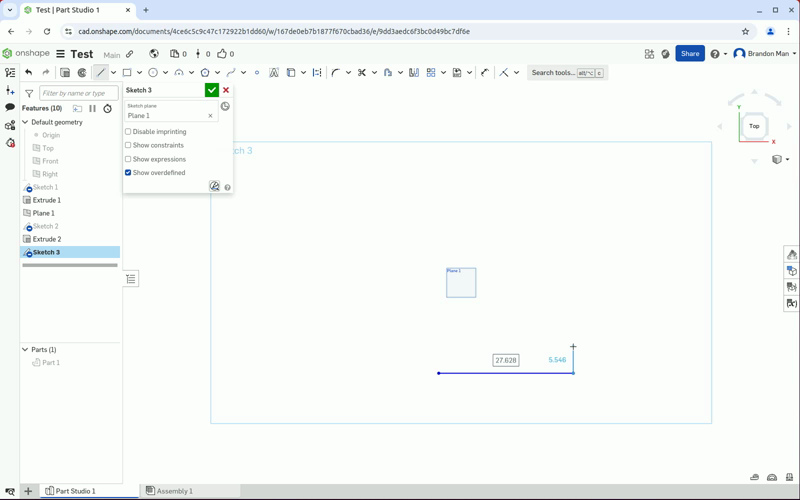
click(573, 346)
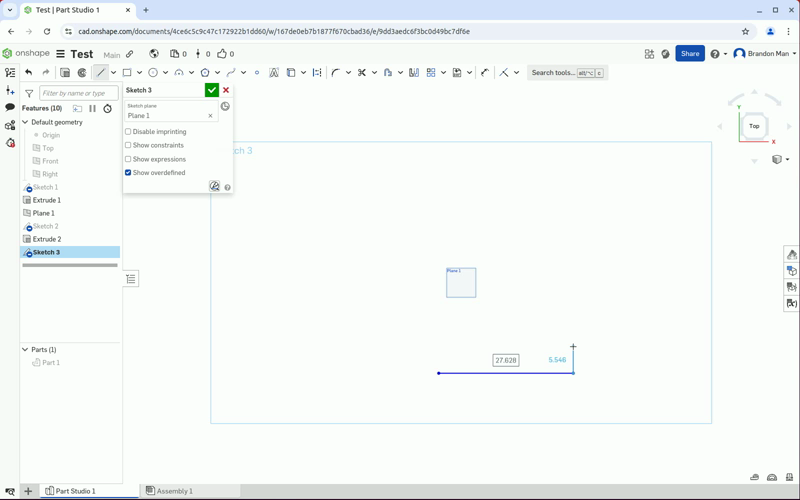
key_up(shift)
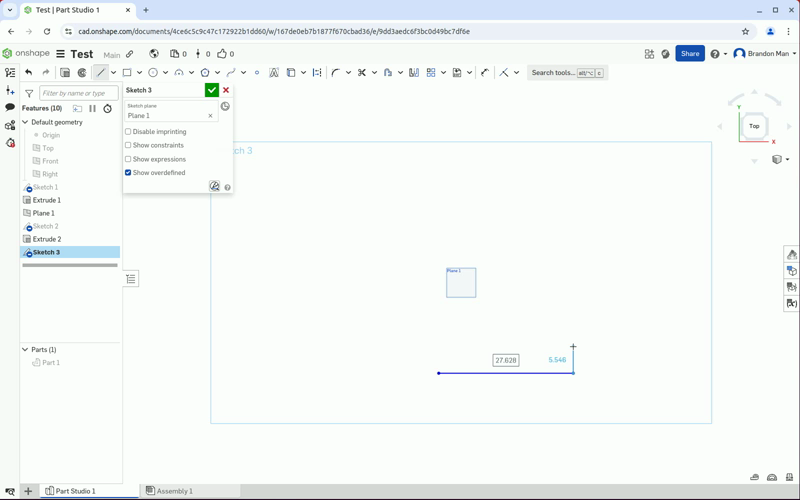
key_down(shift)
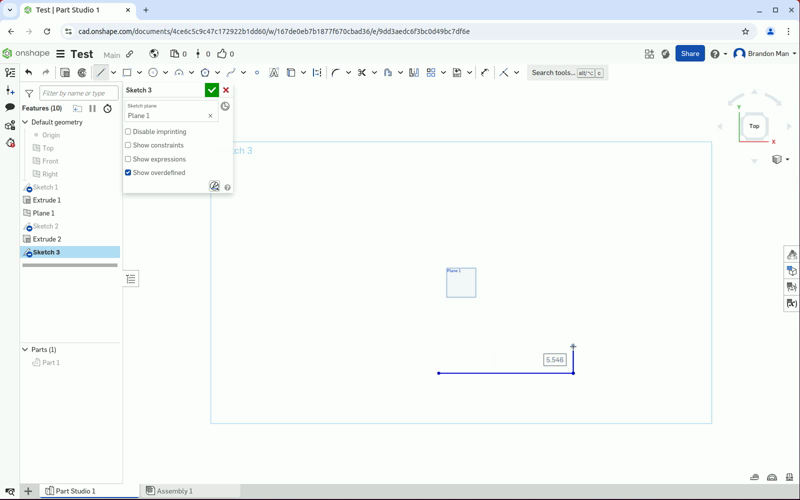
mouse_move(438, 346)
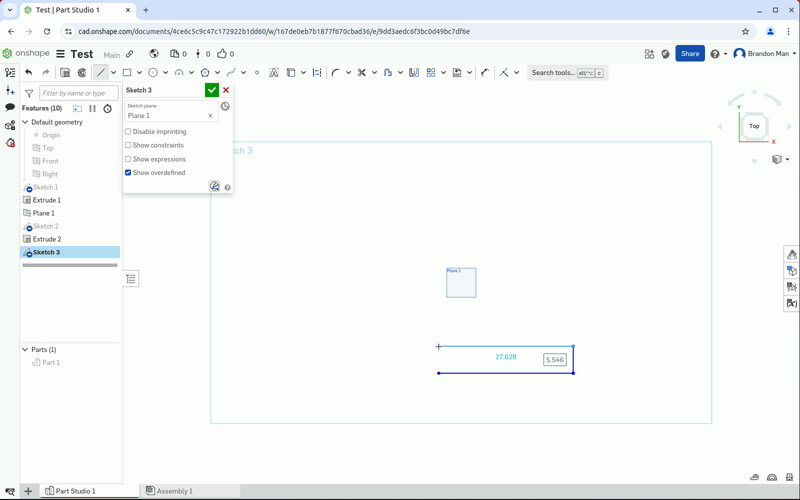
click(438, 346)
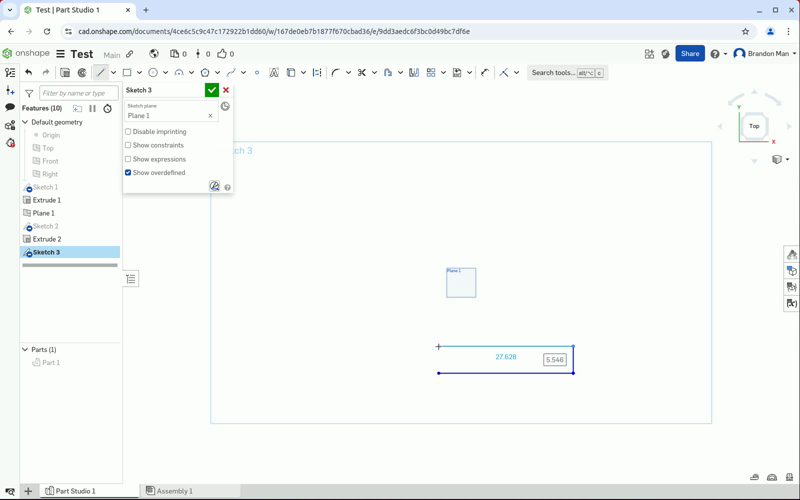
key_up(shift)
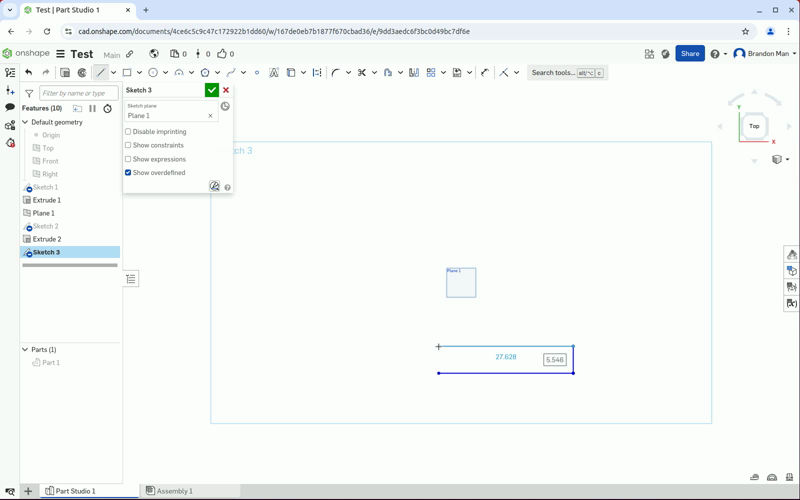
mouse_move(468, 346)
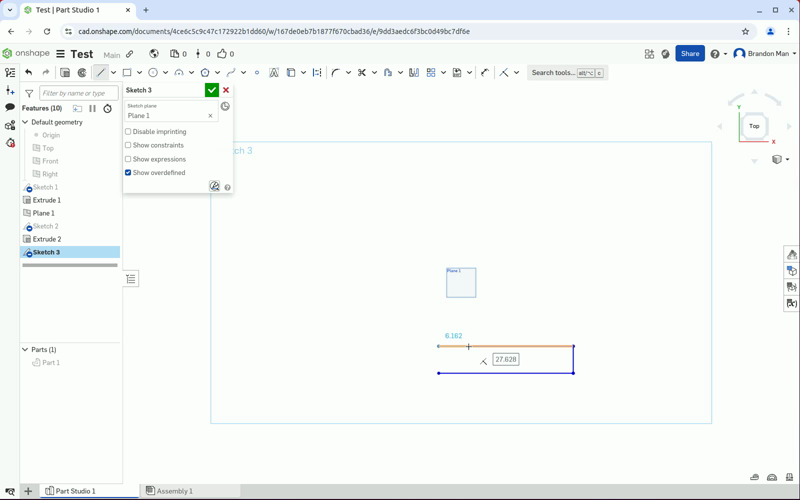
key_down(shift)
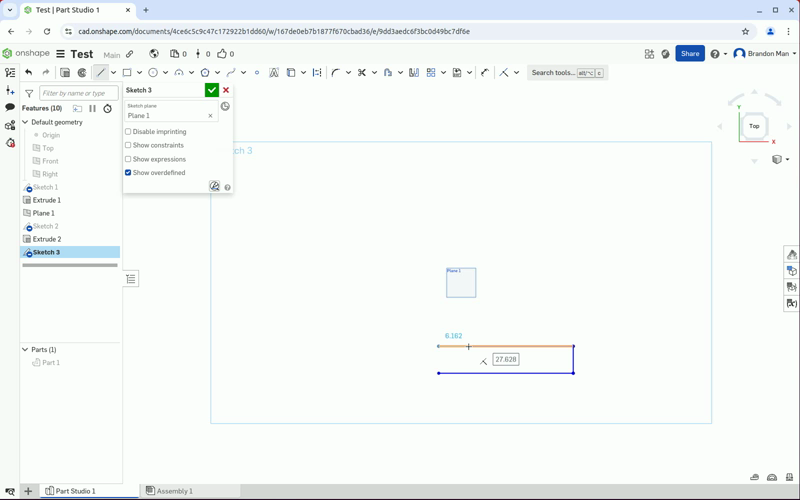
mouse_move(438, 373)
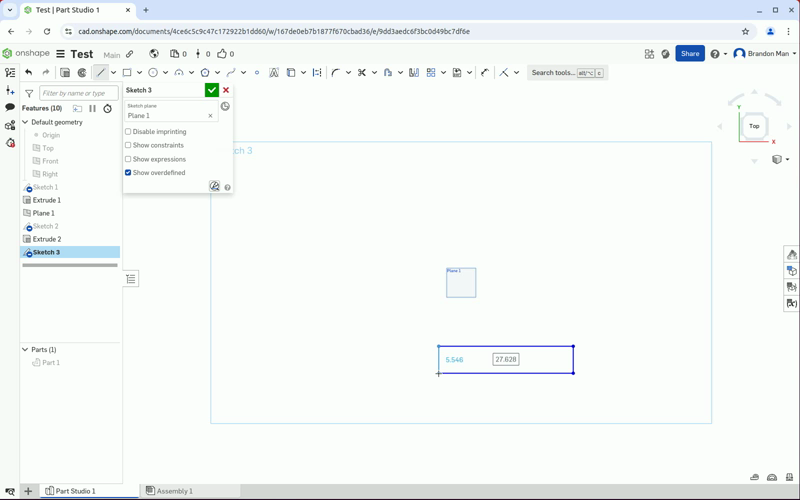
key_up(shift)
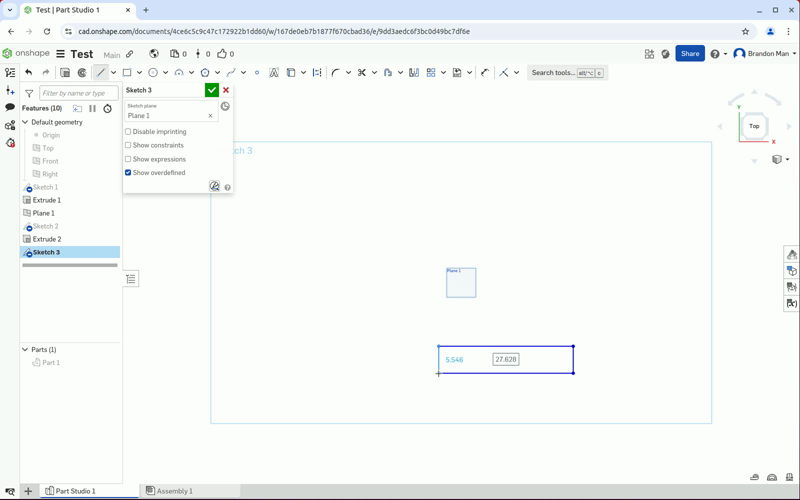
click(438, 373)
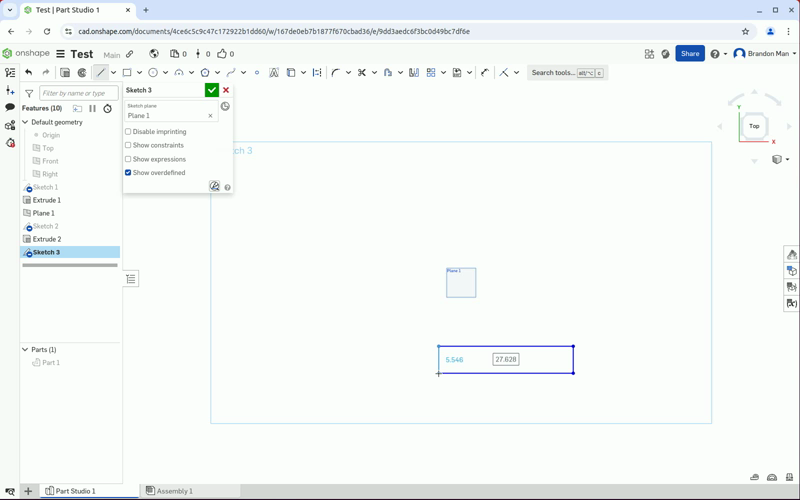
key(esc)
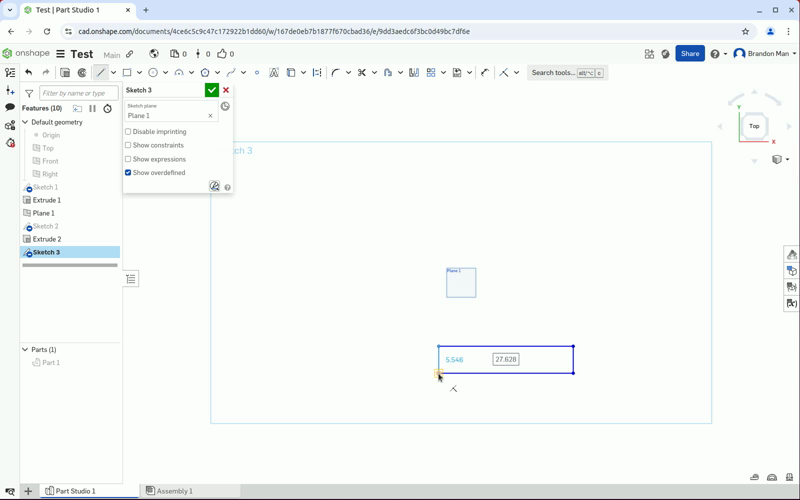
mouse_move(459, 353)
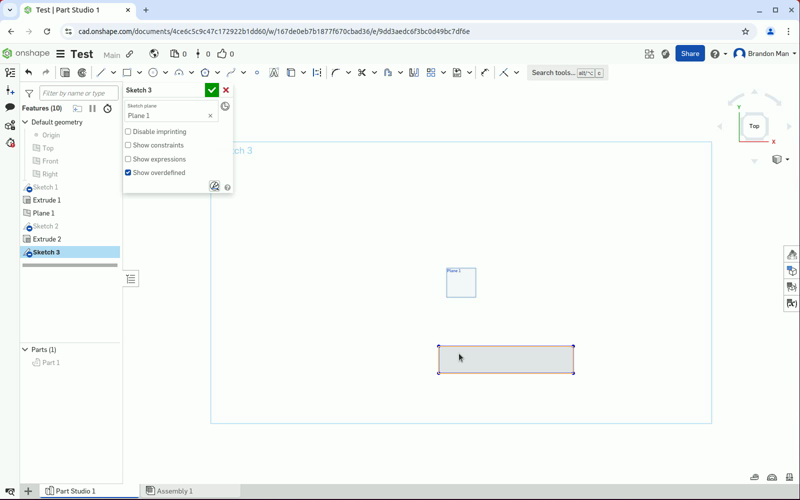
click(459, 353)
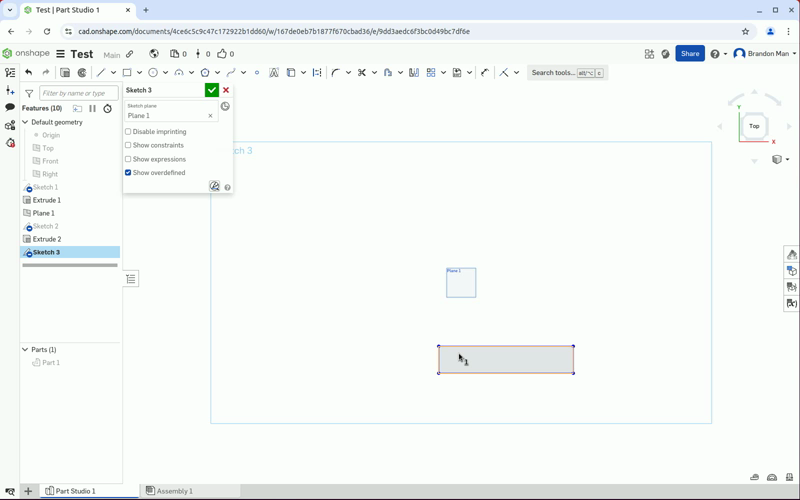
mouse_move(73, 352)
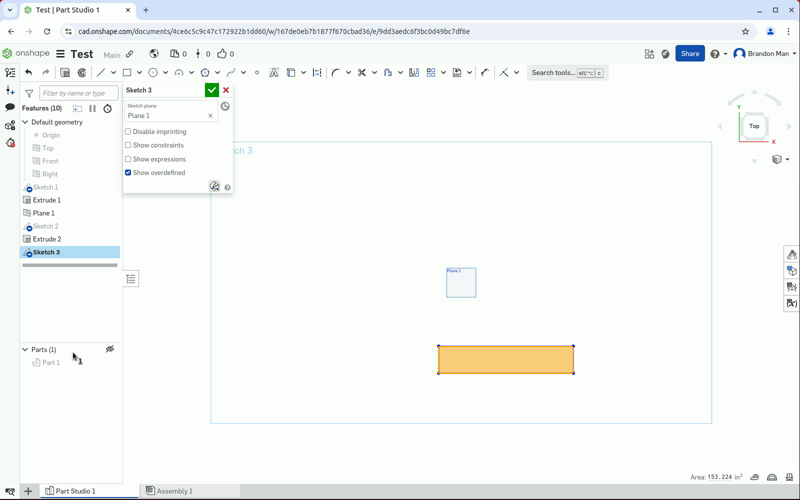
key(shift+y)
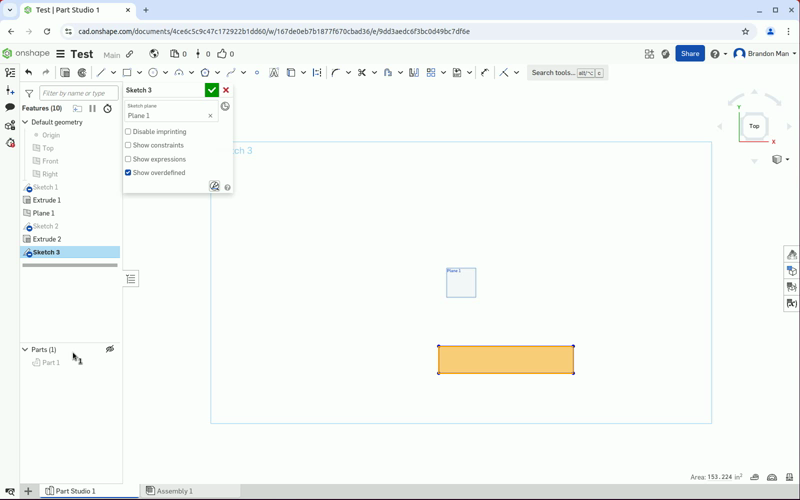
key(shift+e)
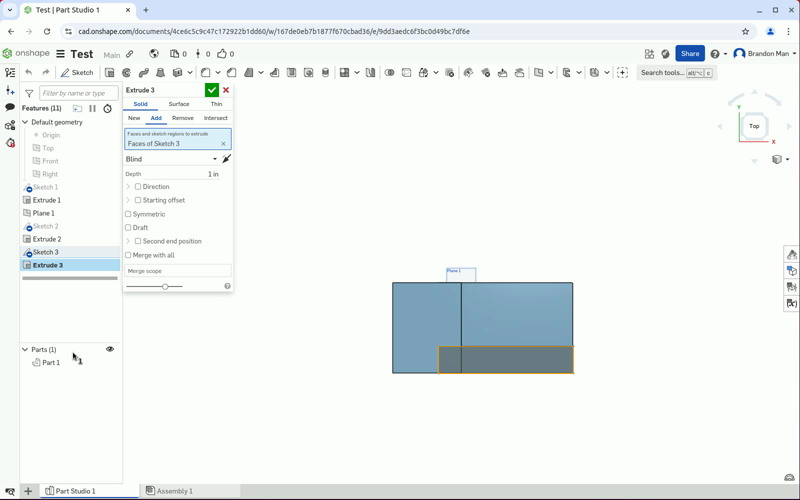
mouse_move(143, 106)
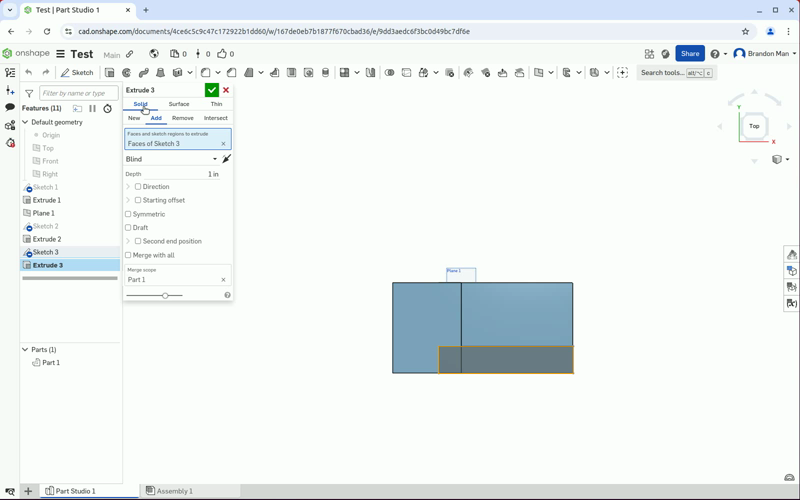
click(143, 106)
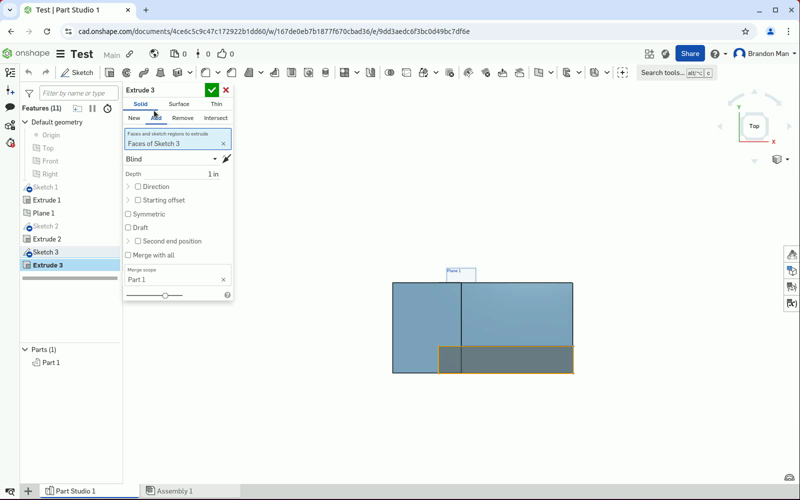
mouse_move(186, 120)
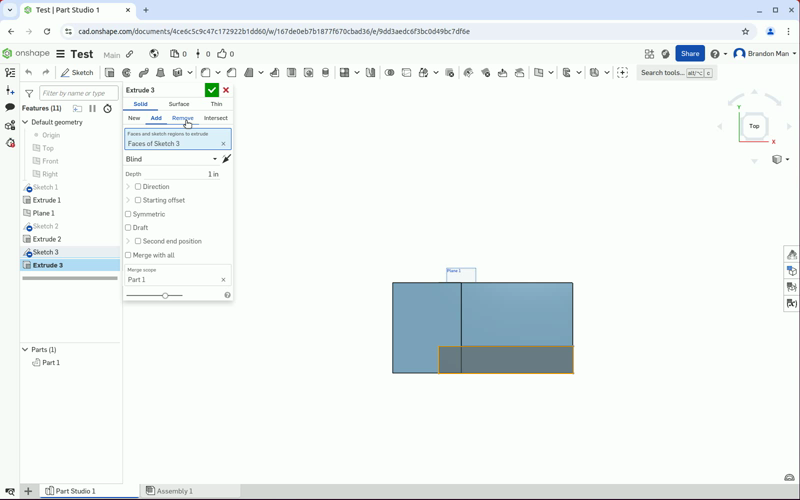
click(186, 120)
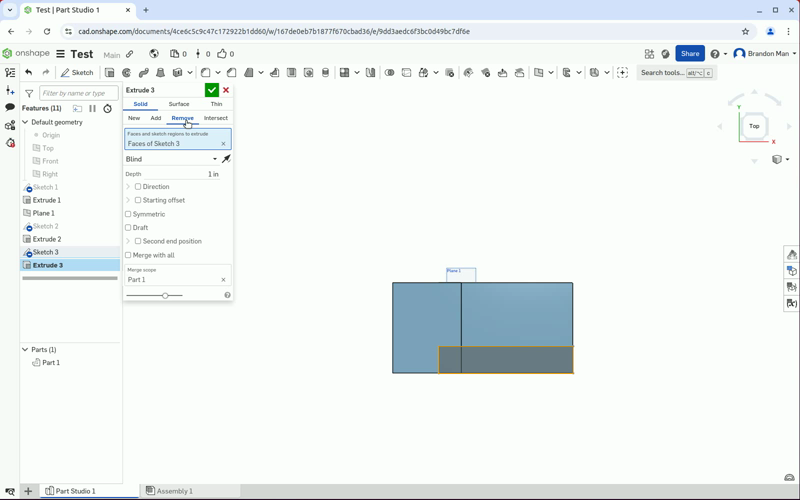
key(tab, 4)
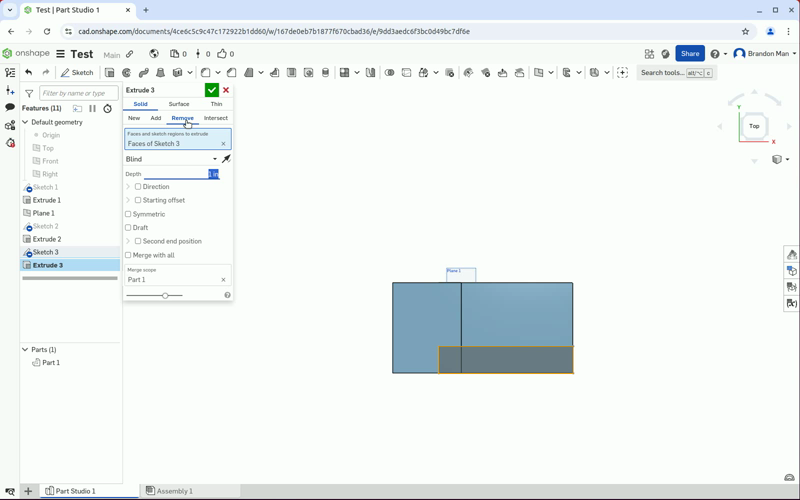
text(9.147)
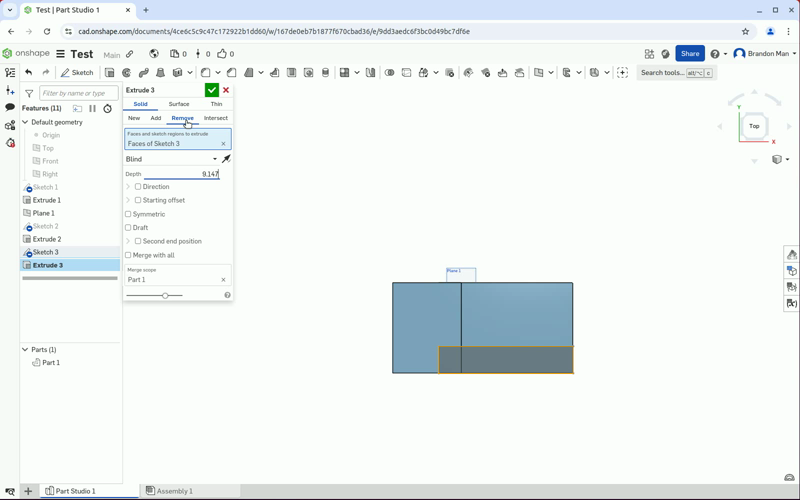
key(tab, 6)
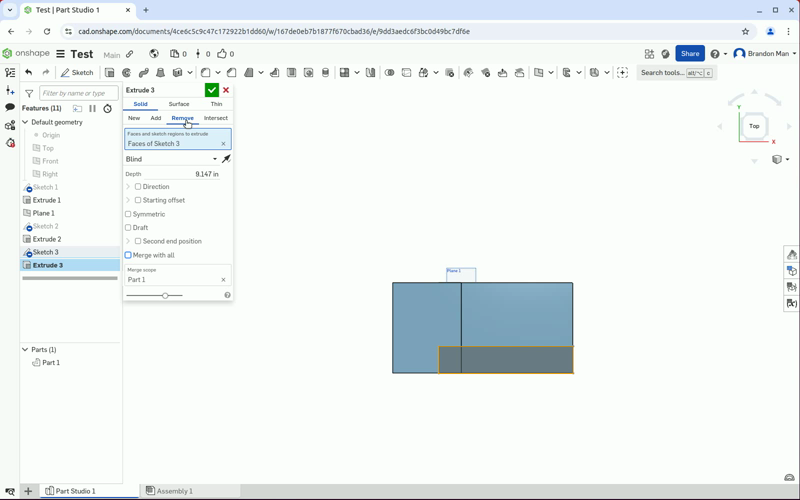
key(space)
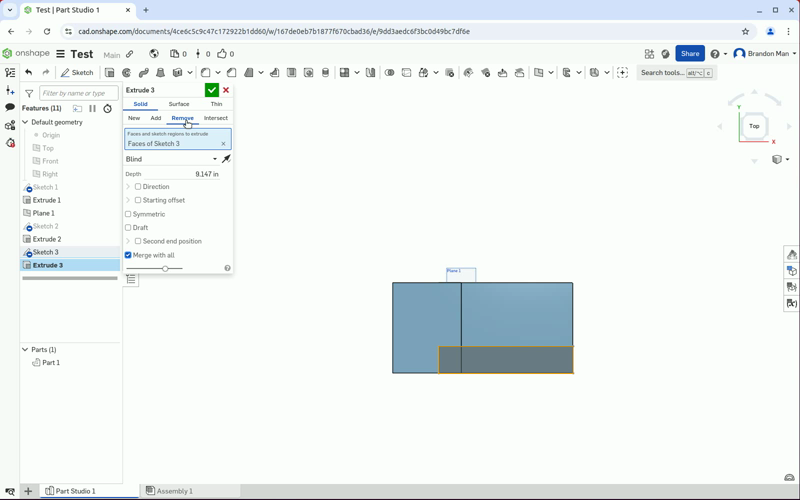
key(enter)
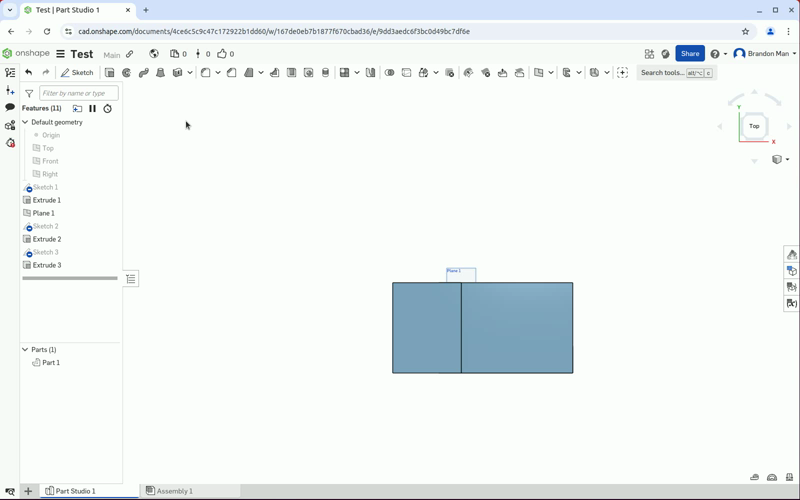
key(shift+h)
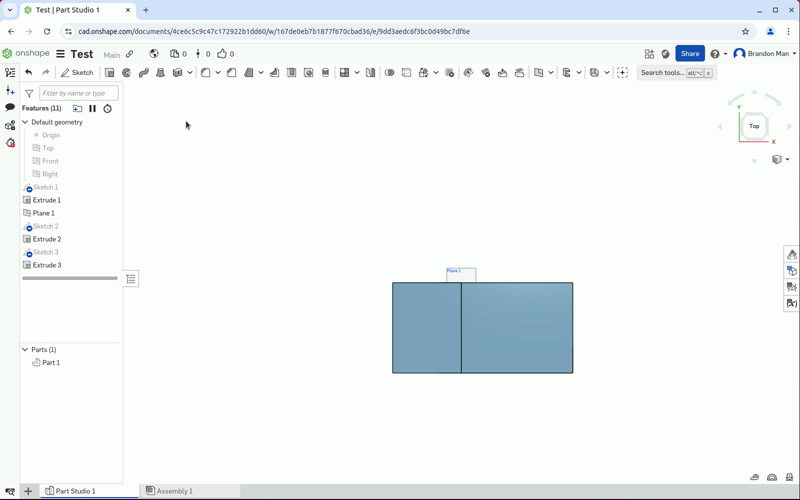
key(shift+h)
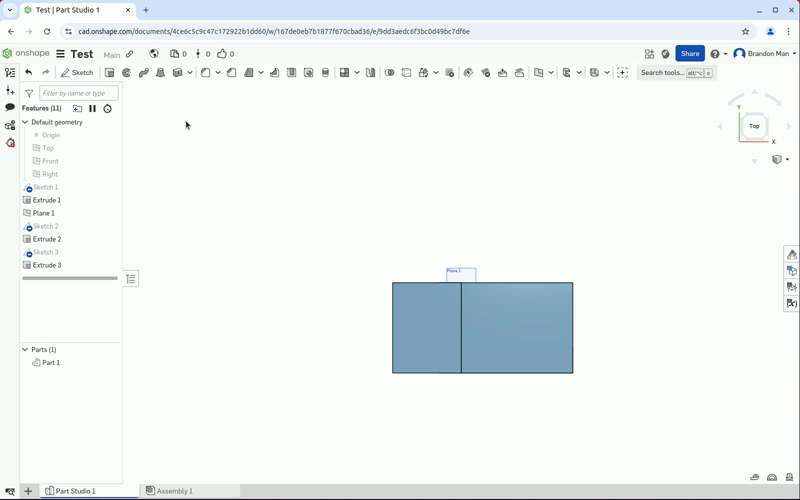
mouse_move(73, 189)
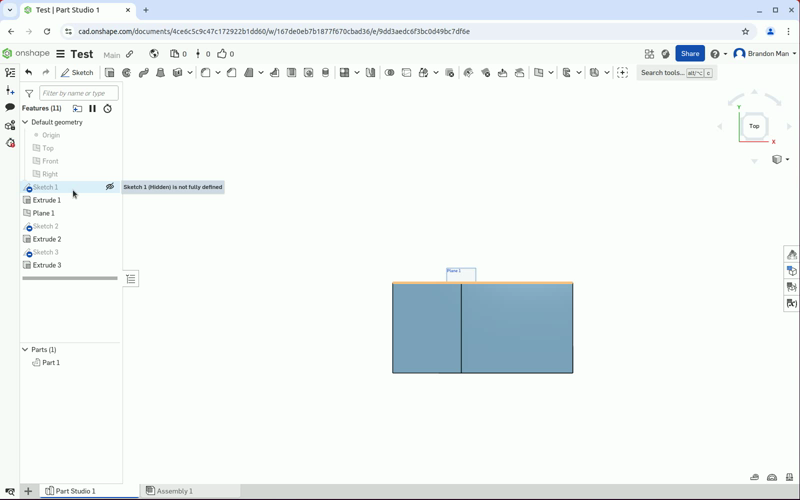
click(73, 189)
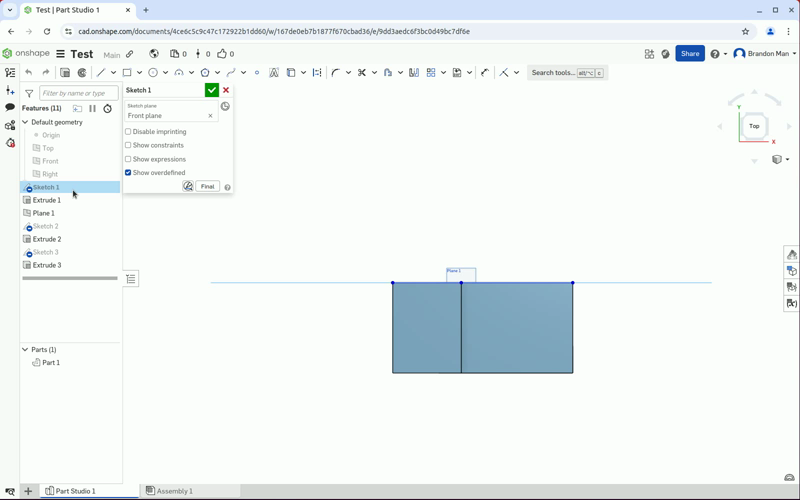
mouse_move(229, 92)
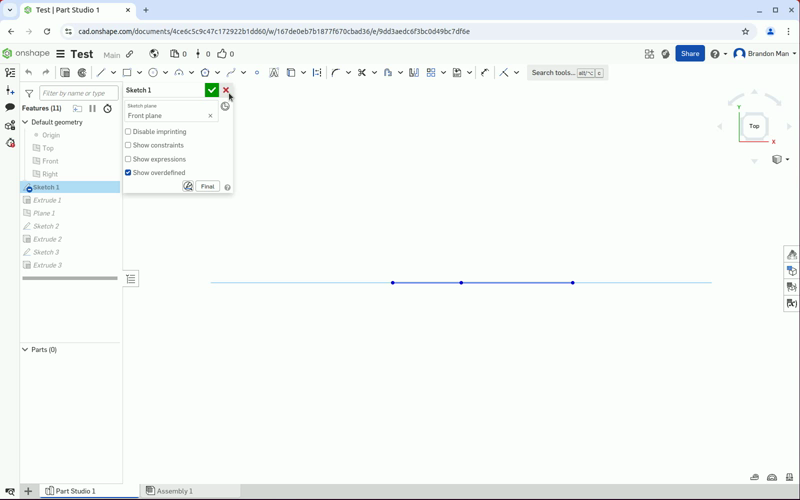
click(229, 92)
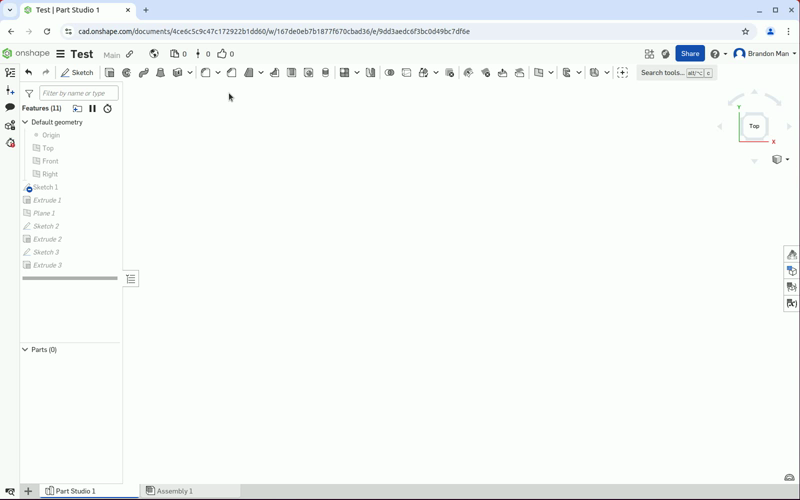
mouse_move(541, 75)
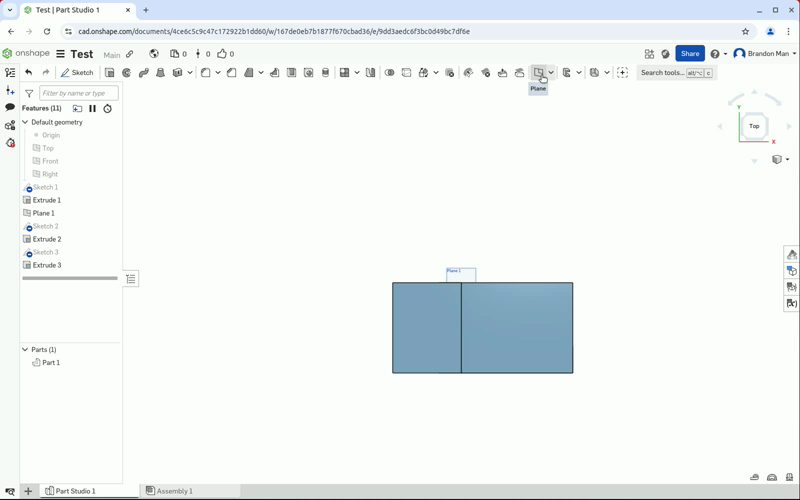
click(541, 75)
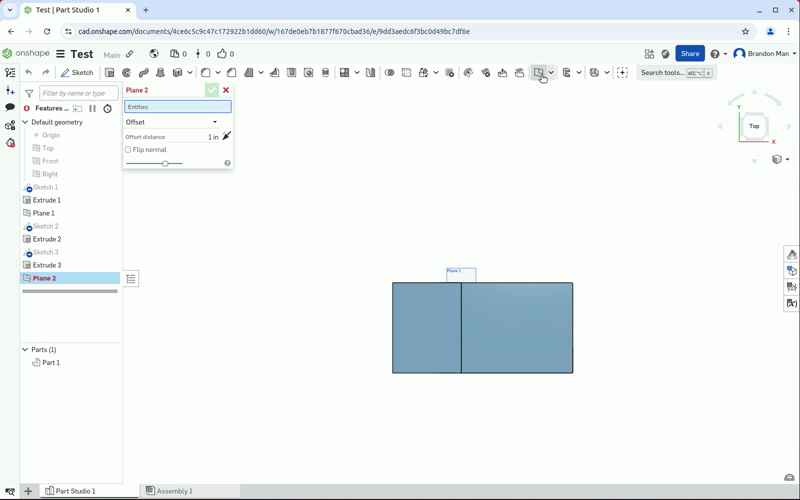
mouse_move(73, 150)
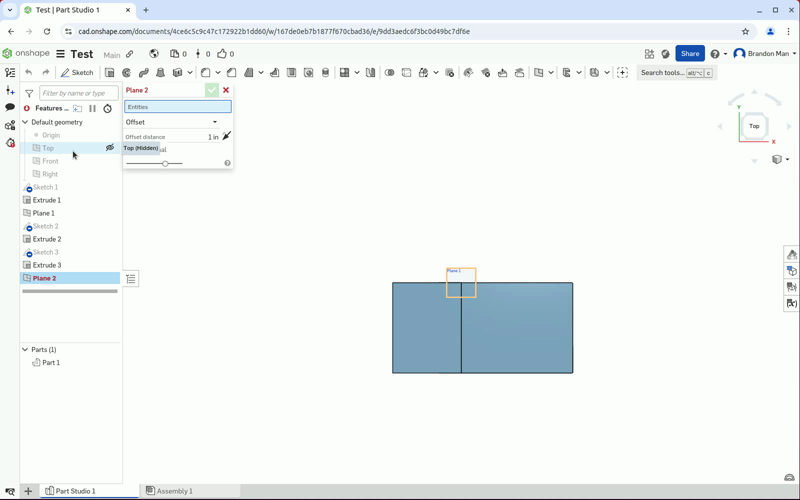
click(73, 150)
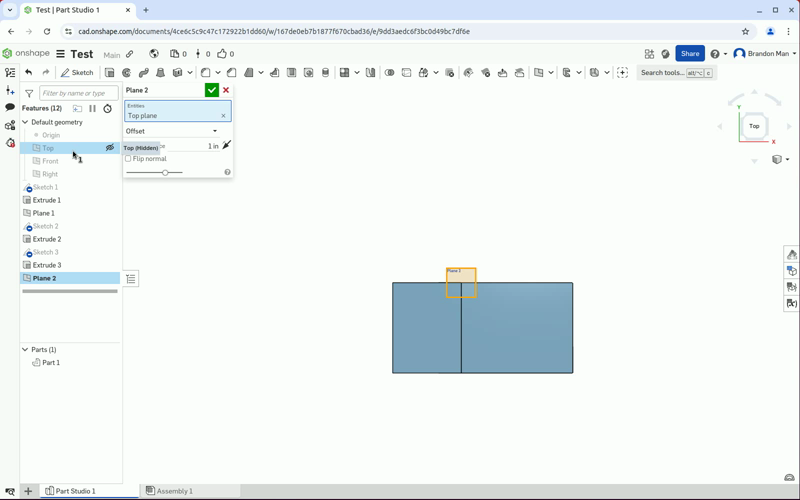
key(tab, 2)
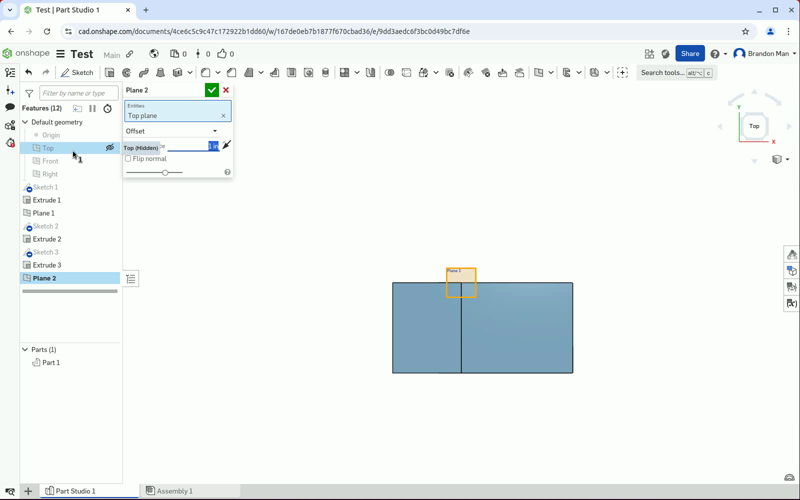
text(6.994)
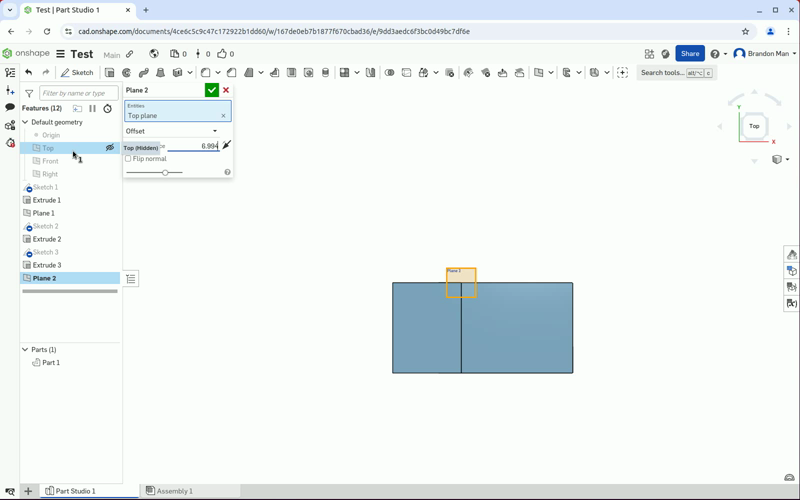
key(enter, 2)
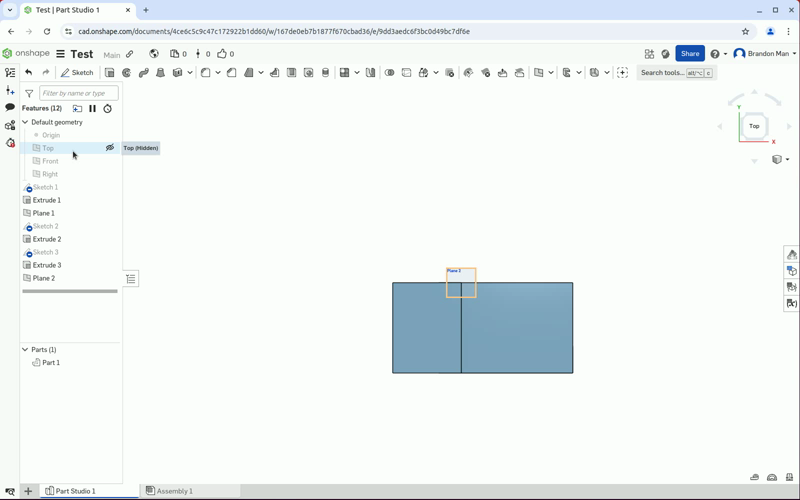
key(shift+s)
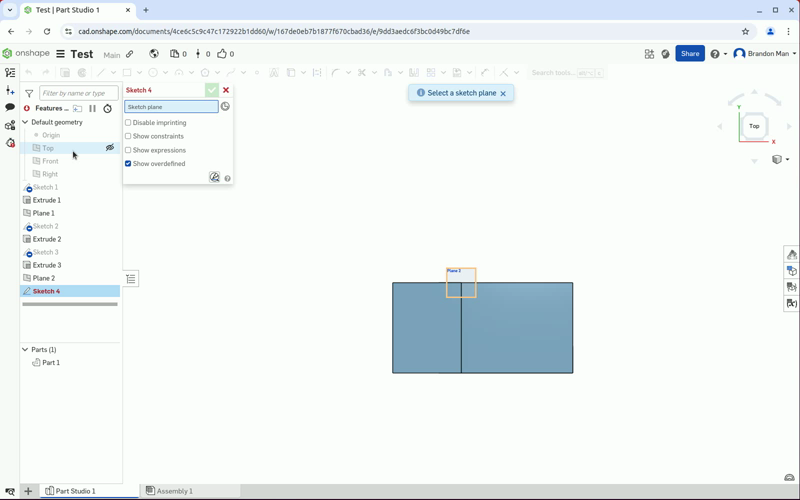
mouse_move(73, 280)
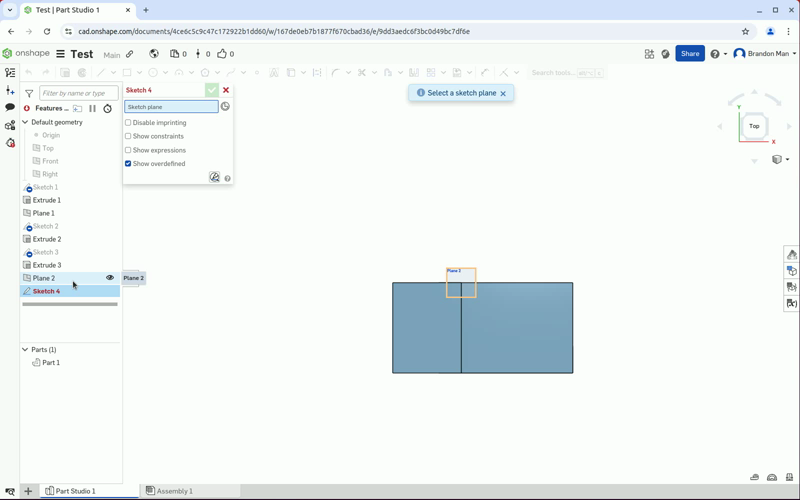
click(73, 280)
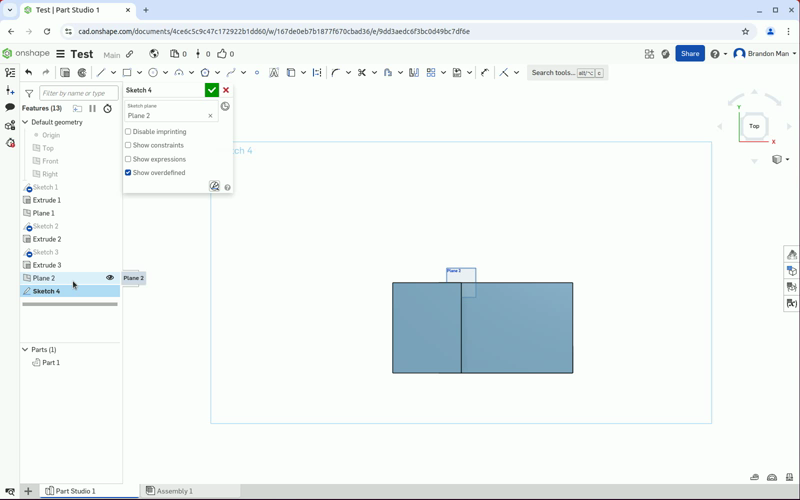
mouse_move(73, 352)
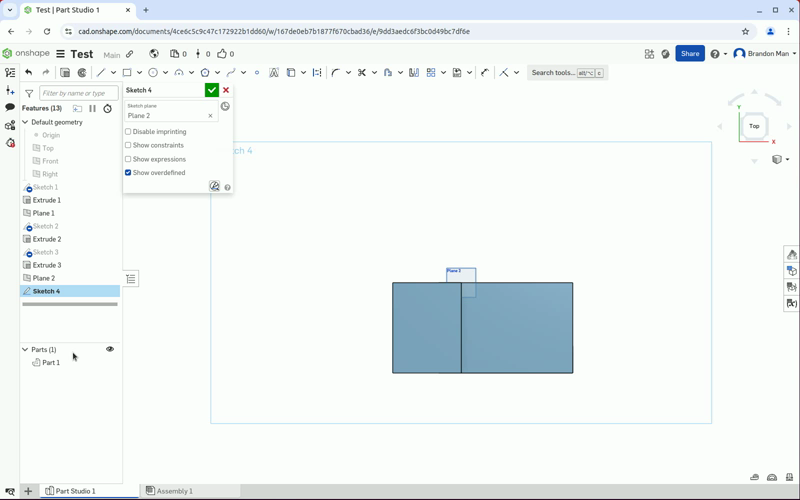
key(y)
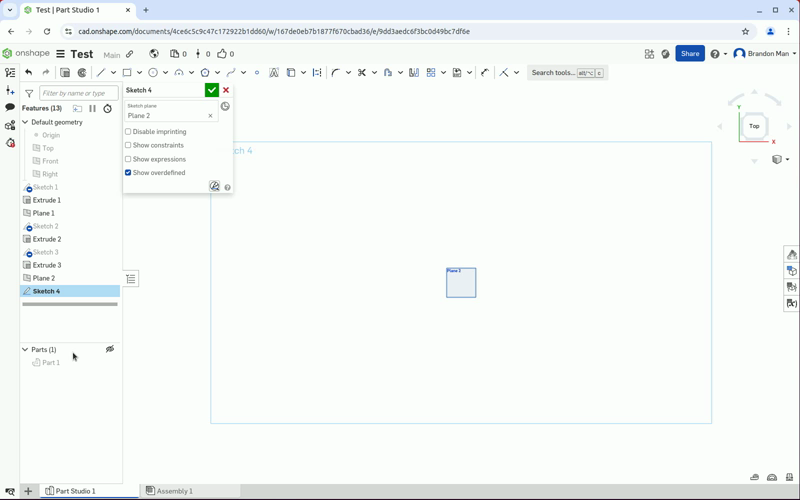
key(l)
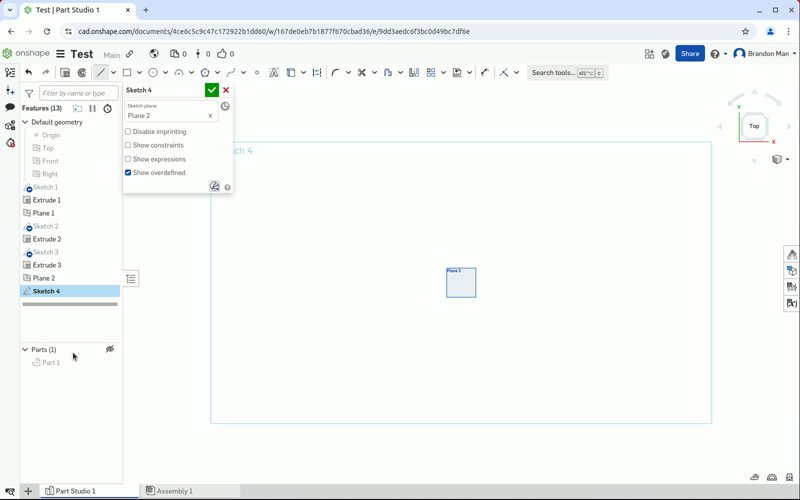
key_down(shift)
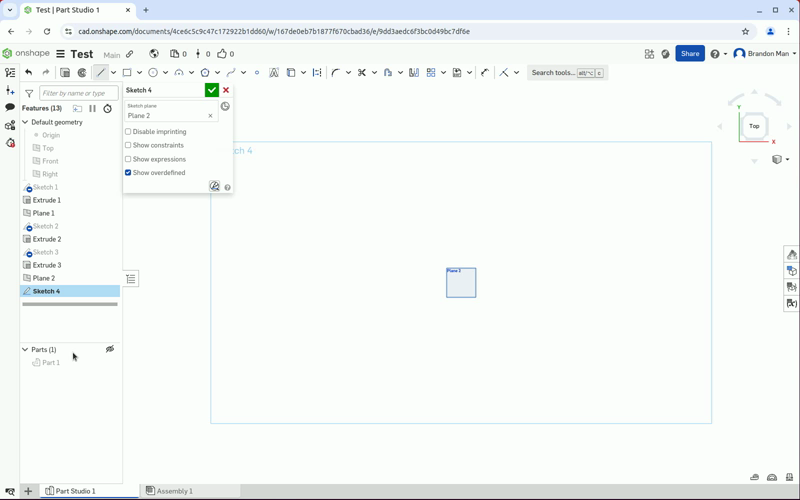
mouse_move(392, 373)
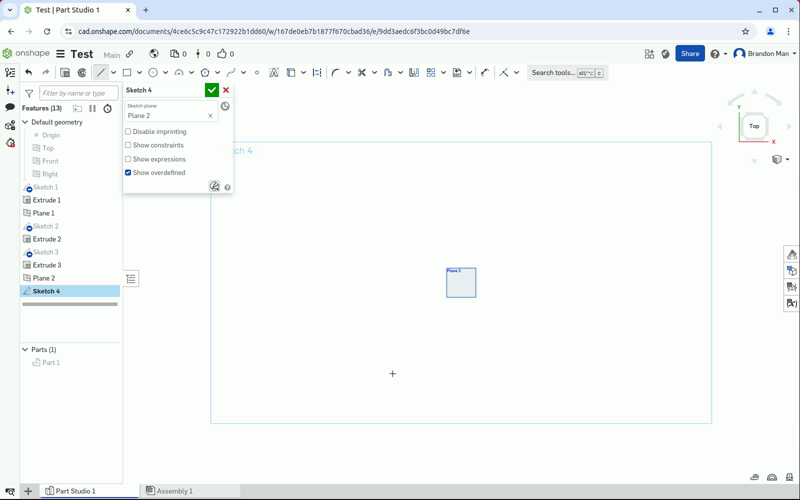
click(392, 373)
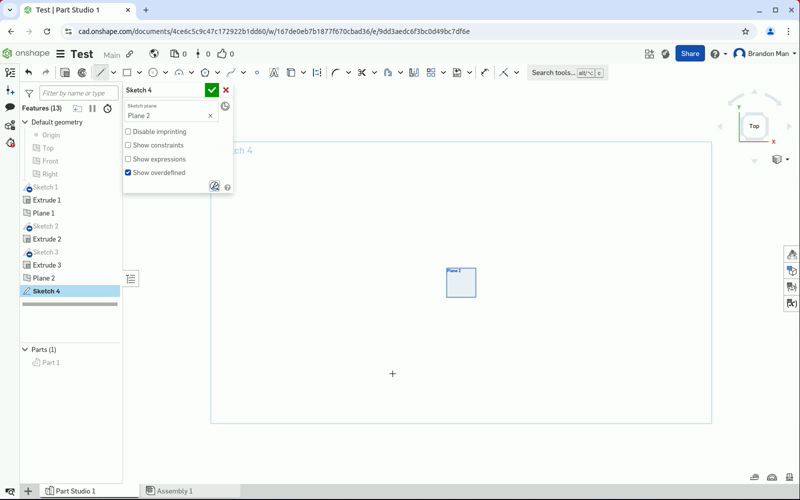
key_up(shift)
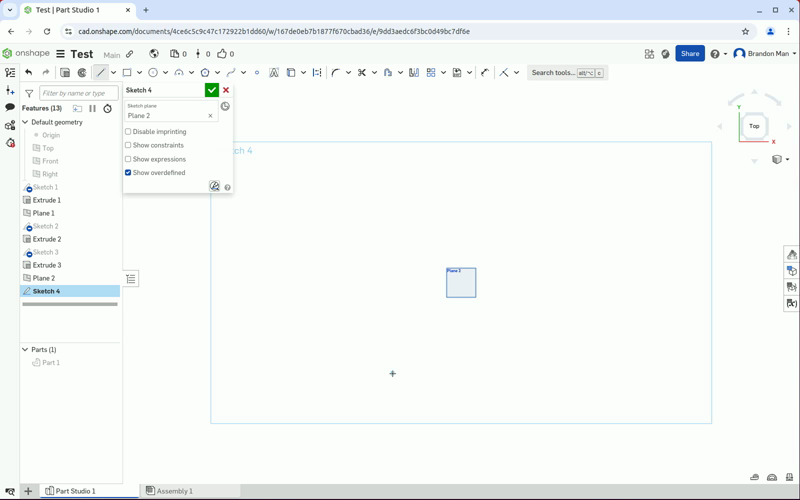
key_down(shift)
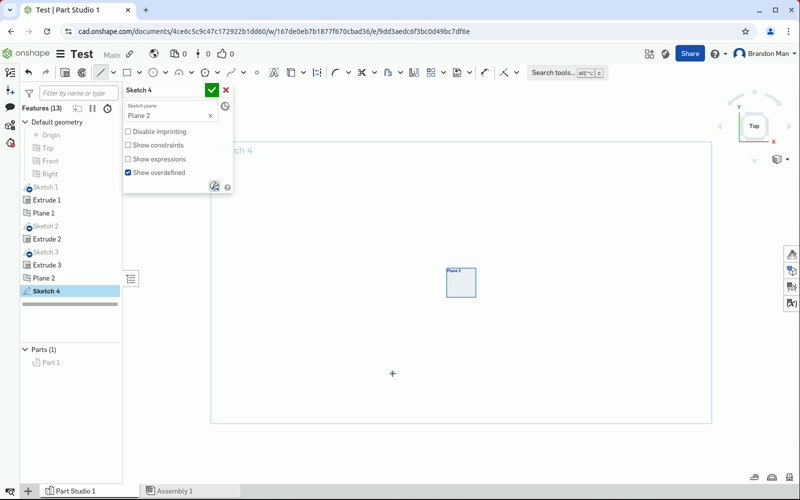
mouse_move(422, 373)
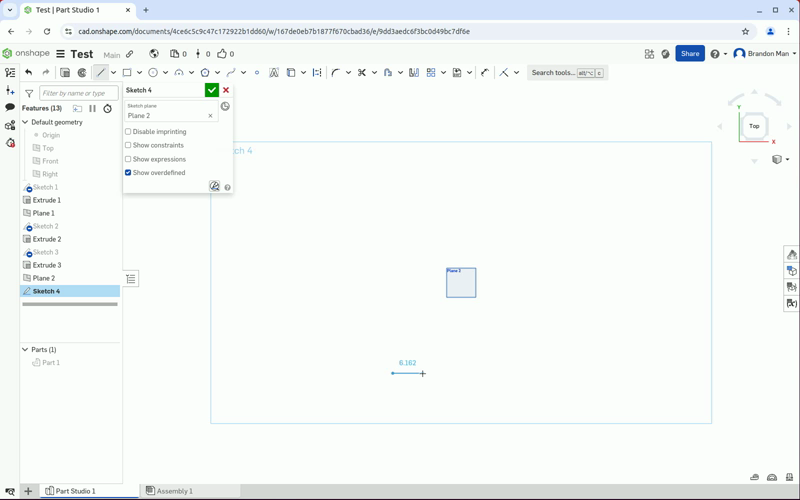
mouse_move(438, 373)
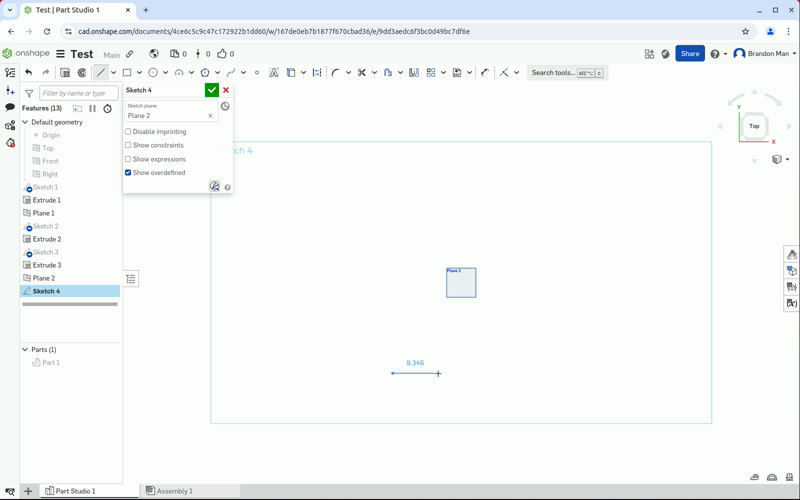
click(438, 373)
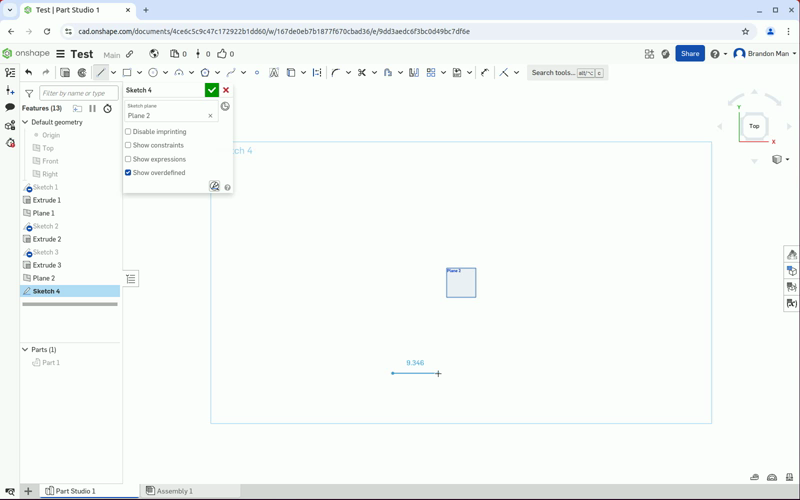
key_up(shift)
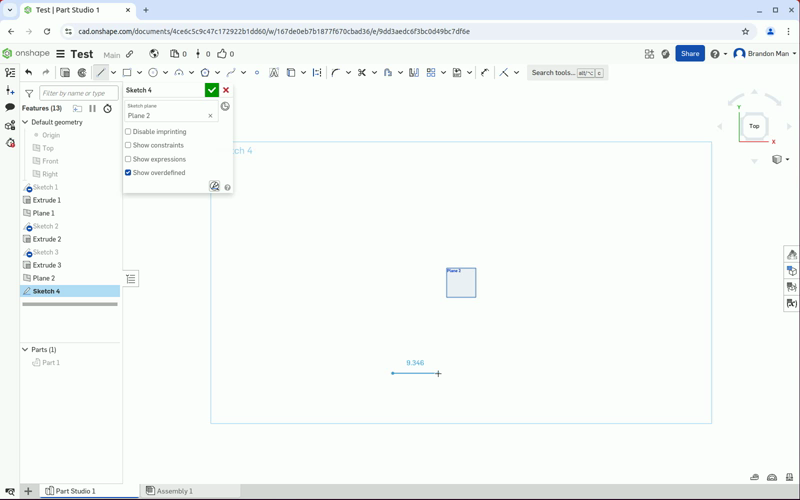
key_down(shift)
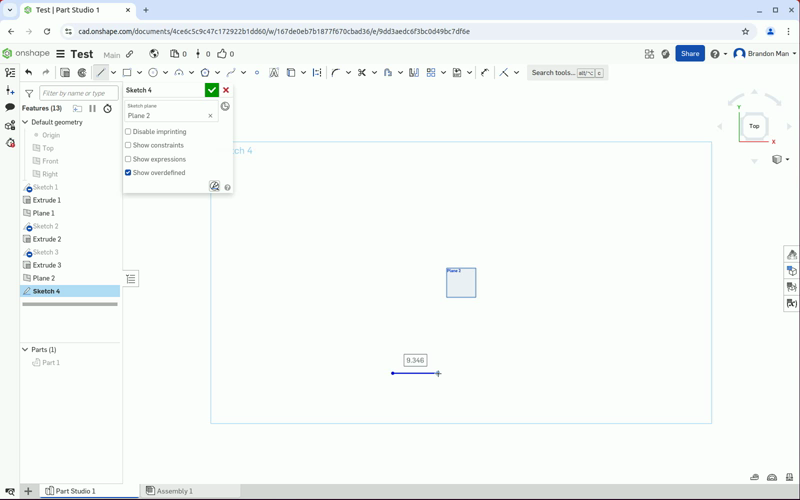
mouse_move(438, 304)
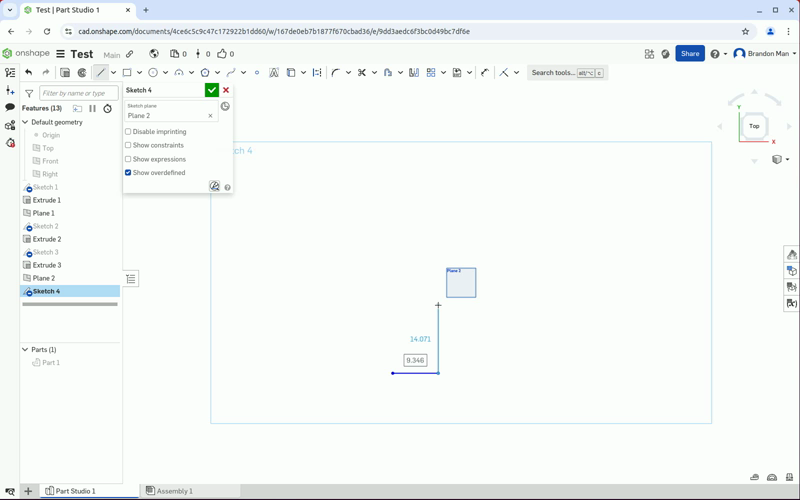
click(438, 304)
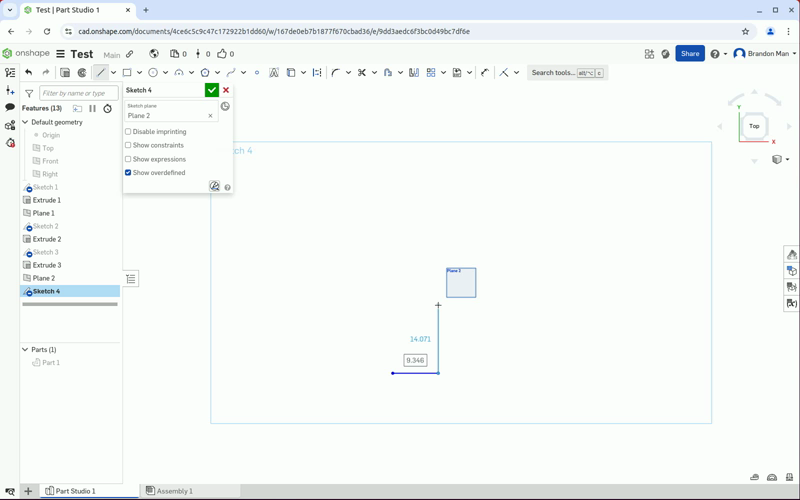
key_up(shift)
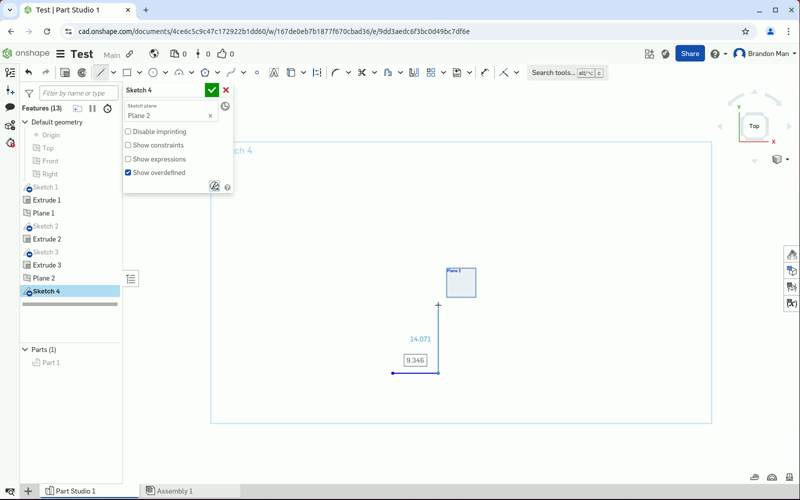
key_down(shift)
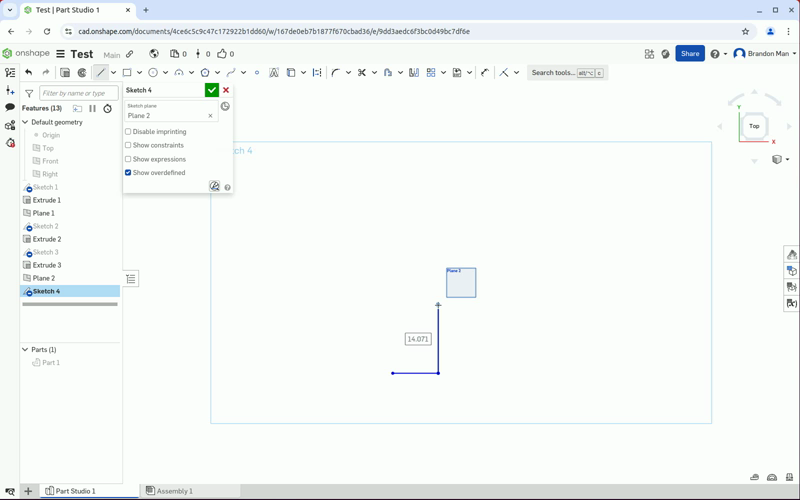
mouse_move(468, 304)
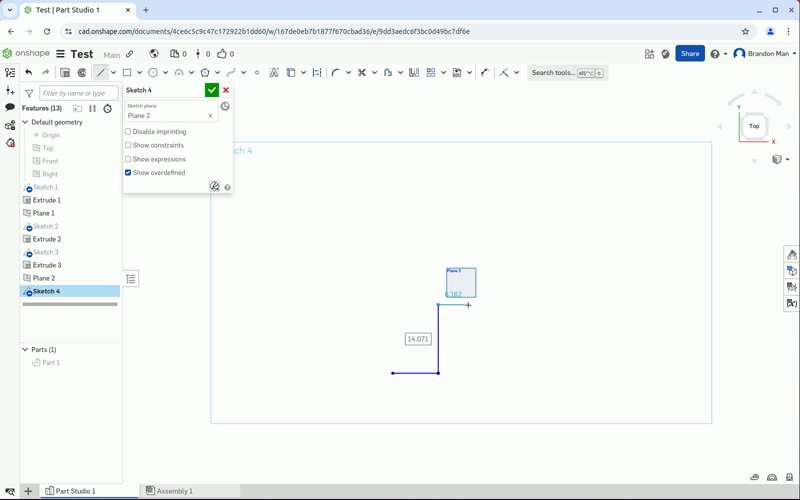
mouse_move(392, 304)
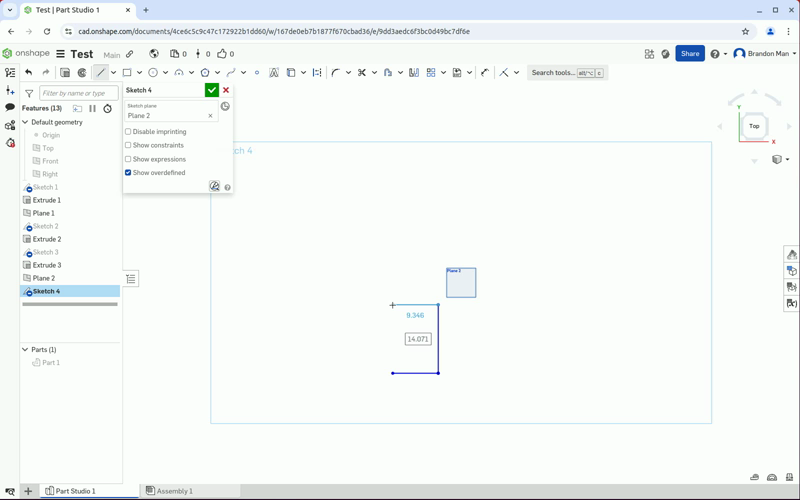
click(392, 304)
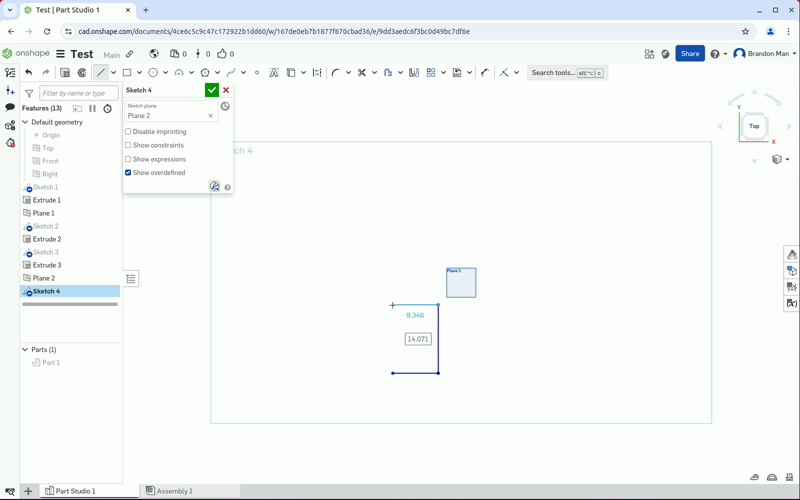
key_up(shift)
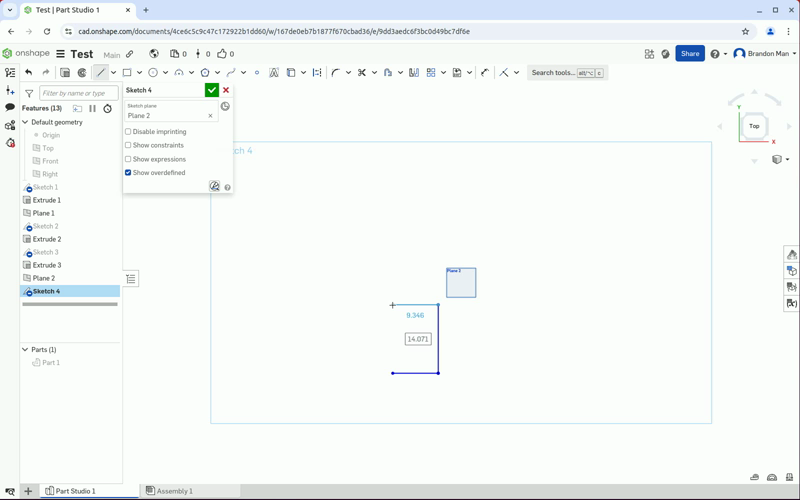
key_down(shift)
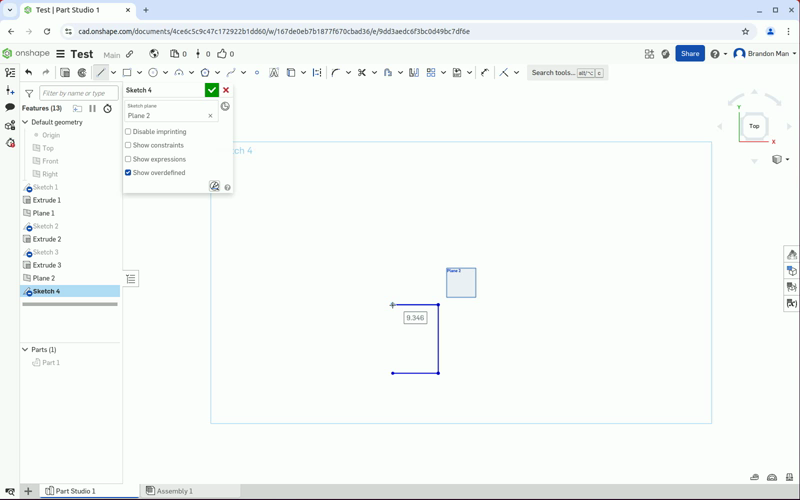
mouse_move(392, 373)
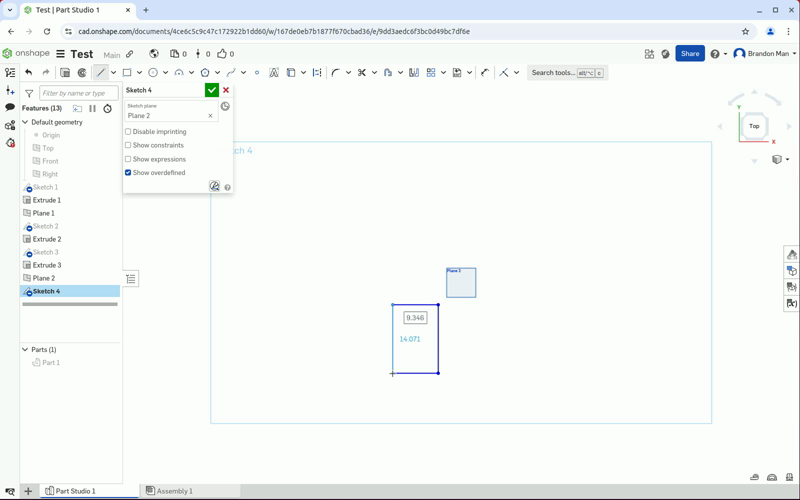
key_up(shift)
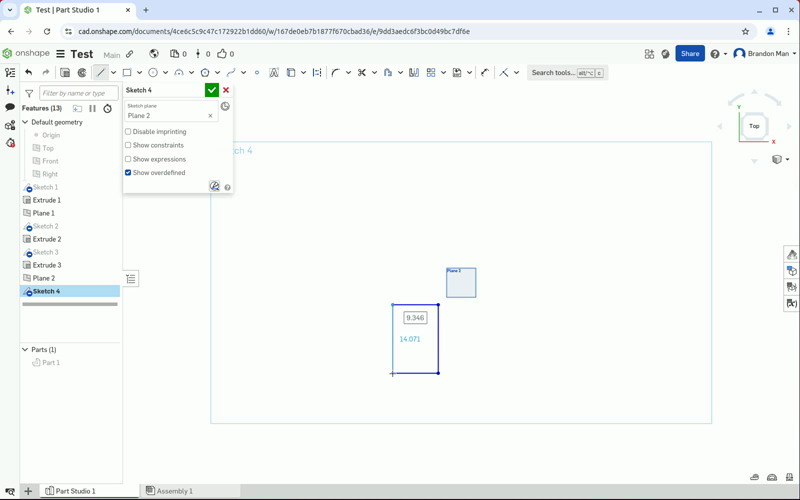
click(392, 373)
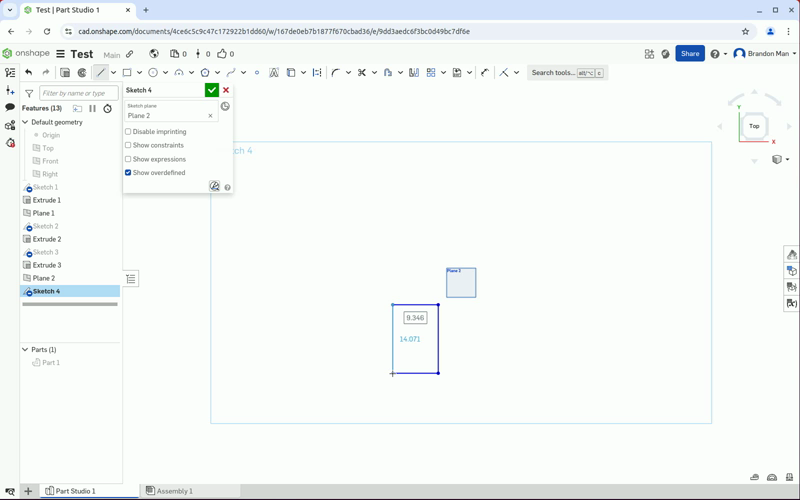
key(esc)
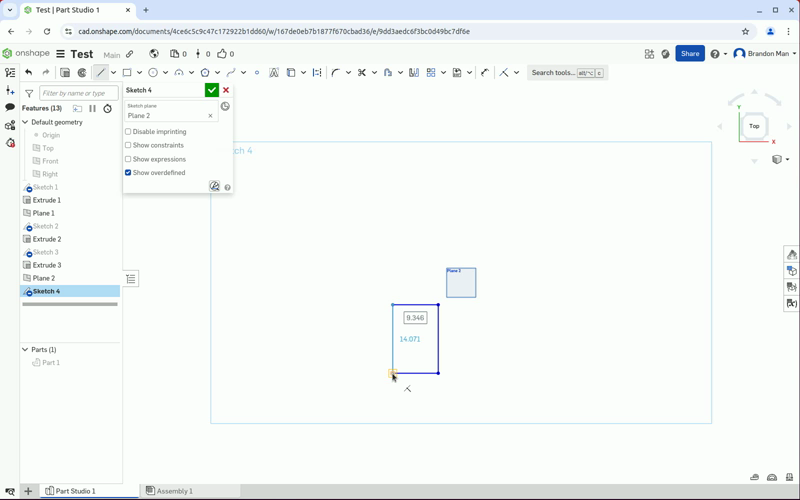
mouse_move(406, 350)
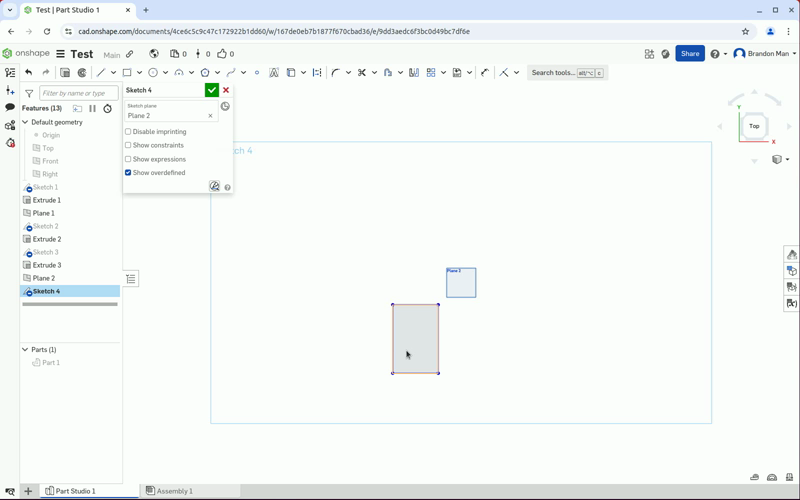
click(406, 350)
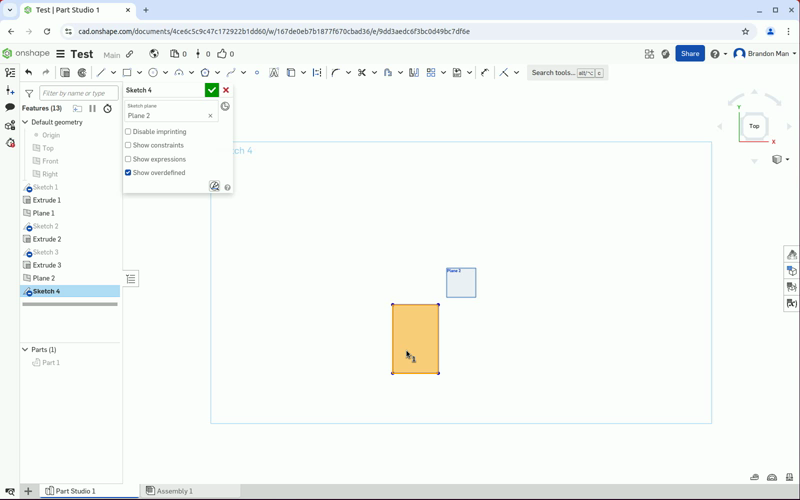
mouse_move(73, 352)
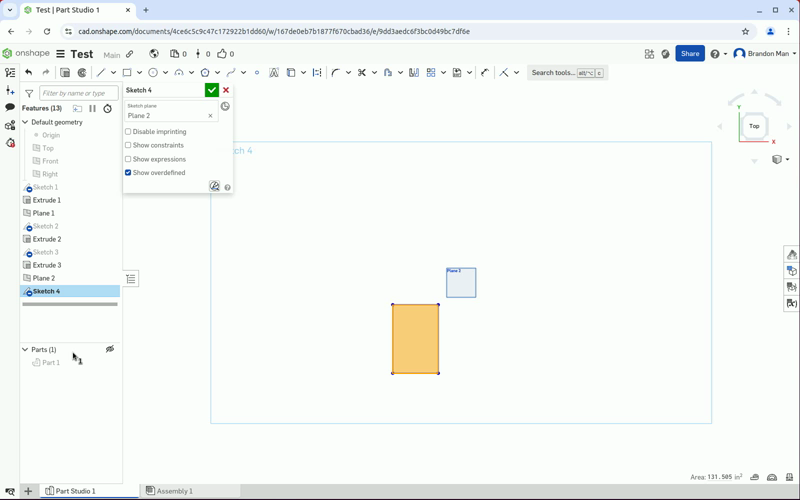
key(shift+y)
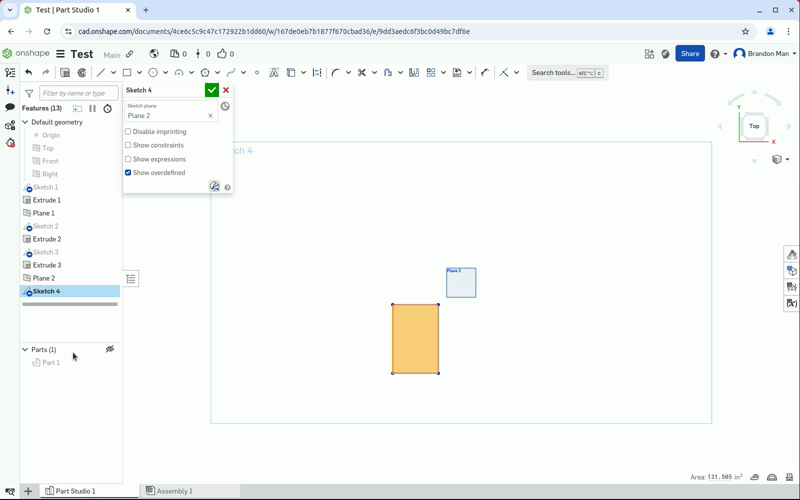
key(shift+e)
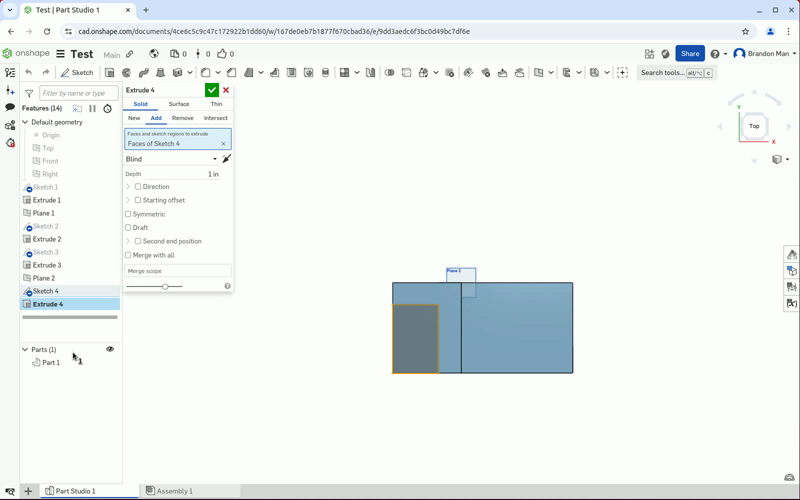
mouse_move(143, 106)
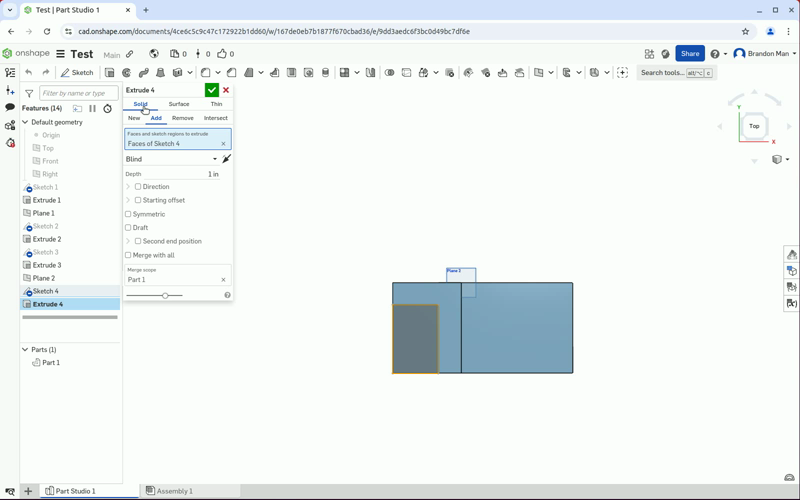
click(143, 106)
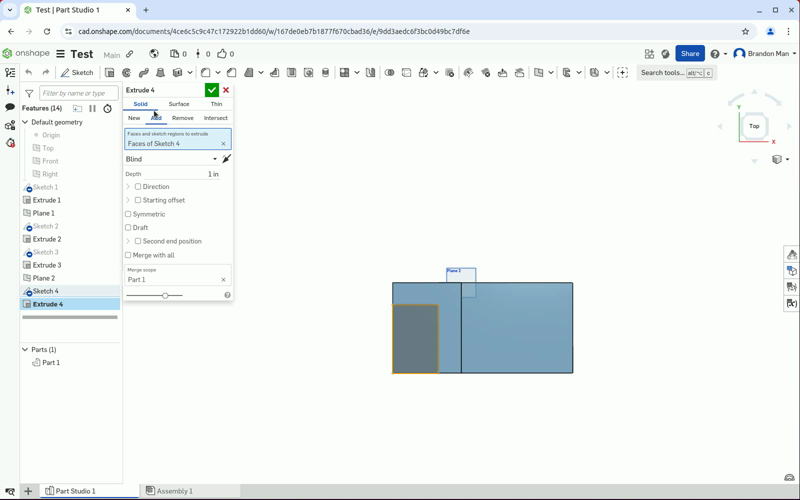
mouse_move(186, 120)
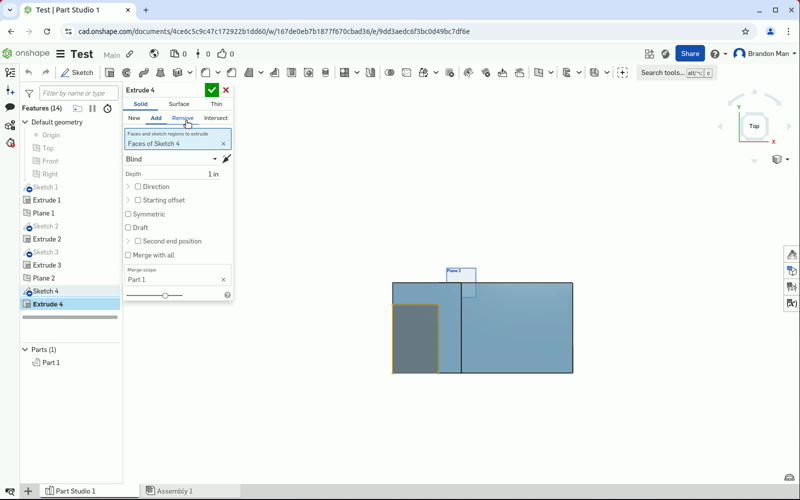
click(186, 120)
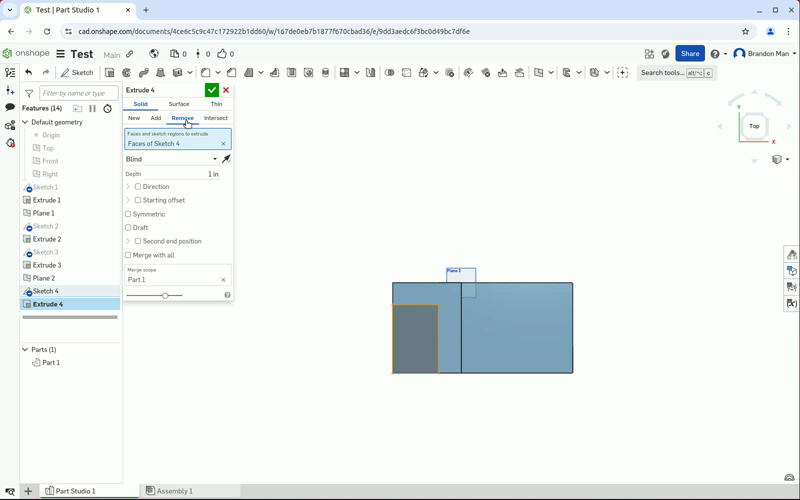
key(tab, 4)
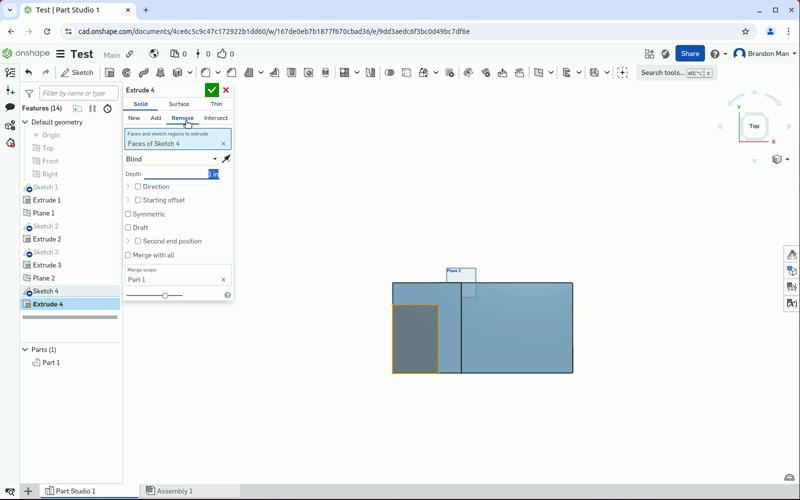
text(9.147)
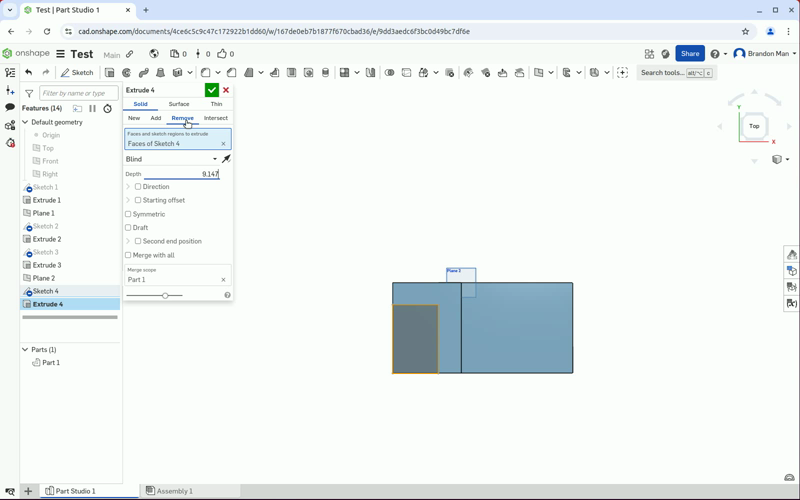
key(tab, 6)
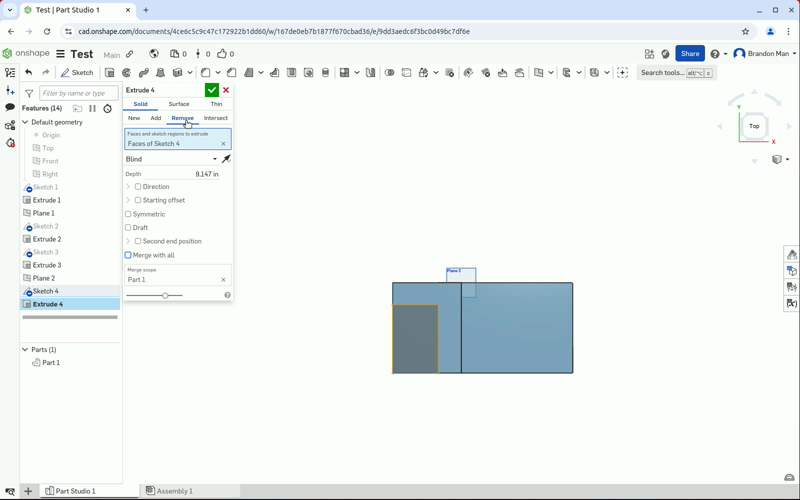
key(space)
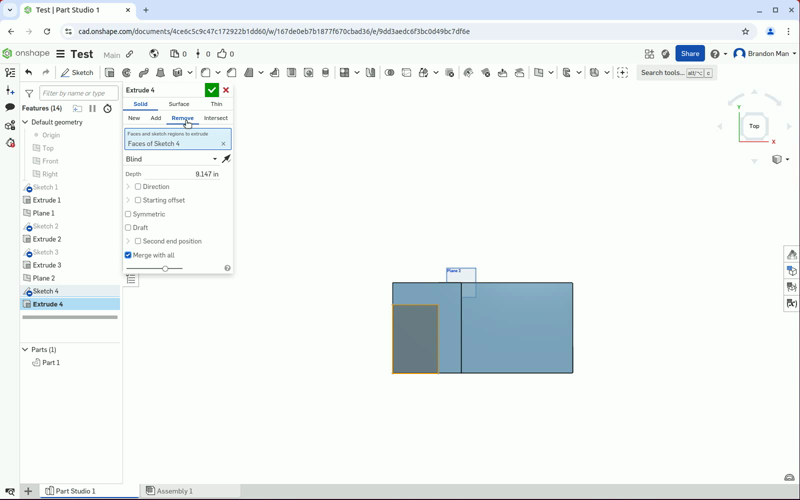
key(enter)
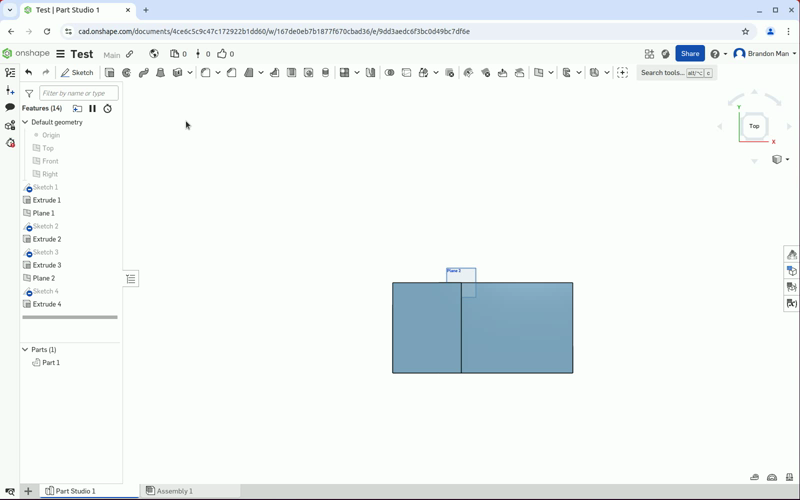
key(shift+h)
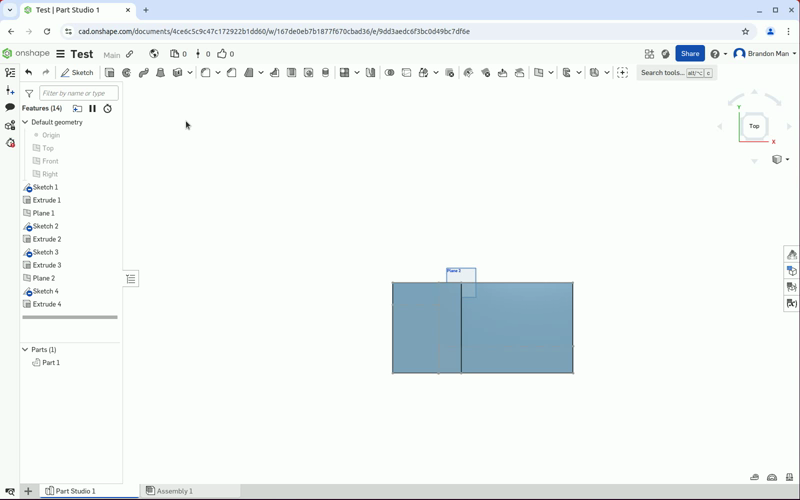
key(shift+h)
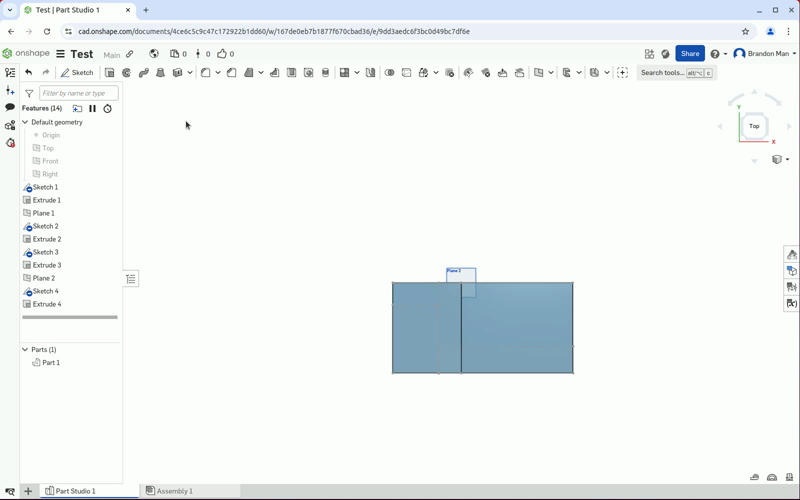
key(shift+7)
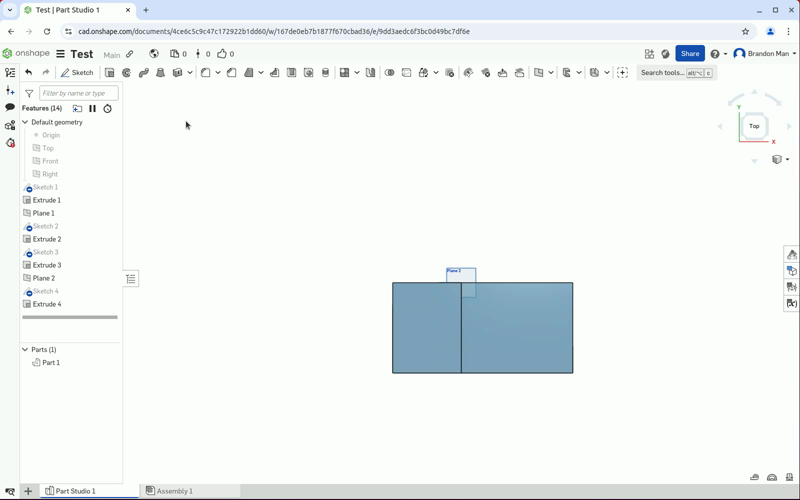
key(up, 3)
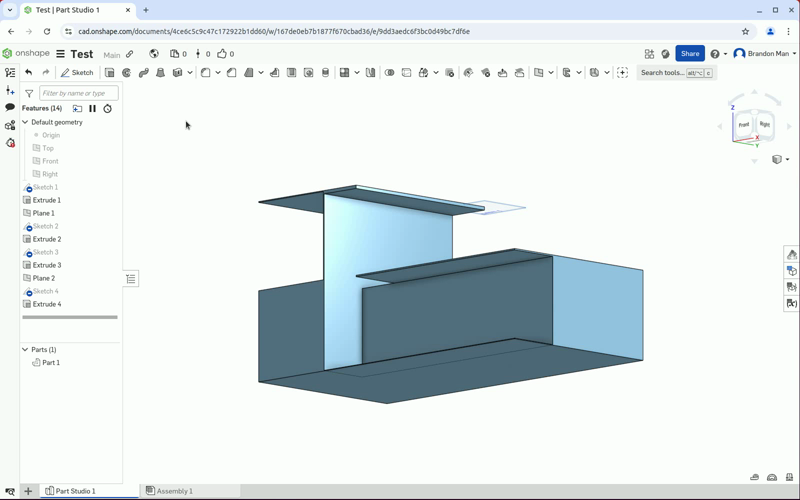
key(left, 3)
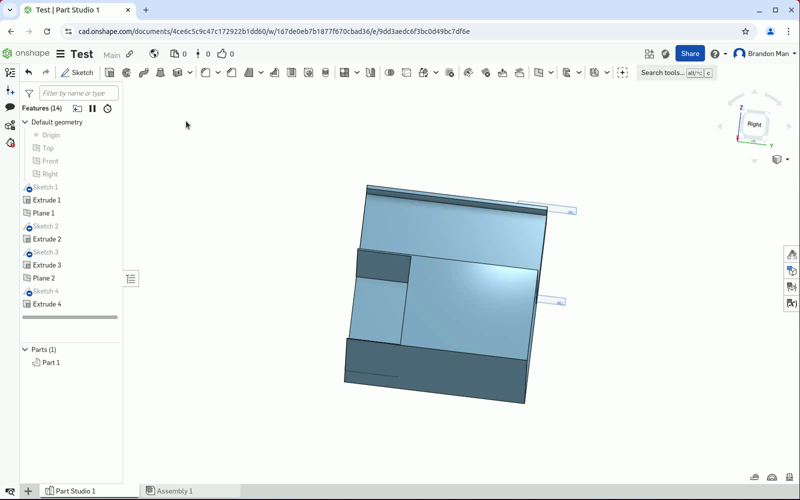
key(right, 3)
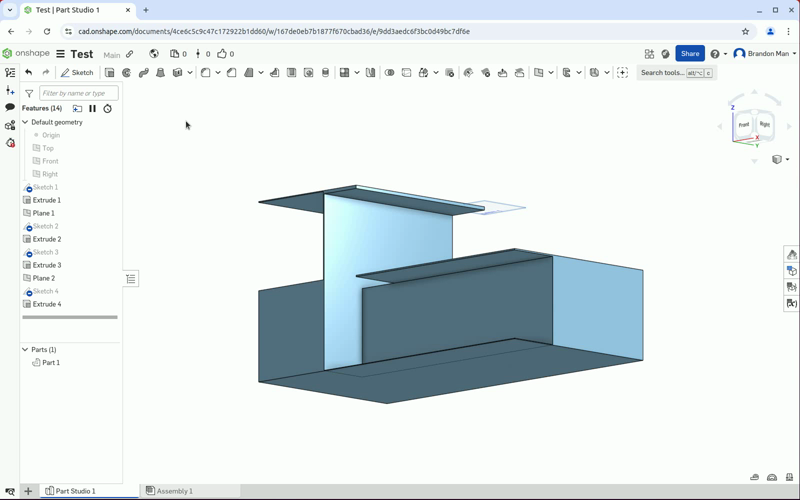
key(down, 3)
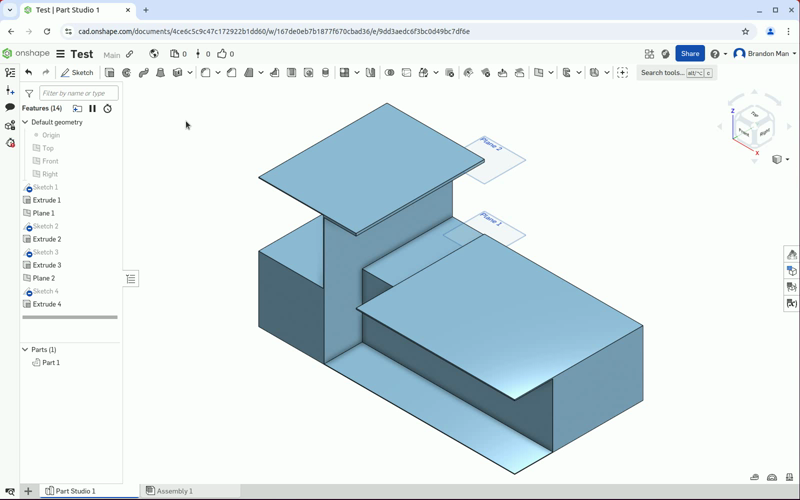
mouse_move(73, 189)
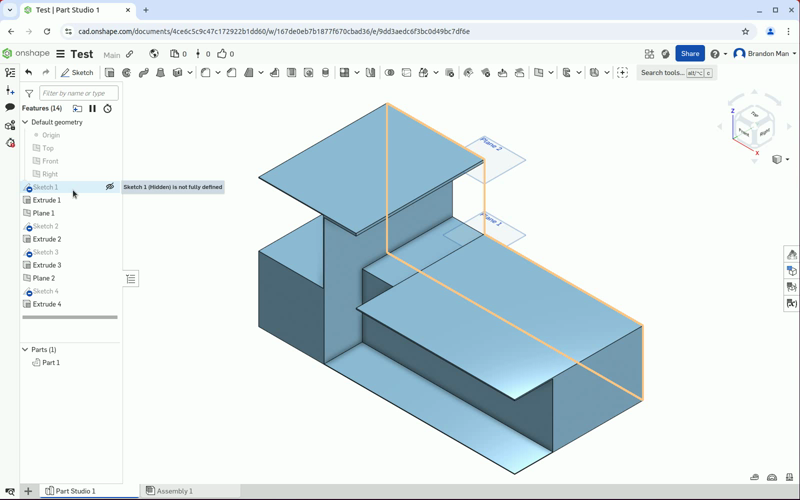
click(73, 189)